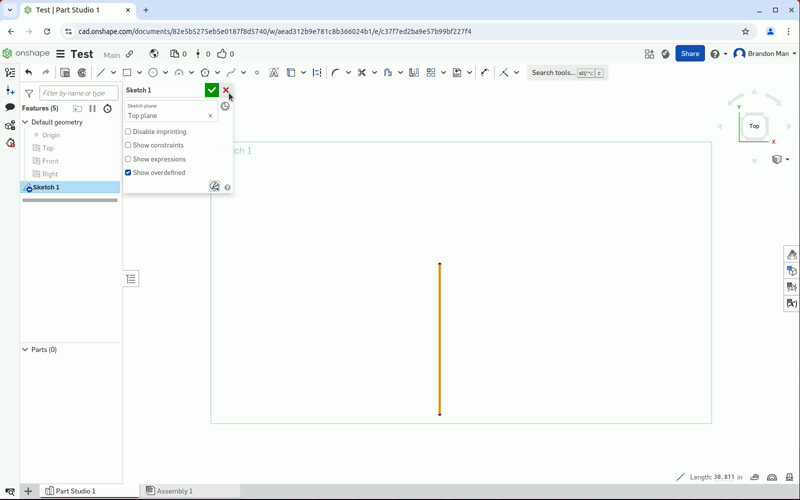
key(shift+h)
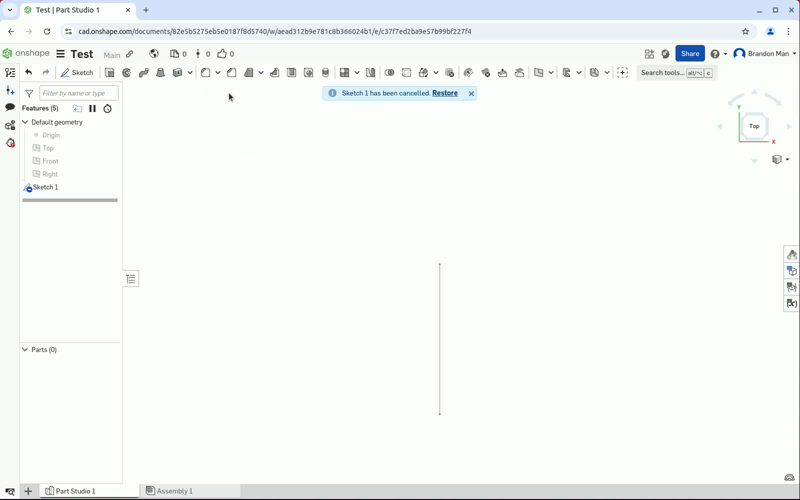
key(shift+s)
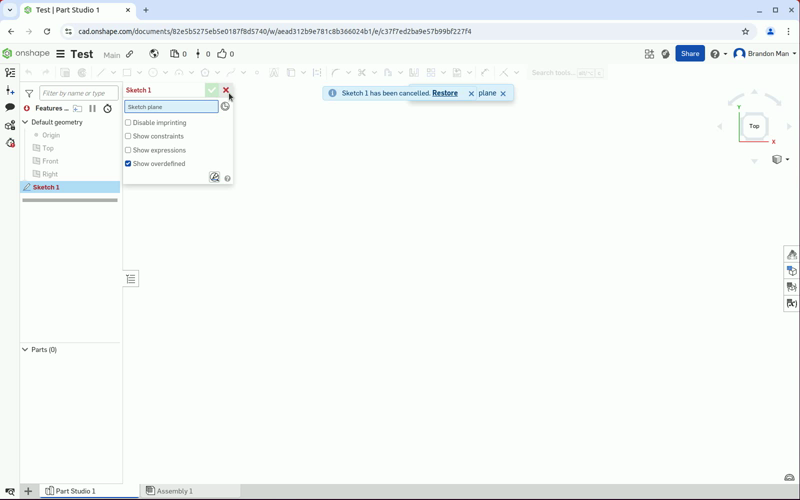
mouse_move(73, 150)
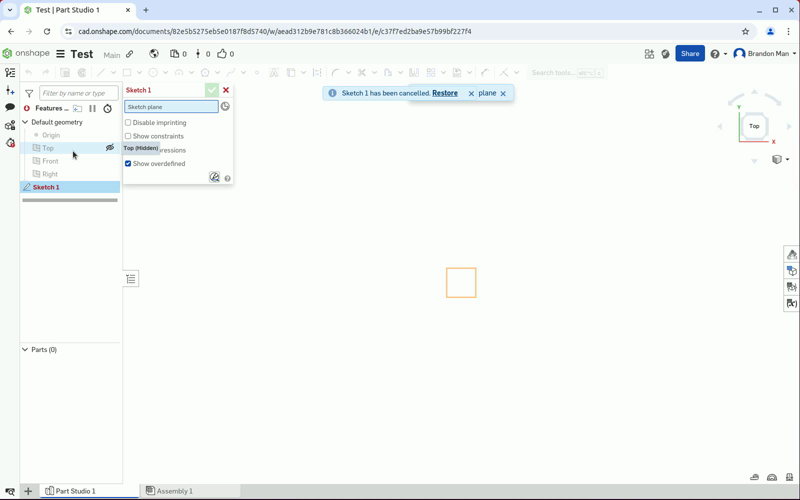
click(73, 150)
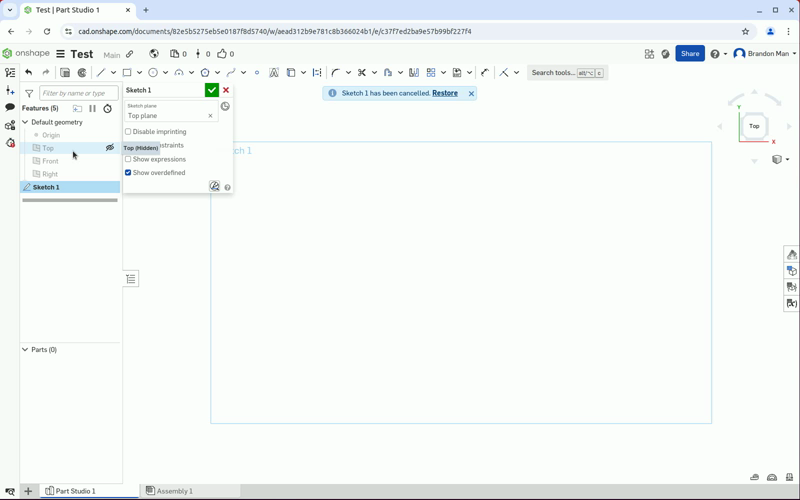
mouse_move(73, 352)
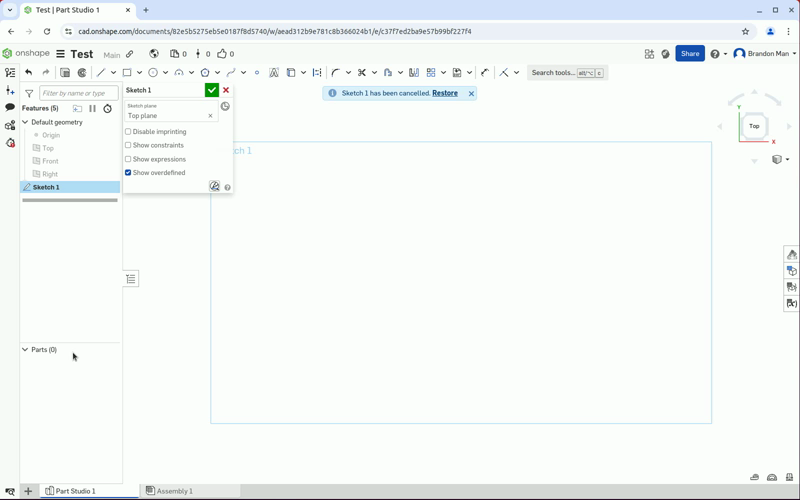
key(y)
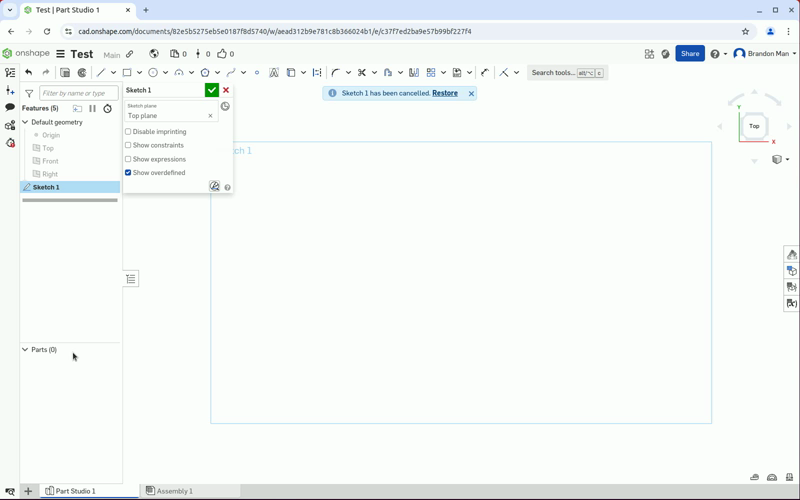
key(l)
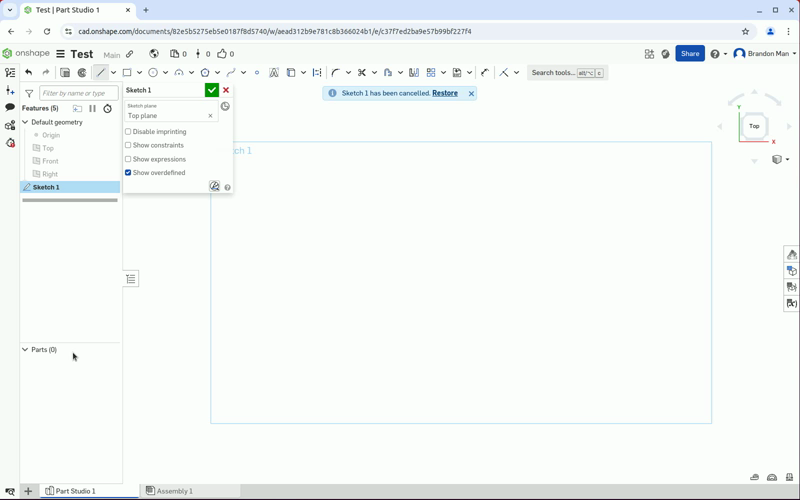
key_down(shift)
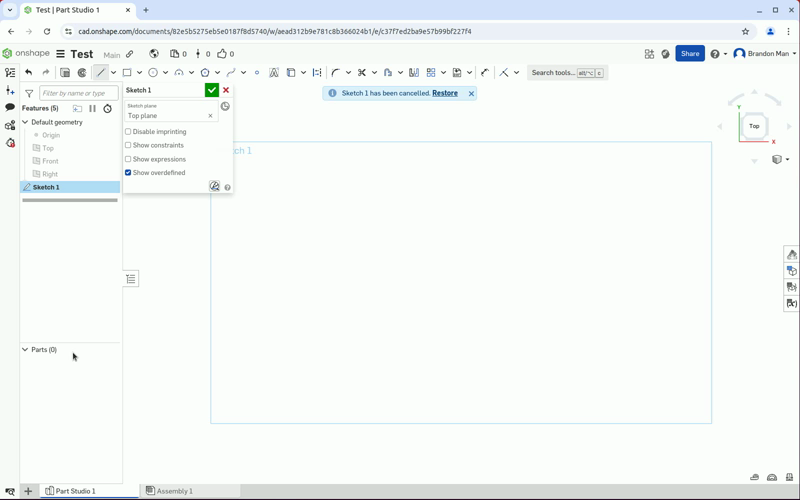
mouse_move(368, 395)
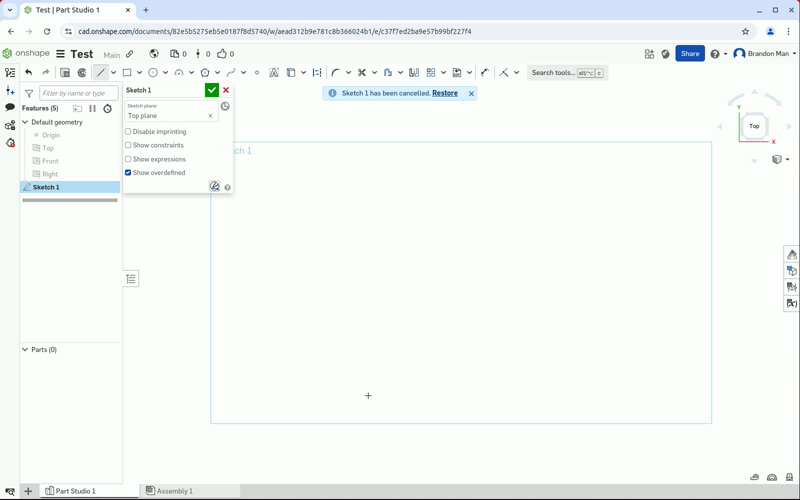
click(368, 395)
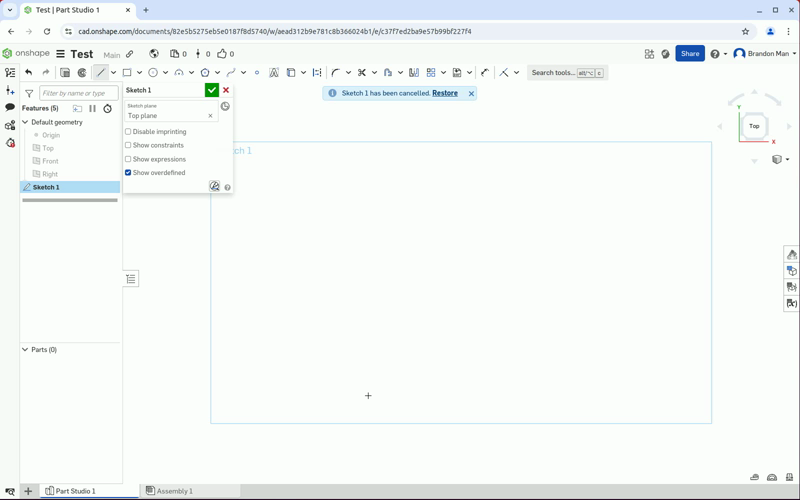
key_up(shift)
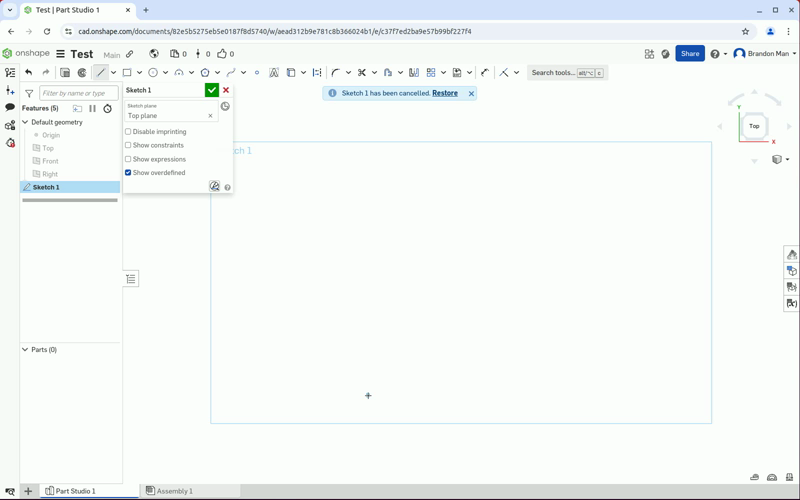
key_down(shift)
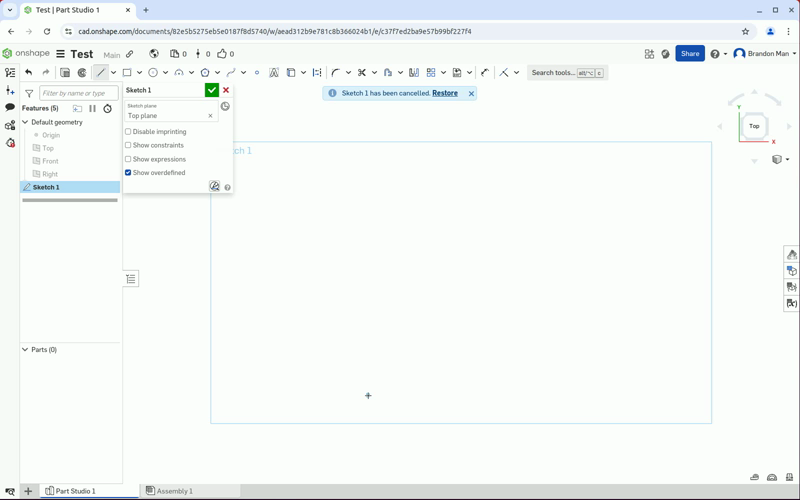
mouse_move(552, 395)
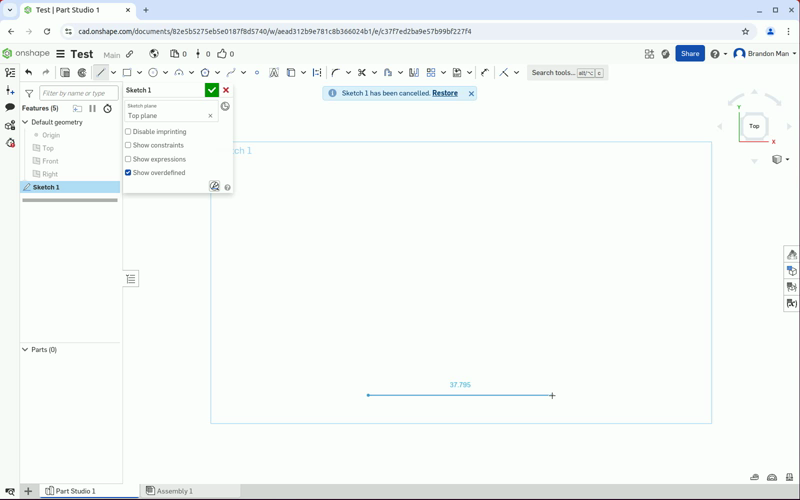
click(552, 395)
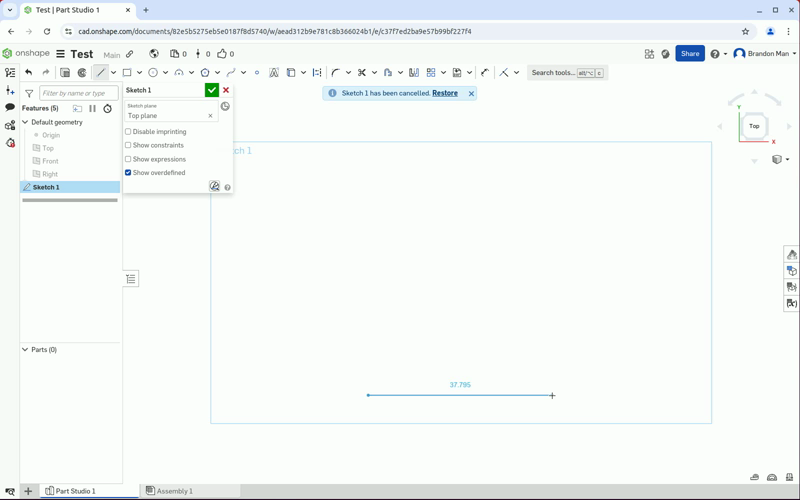
key_up(shift)
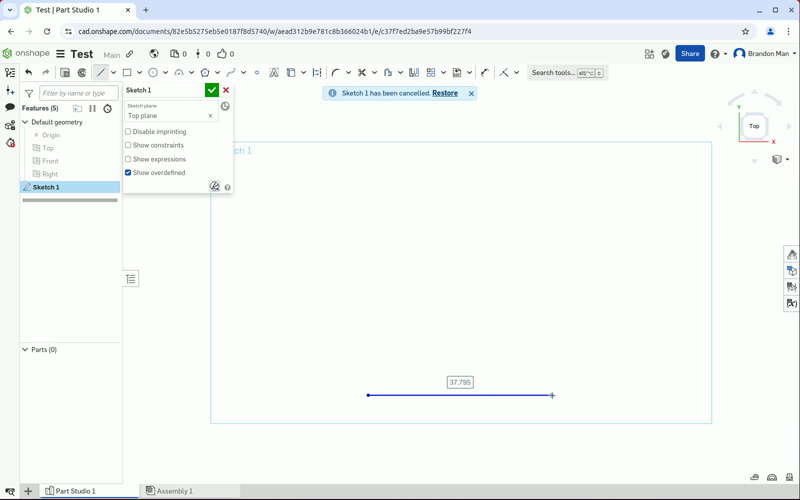
key_down(shift)
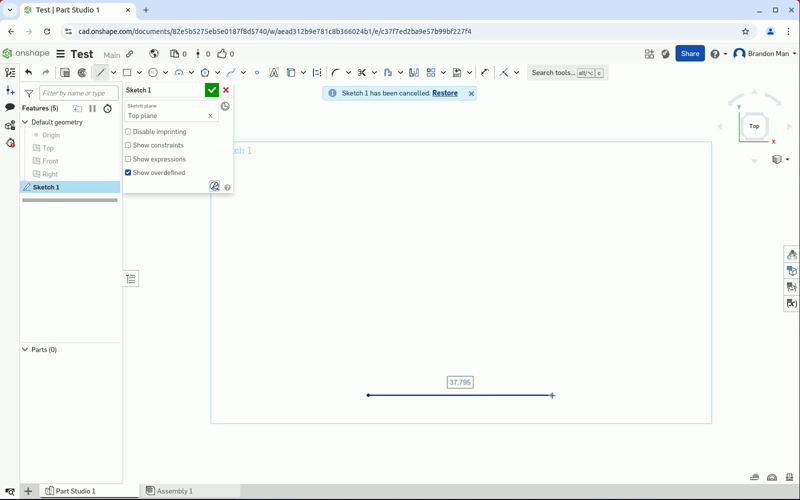
mouse_move(552, 174)
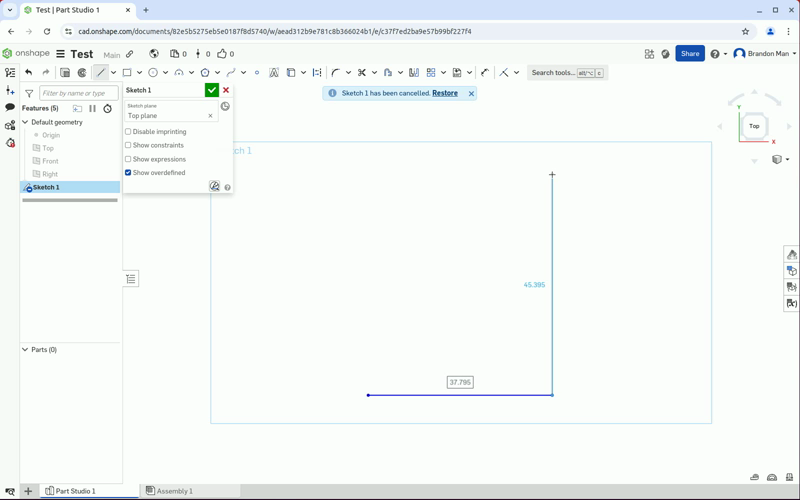
click(552, 174)
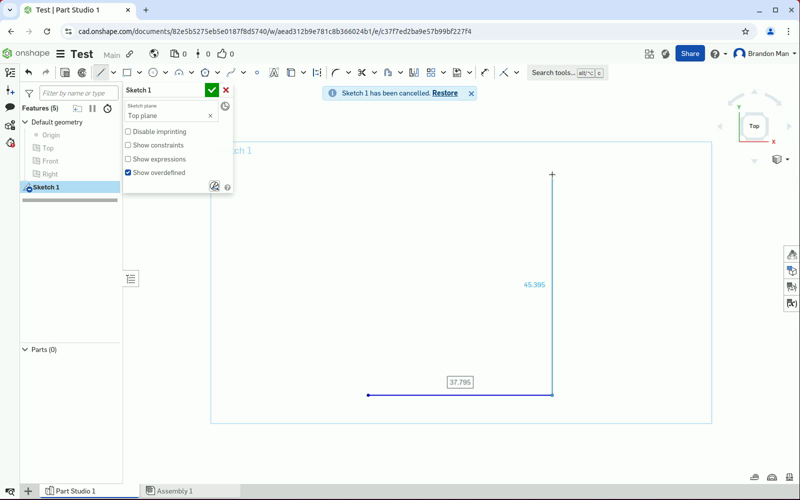
key_up(shift)
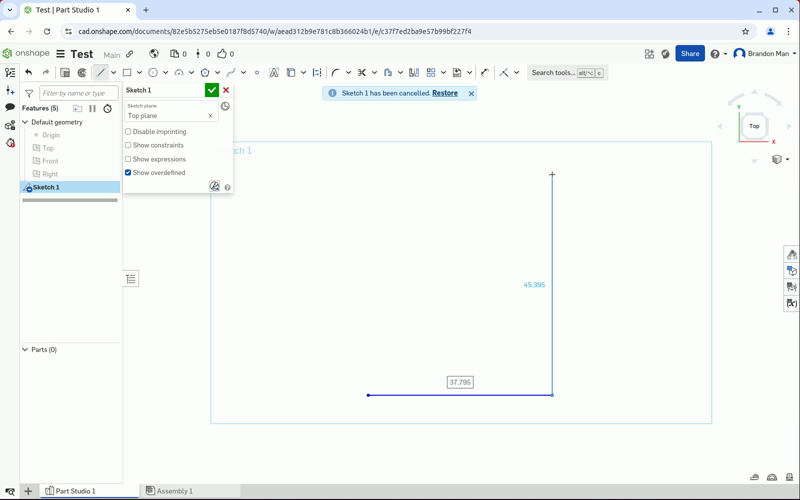
key_down(shift)
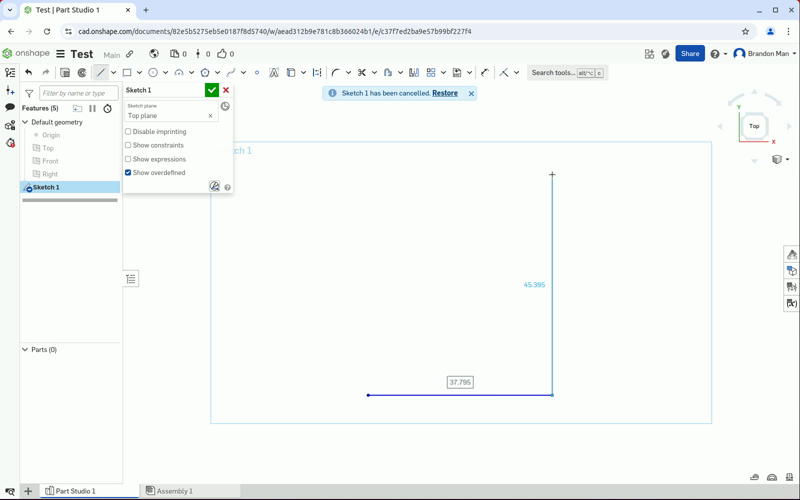
mouse_move(368, 174)
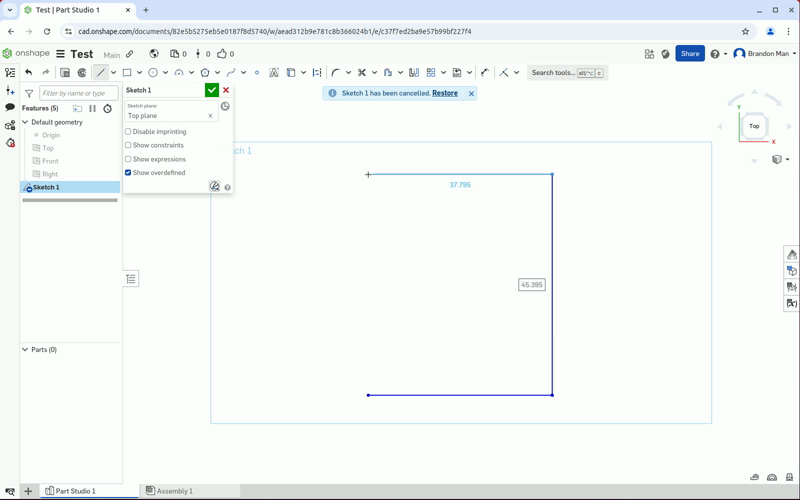
click(368, 174)
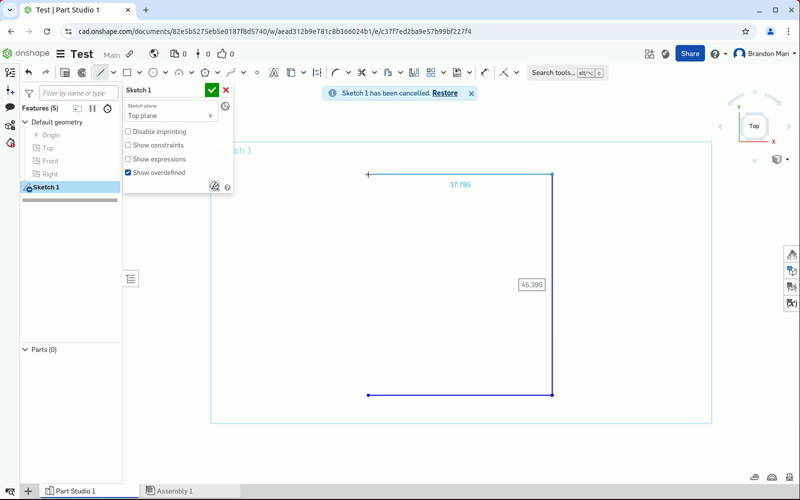
key_up(shift)
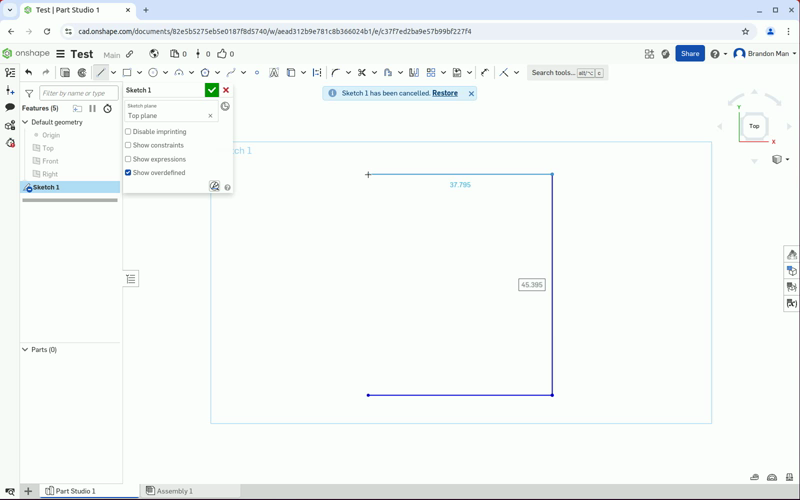
key_down(shift)
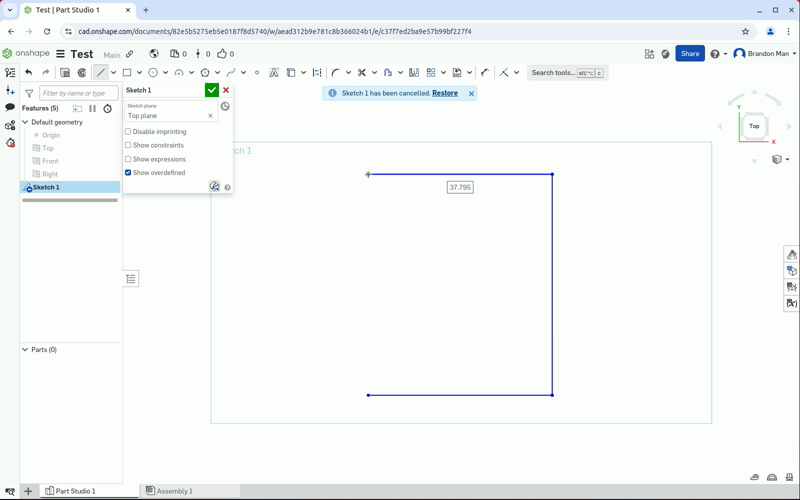
mouse_move(368, 395)
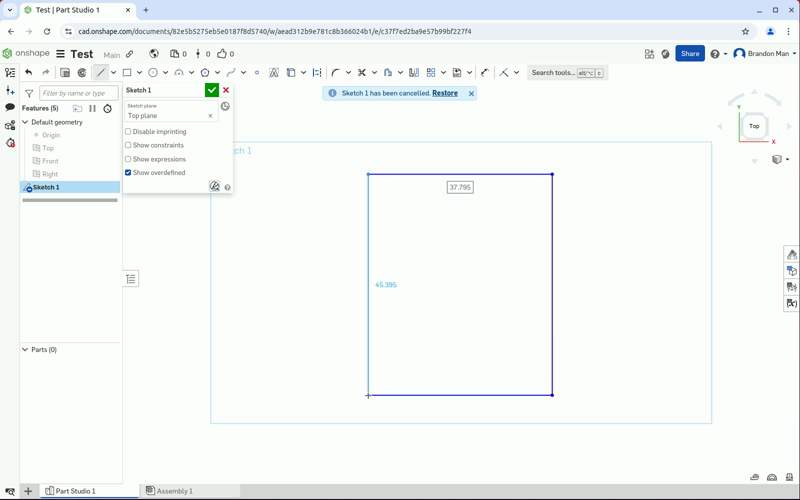
key_up(shift)
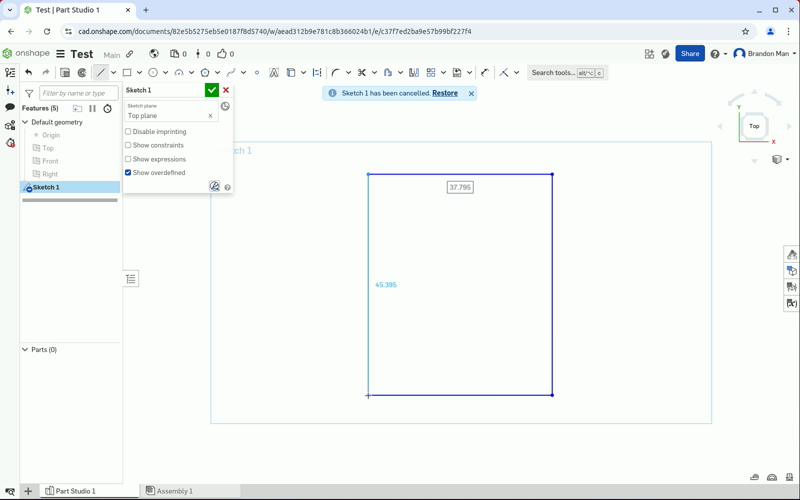
click(368, 395)
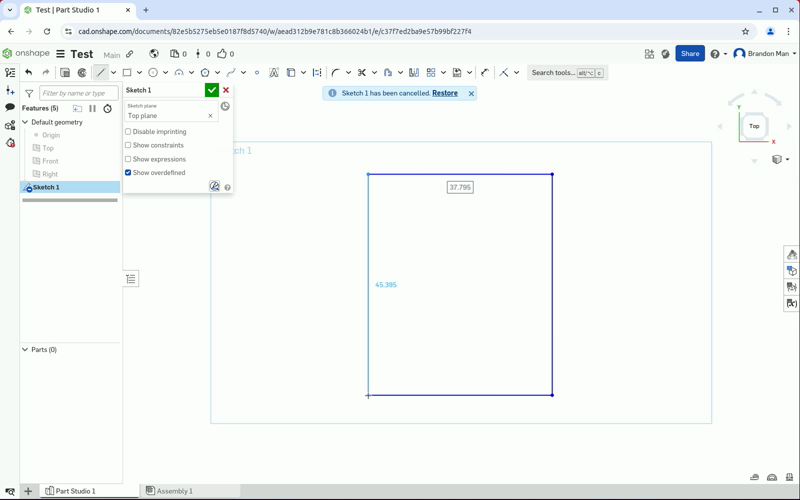
key(esc)
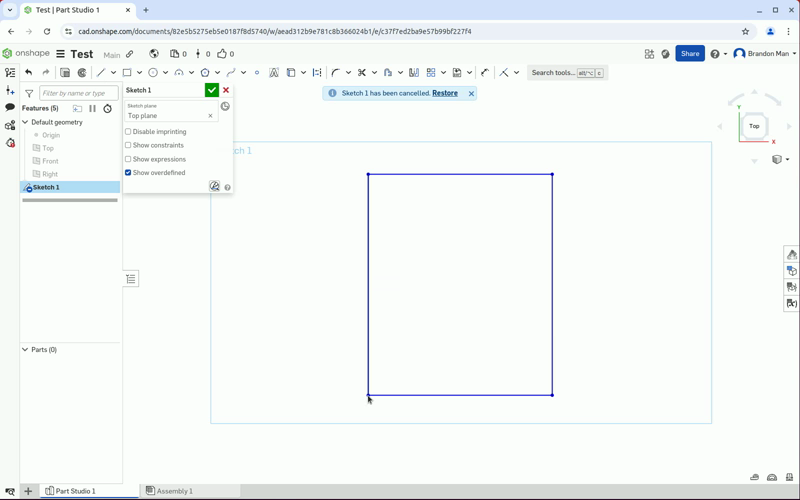
mouse_move(408, 267)
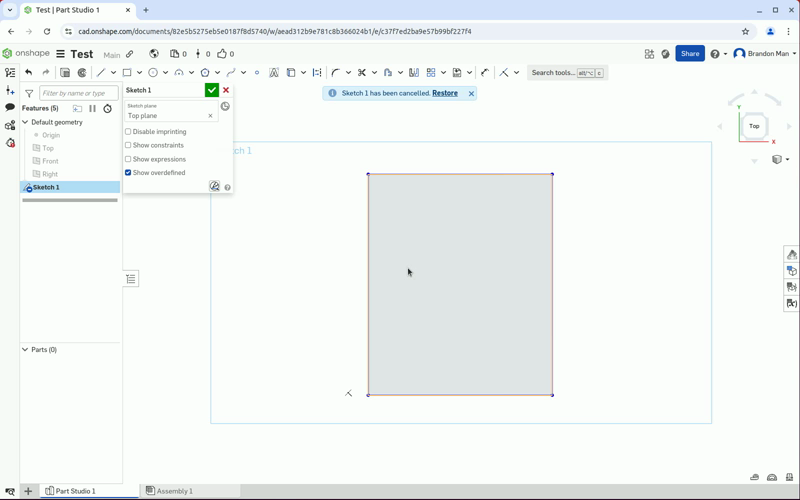
click(408, 267)
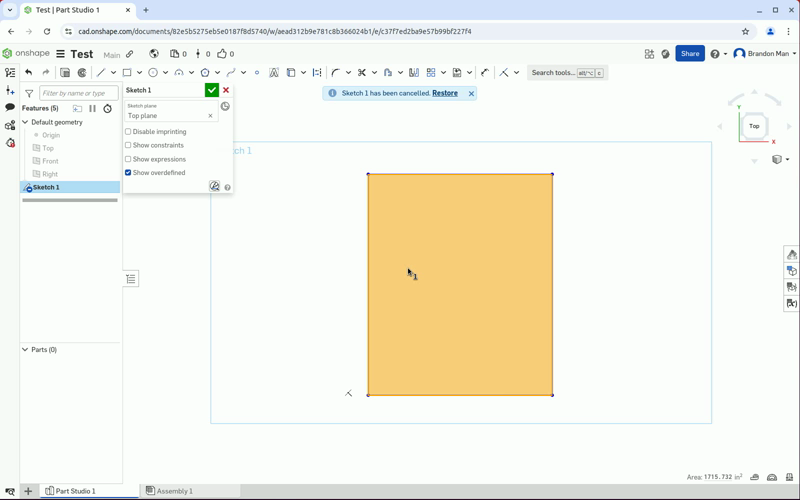
mouse_move(73, 352)
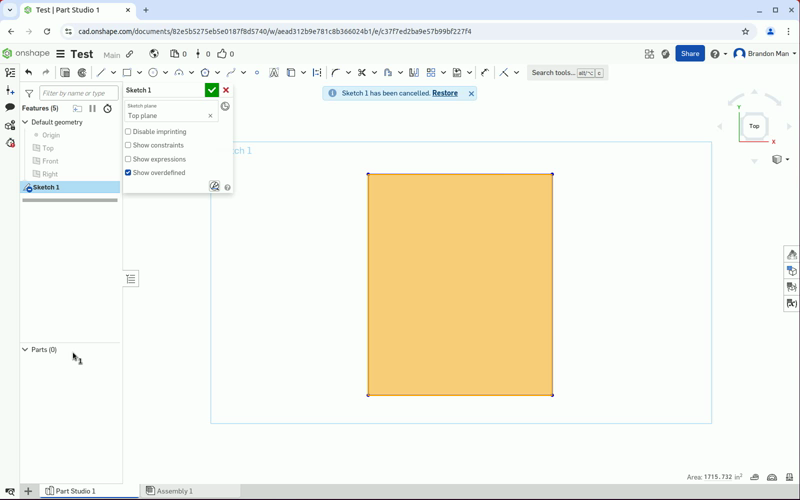
key(shift+y)
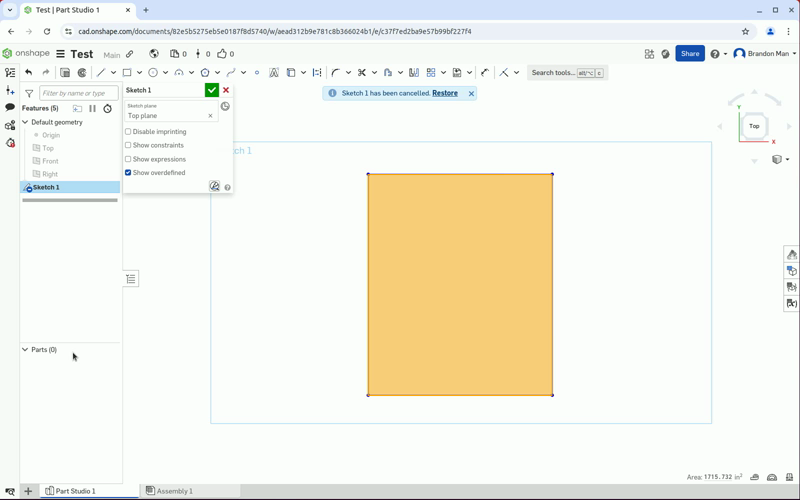
key(shift+e)
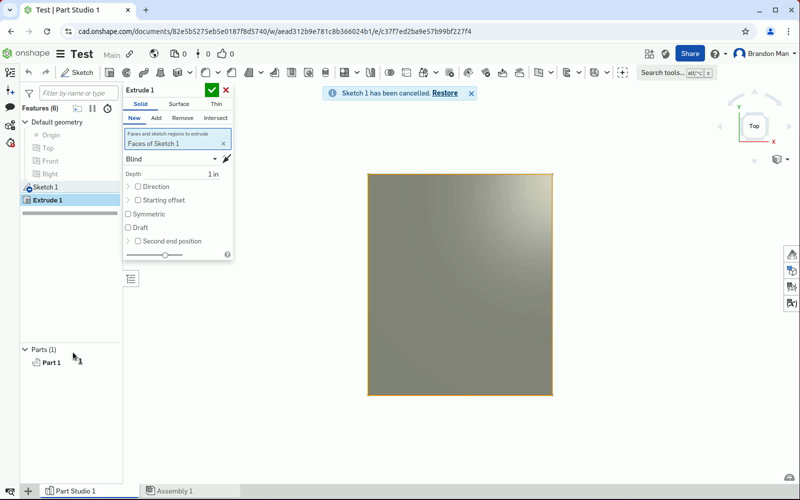
mouse_move(143, 106)
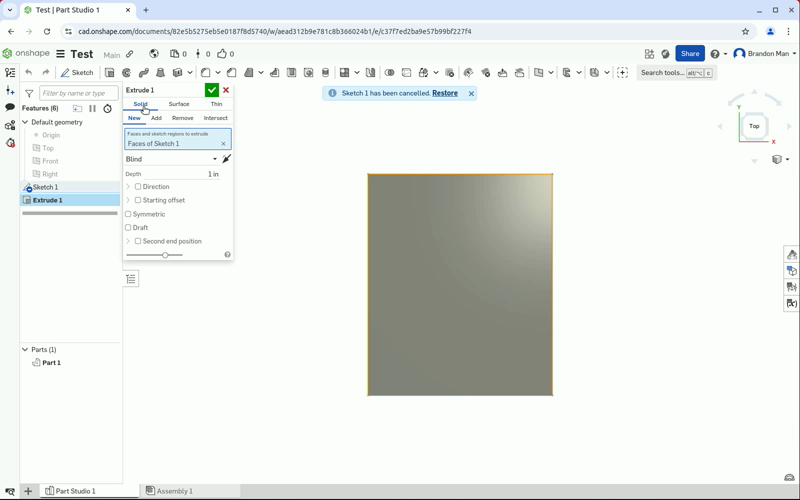
click(143, 106)
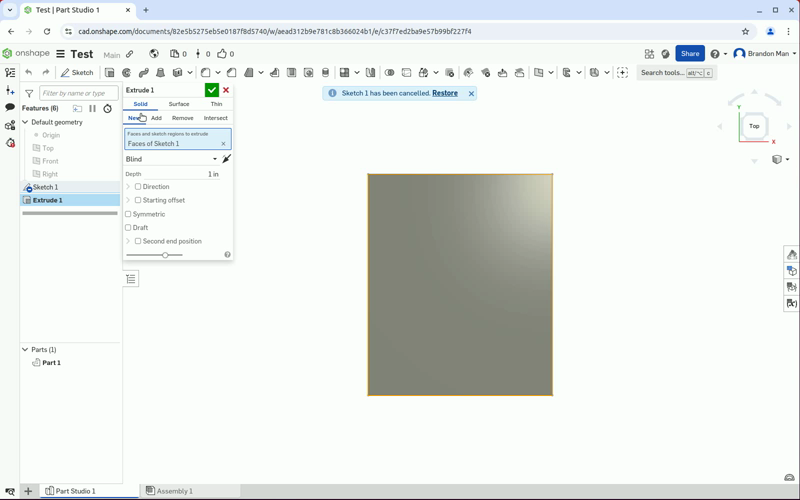
mouse_move(137, 120)
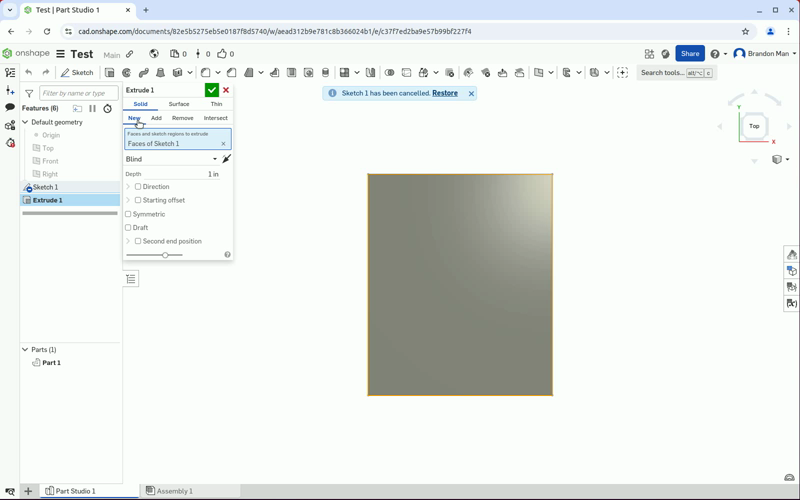
click(137, 120)
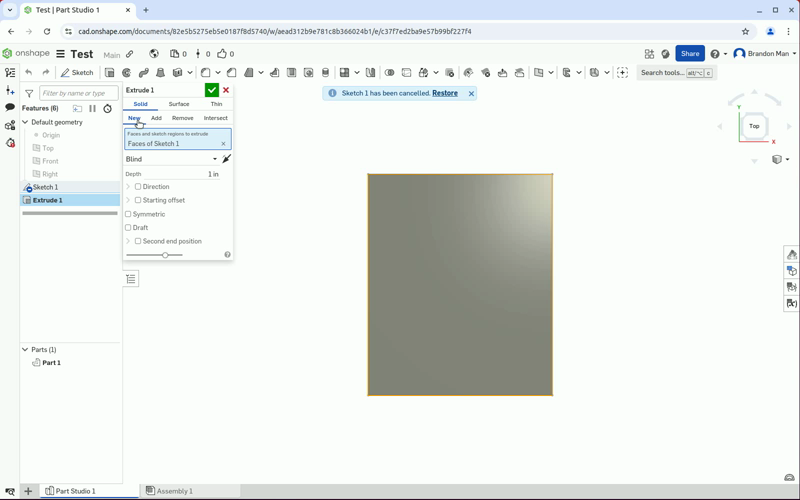
key(tab, 4)
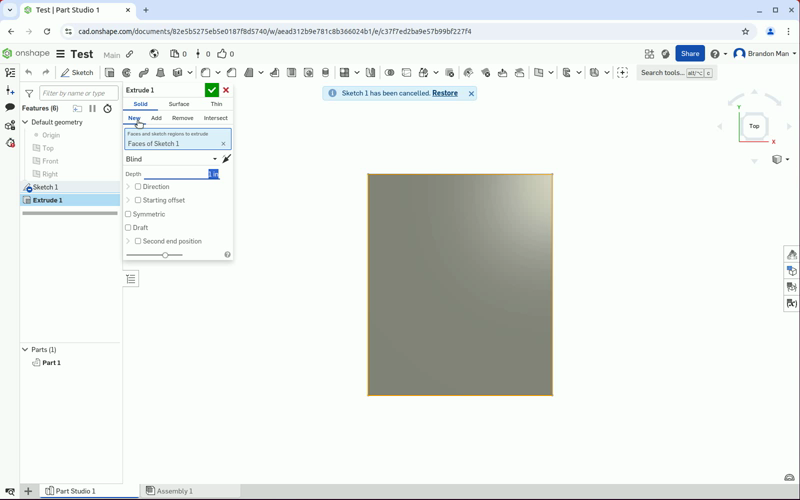
text(0.963)
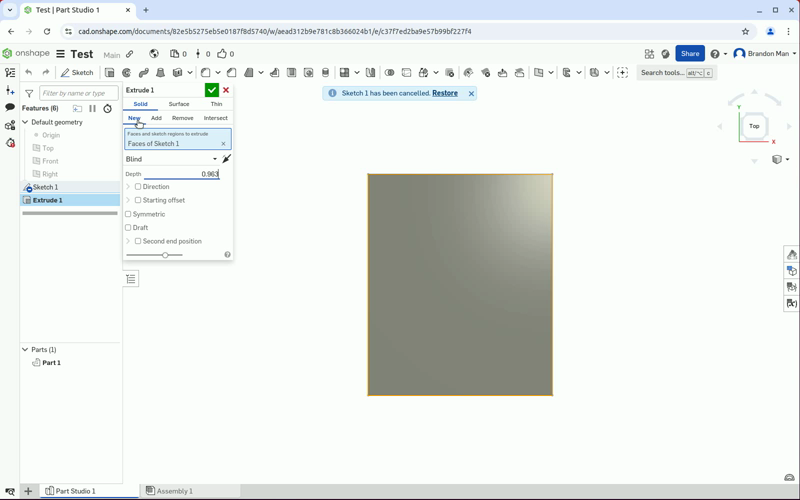
key(enter)
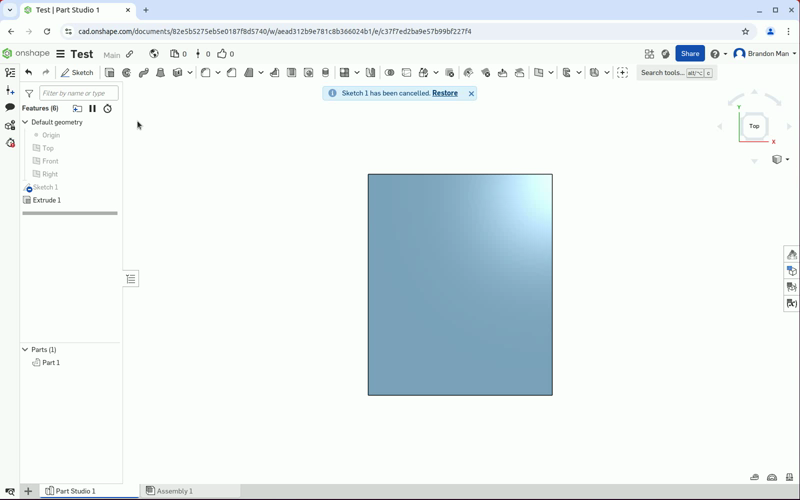
key(shift+h)
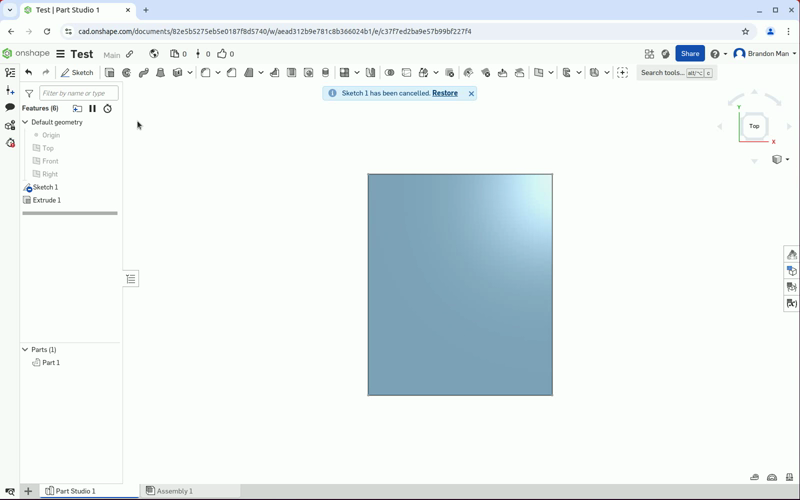
key(shift+h)
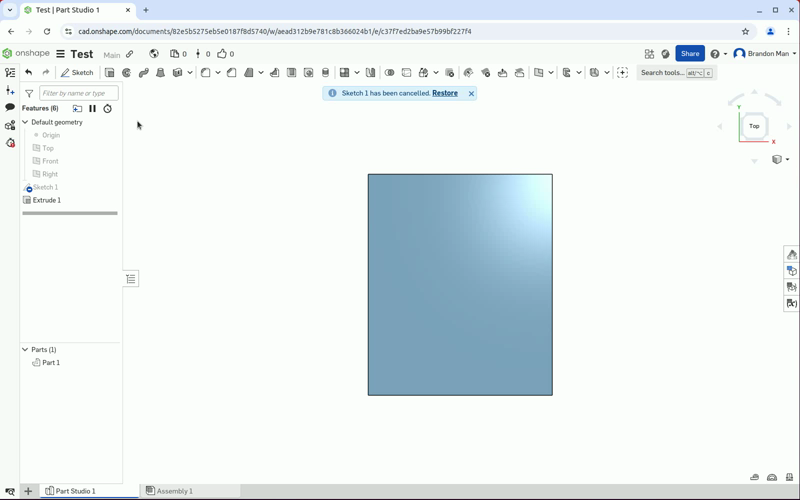
mouse_move(73, 189)
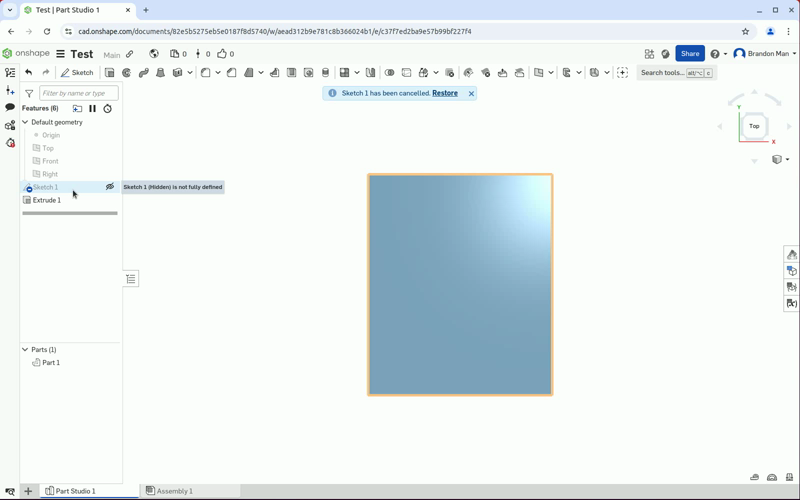
click(73, 189)
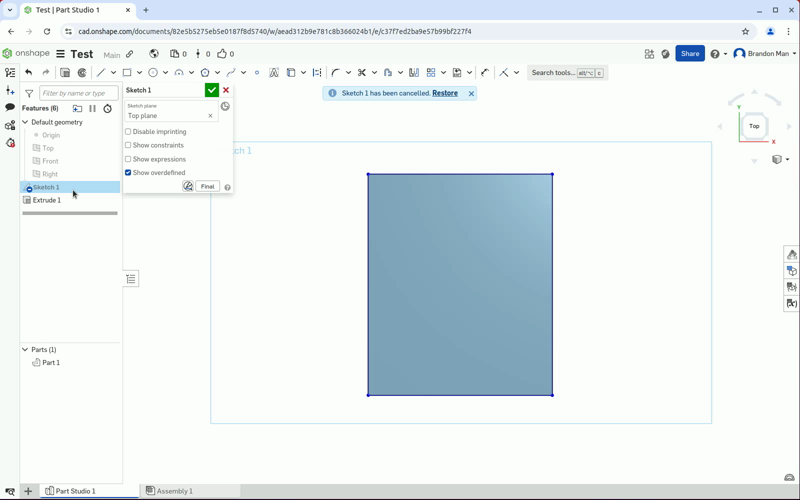
mouse_move(229, 92)
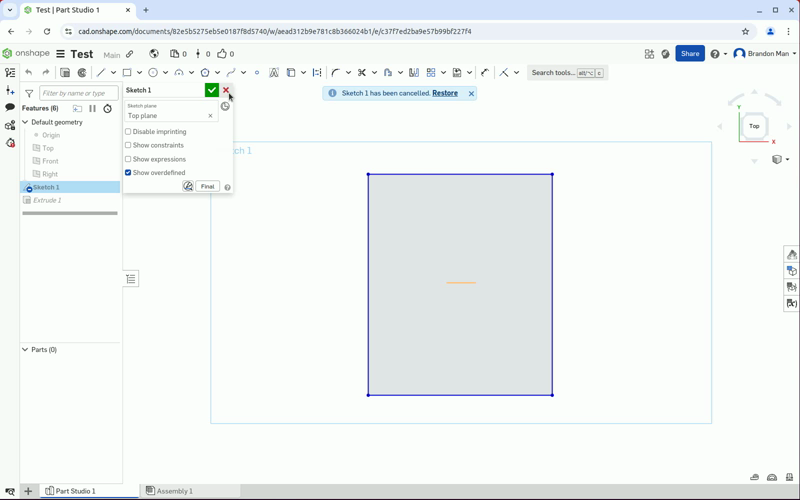
click(229, 92)
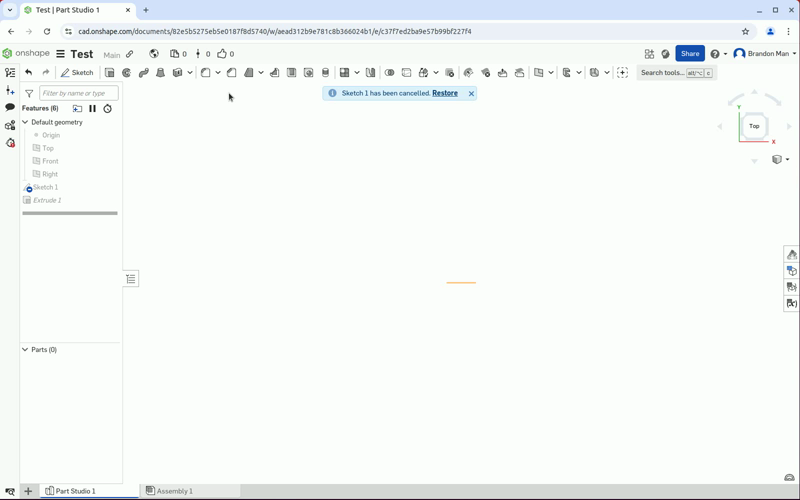
mouse_move(541, 75)
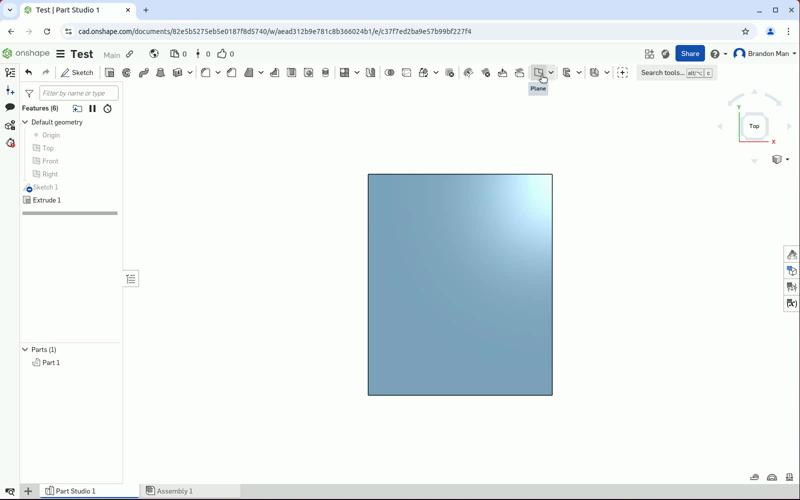
click(541, 75)
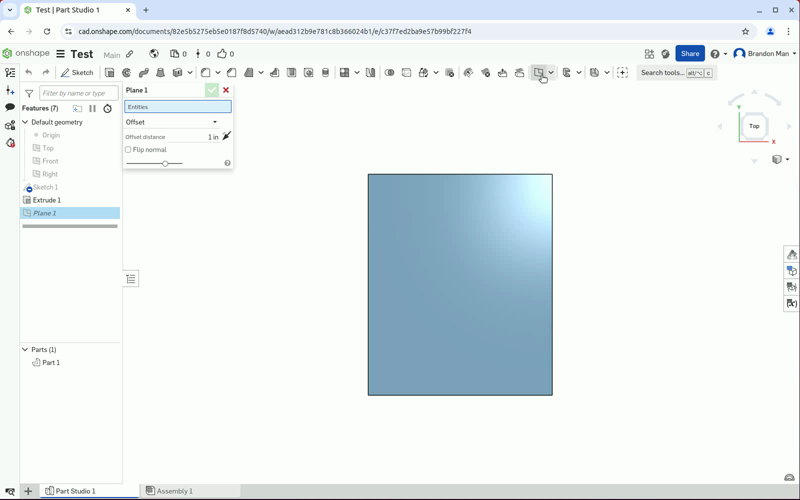
mouse_move(73, 150)
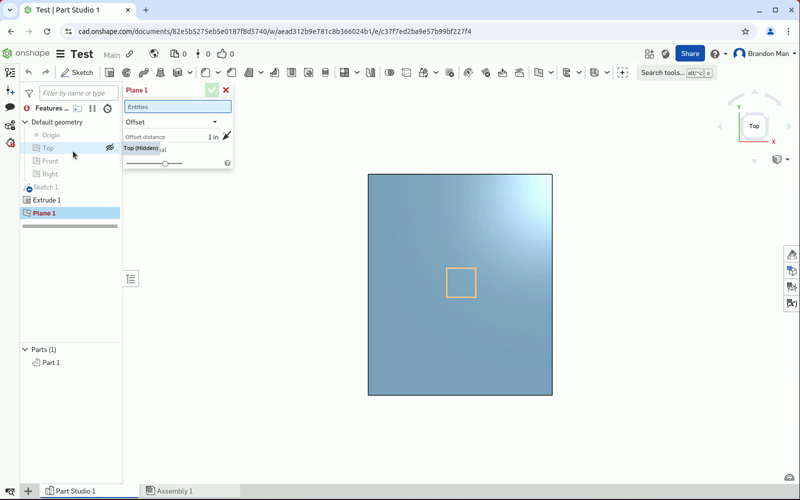
click(73, 150)
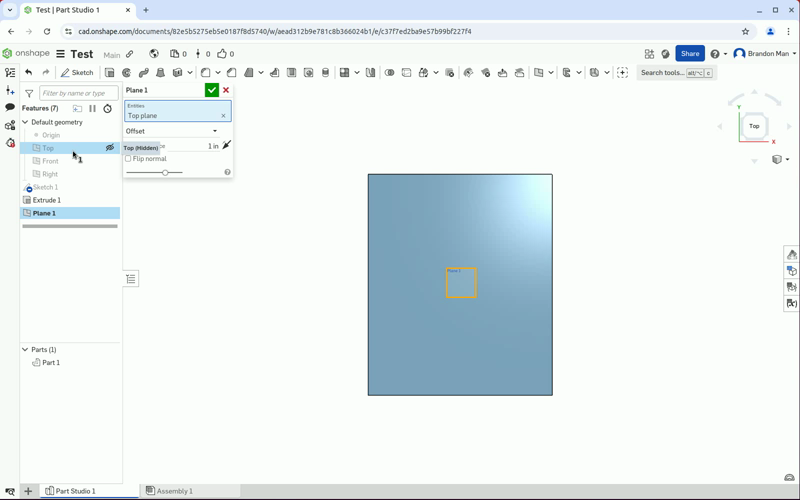
key(tab, 2)
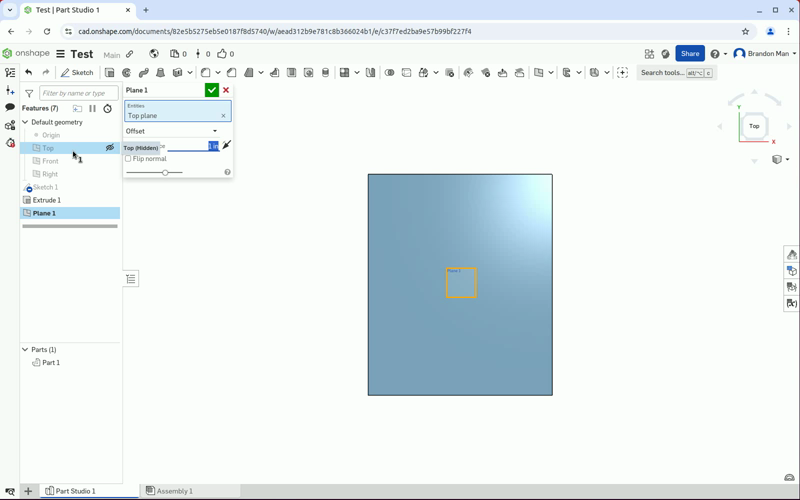
text(0.955)
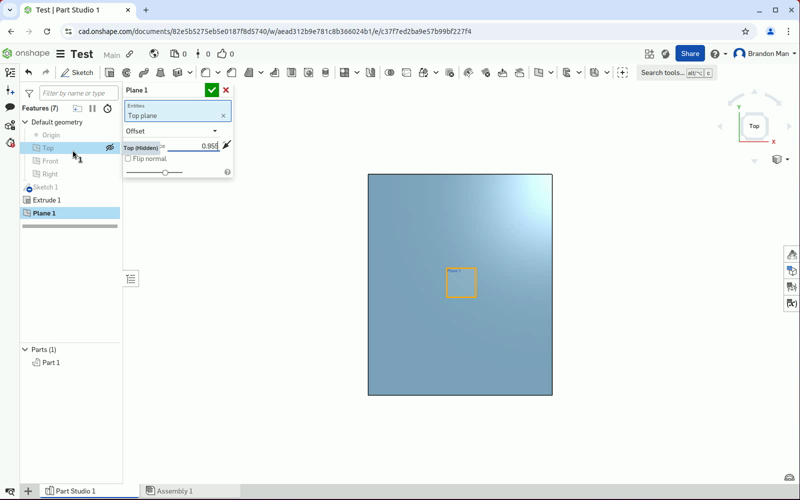
key(enter, 2)
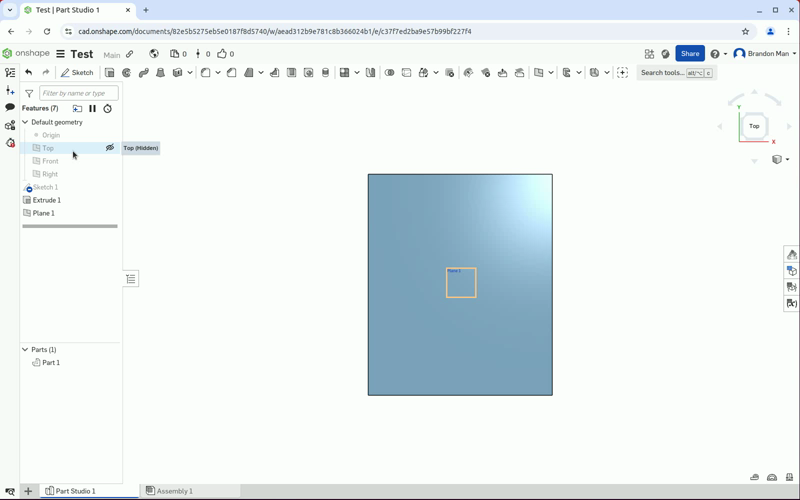
key(shift+s)
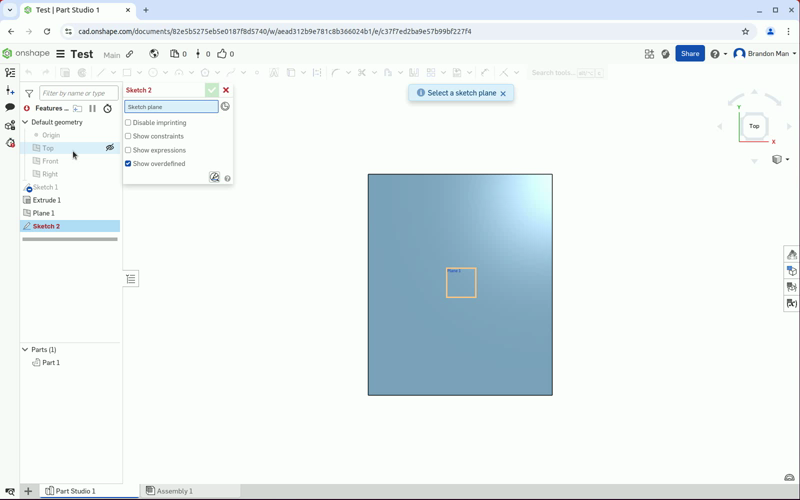
mouse_move(73, 215)
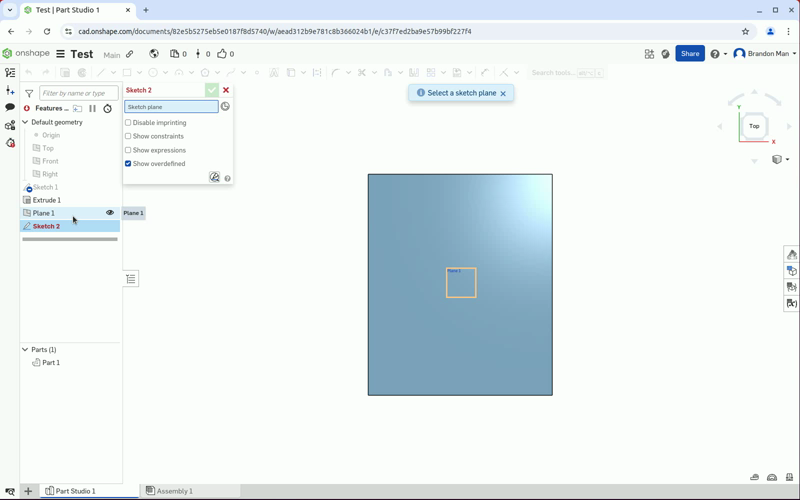
click(73, 215)
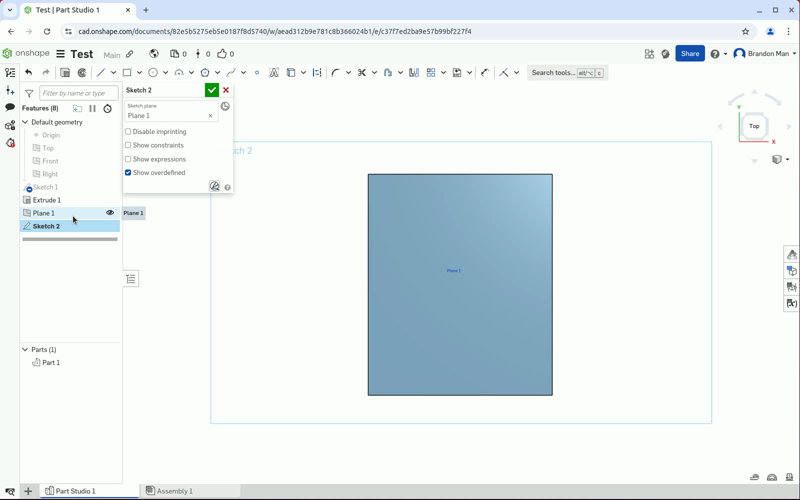
mouse_move(73, 352)
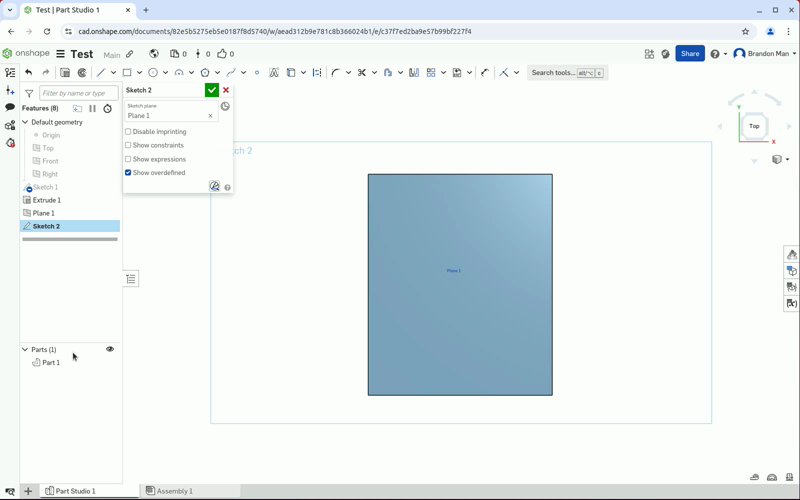
key(y)
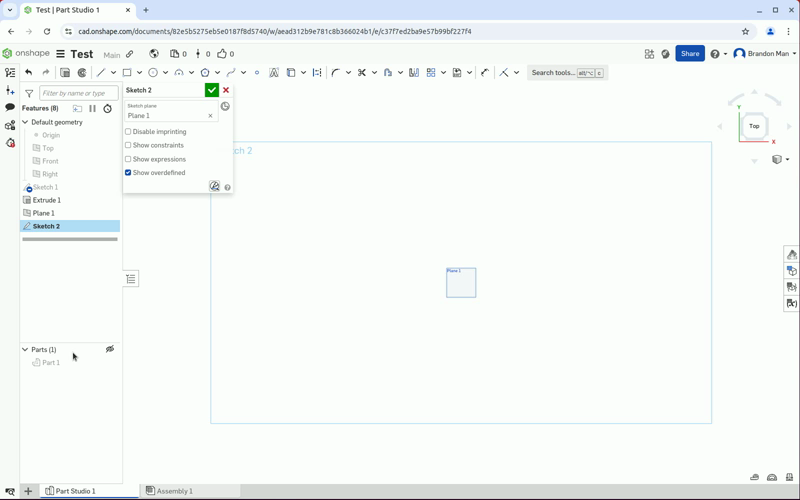
key(c)
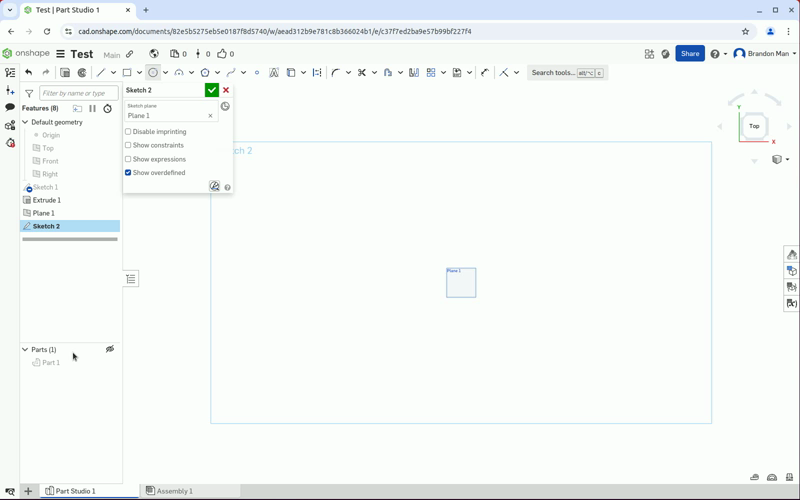
key_down(shift)
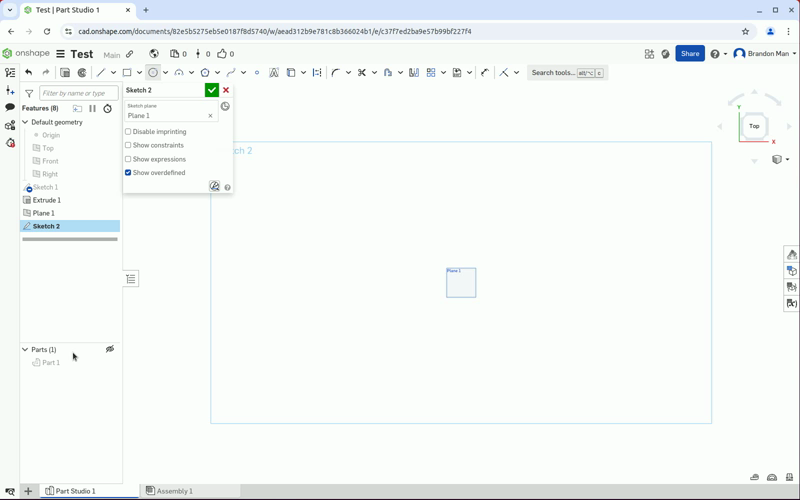
mouse_move(387, 376)
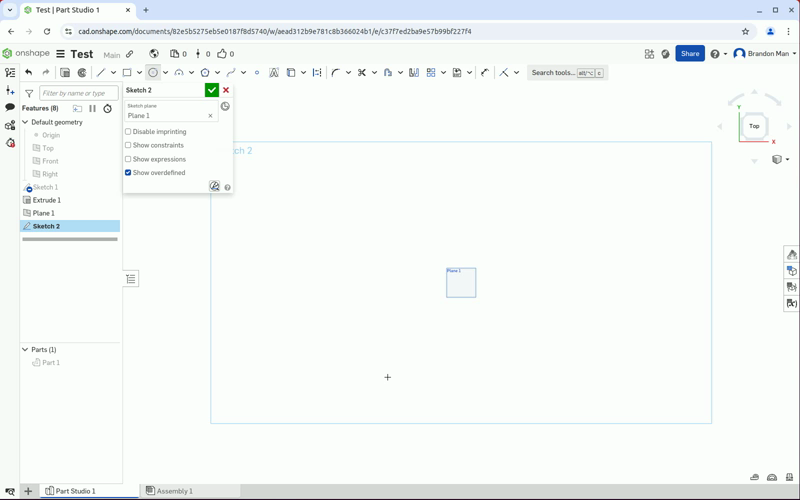
click(387, 376)
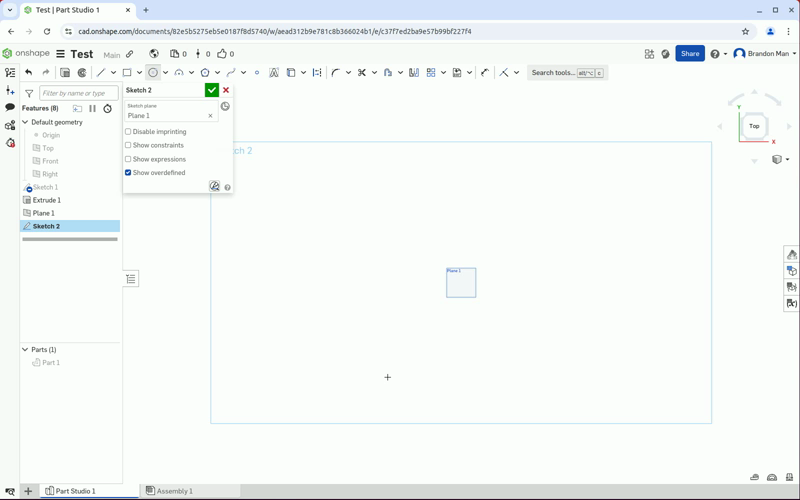
key_up(shift)
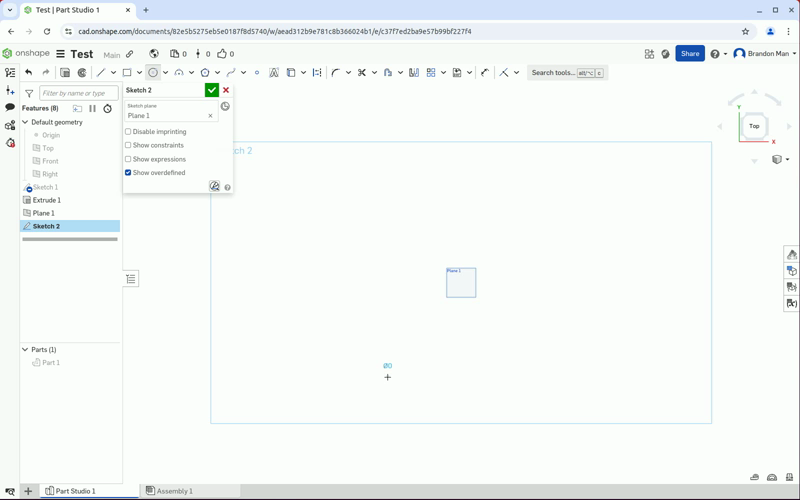
mouse_move(395, 376)
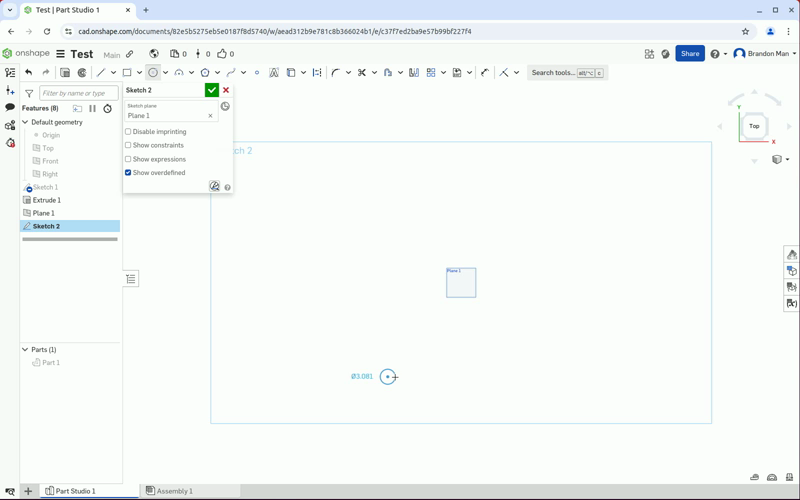
click(395, 376)
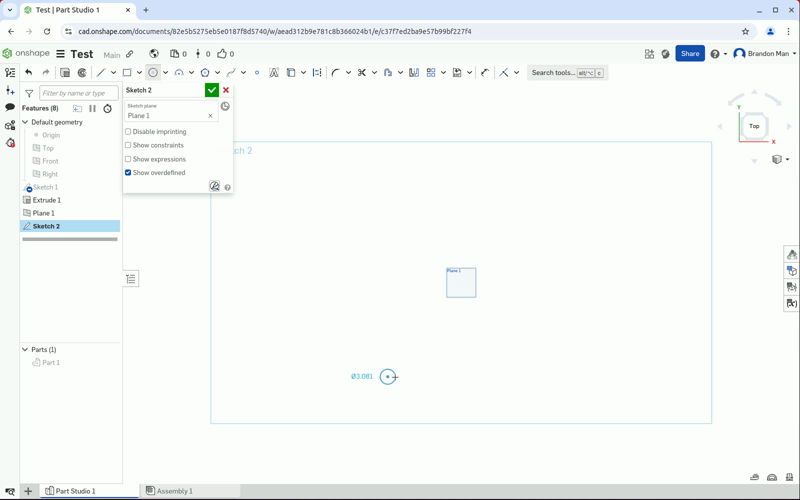
key(esc)
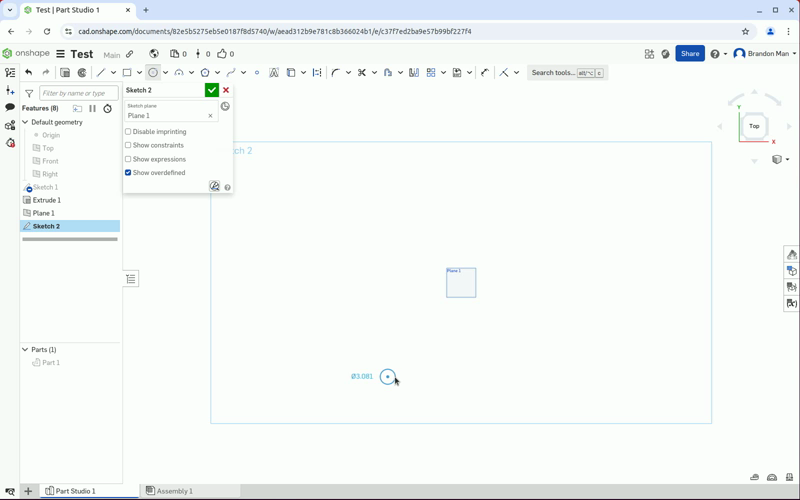
mouse_move(390, 379)
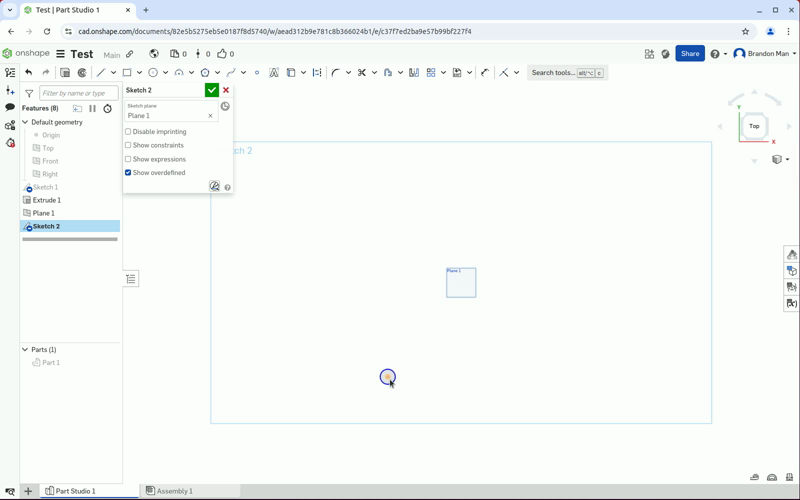
scroll(6)
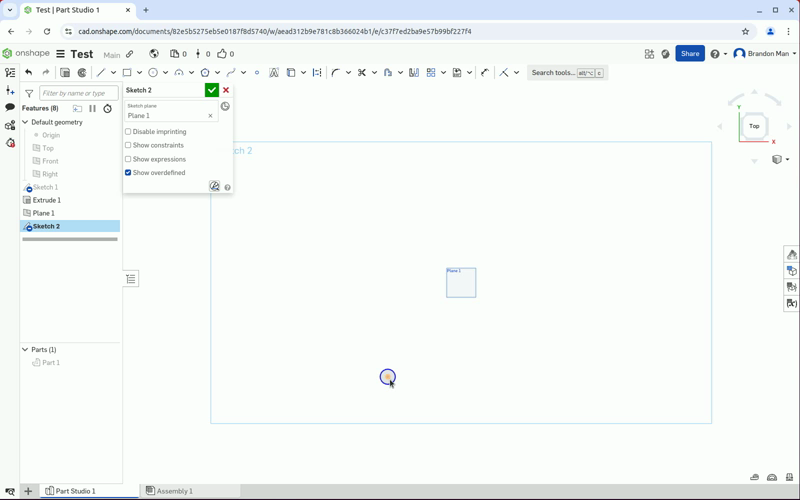
scroll(6)
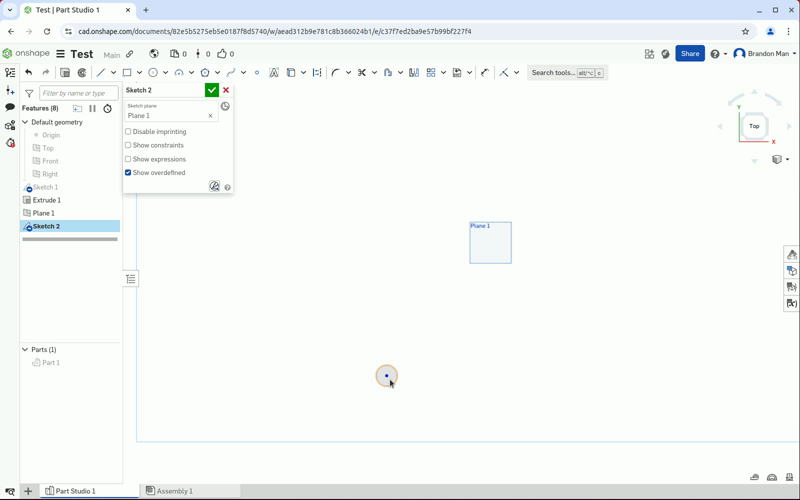
scroll(6)
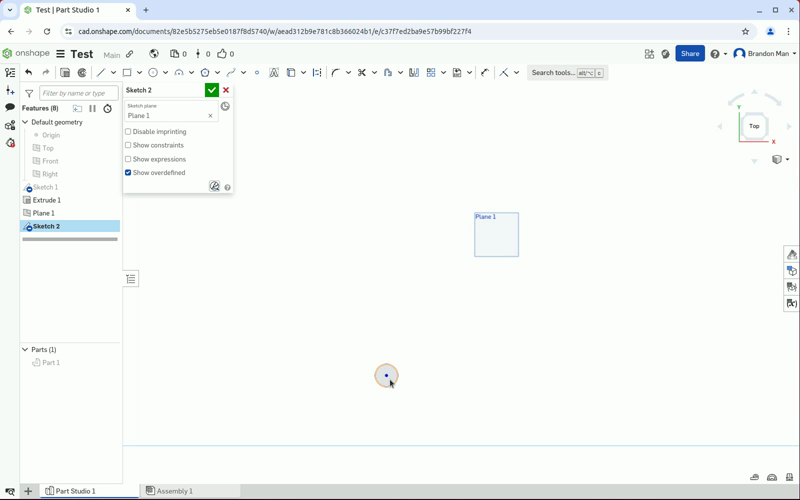
scroll(6)
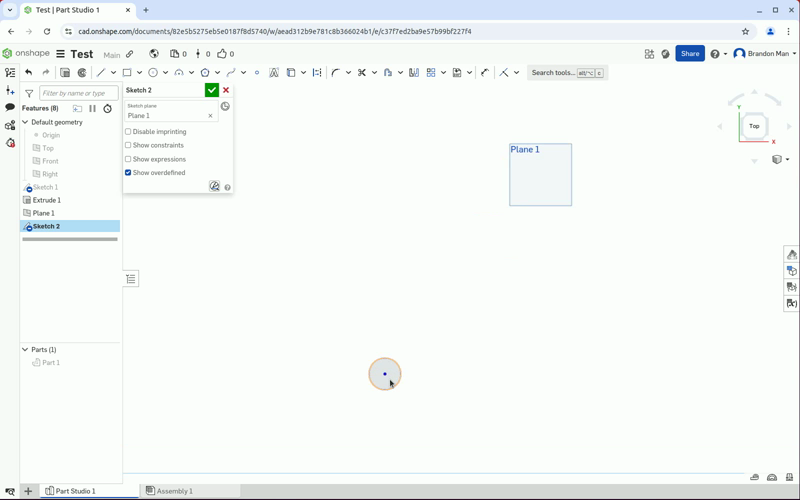
scroll(6)
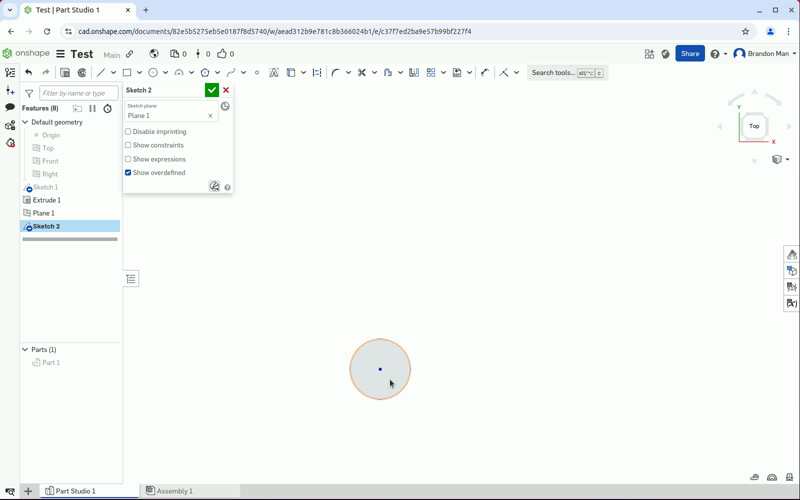
scroll(6)
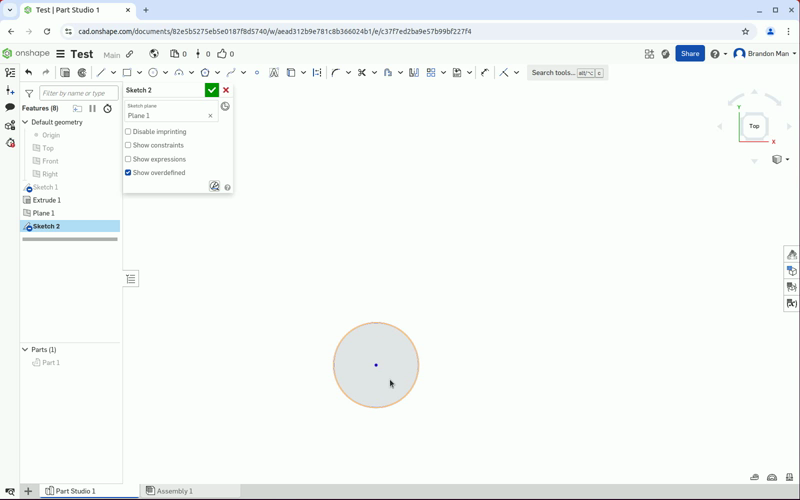
scroll(6)
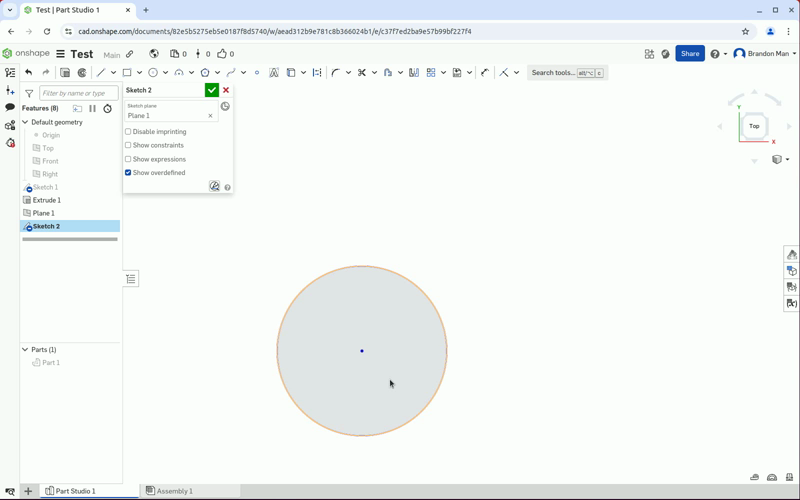
click(390, 379)
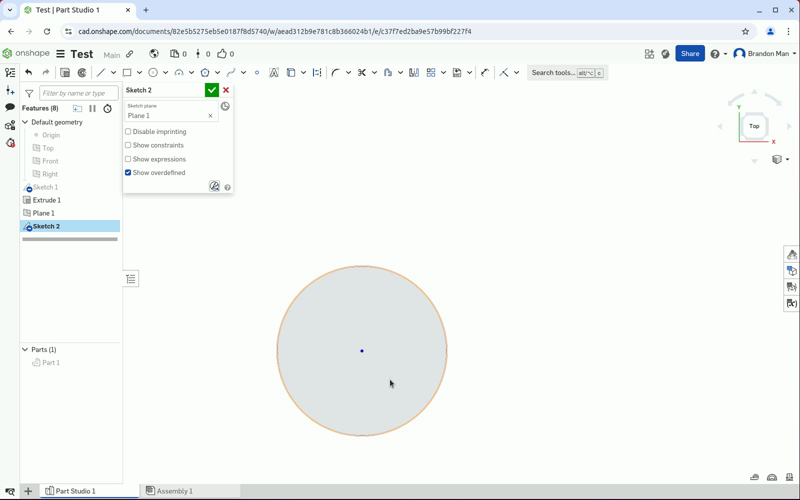
scroll(-6)
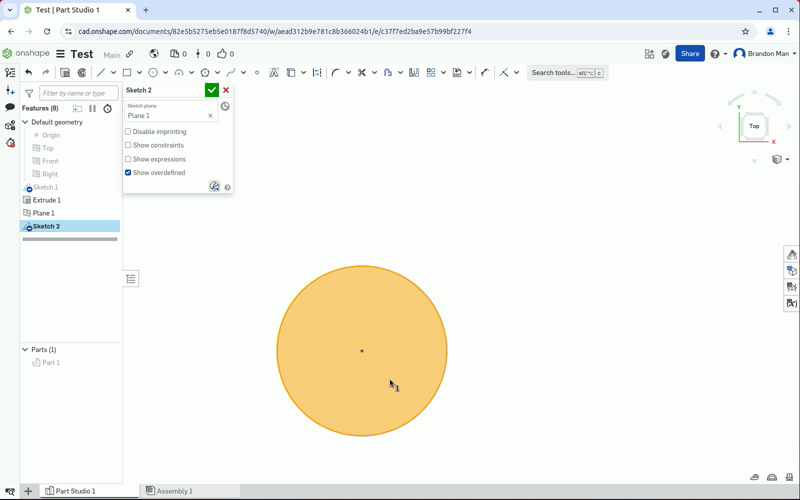
scroll(-6)
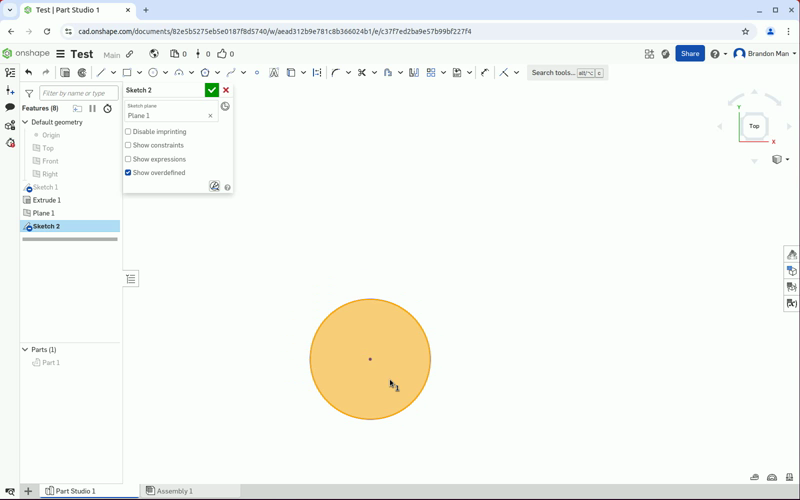
scroll(-6)
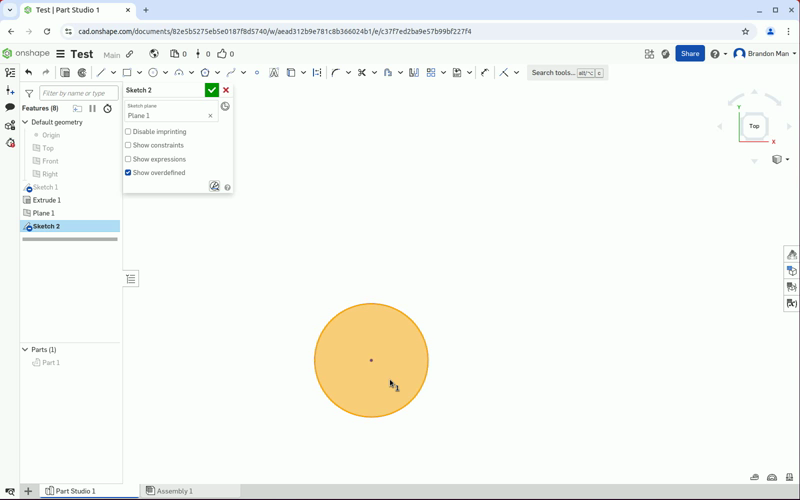
scroll(-6)
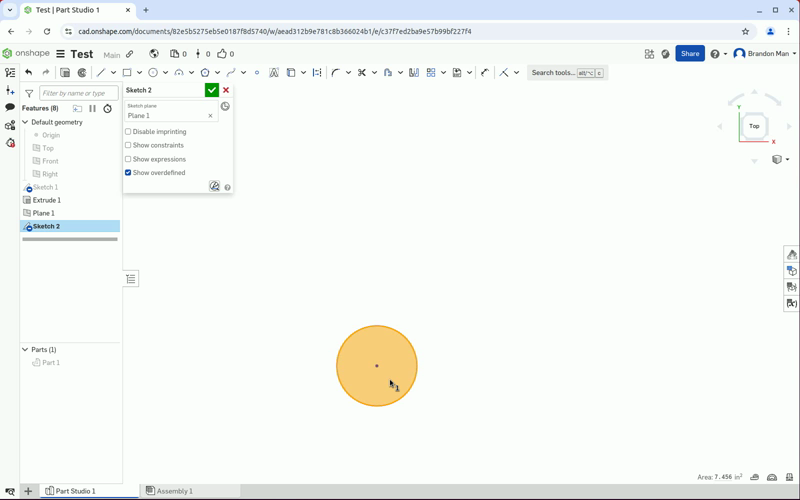
scroll(-6)
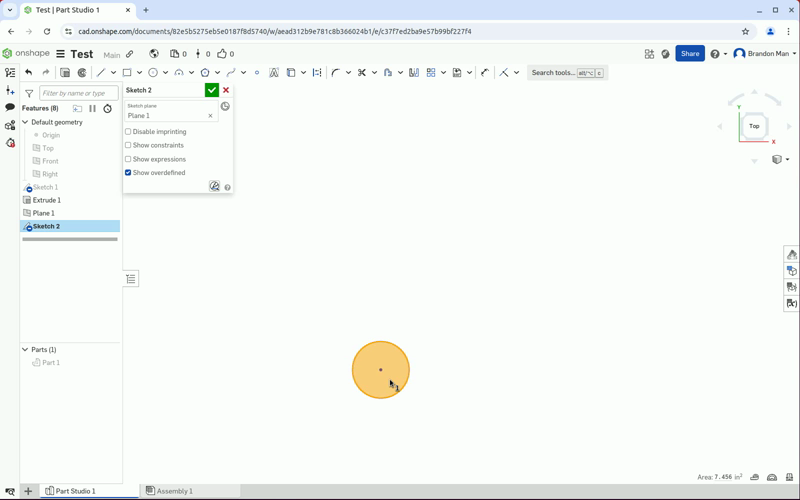
scroll(-6)
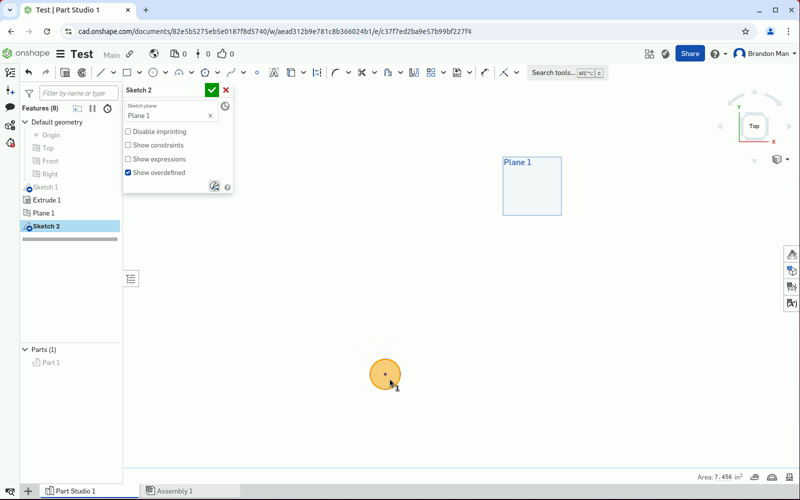
scroll(-6)
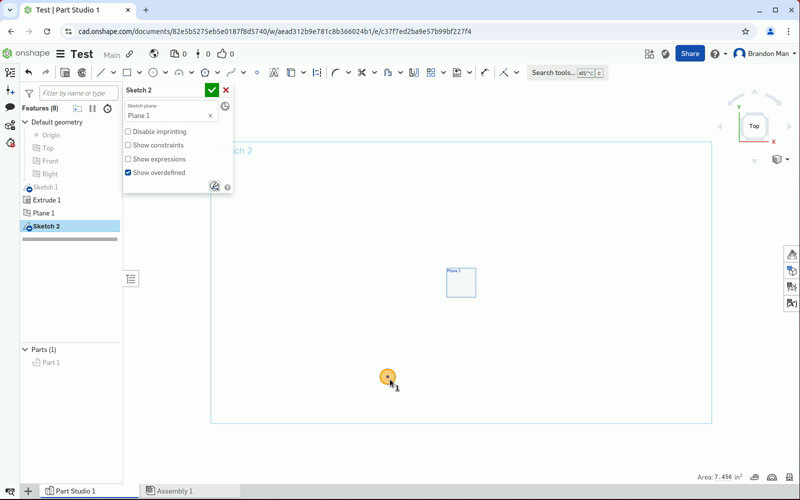
mouse_move(73, 352)
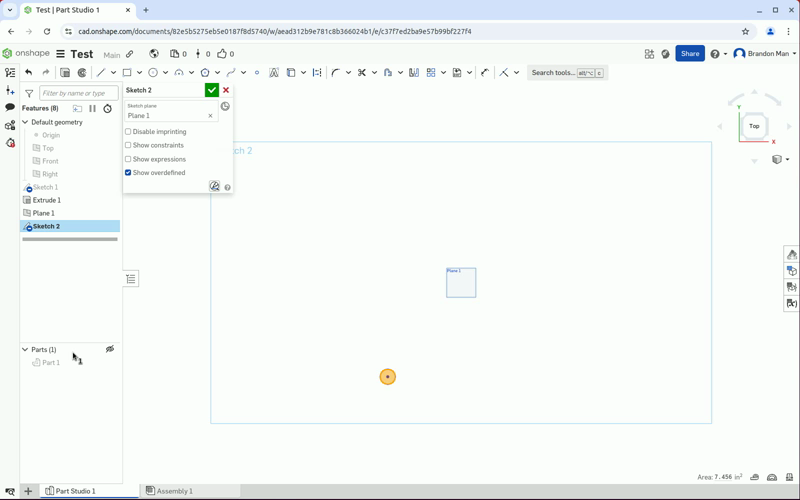
key(shift+y)
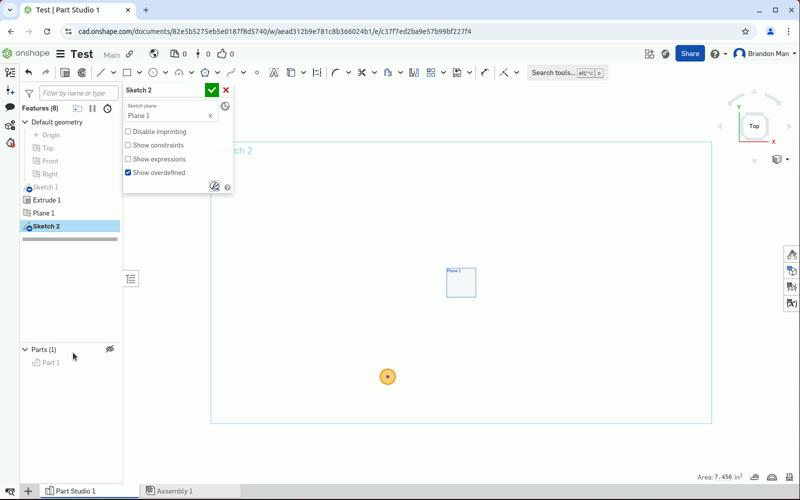
key(shift+e)
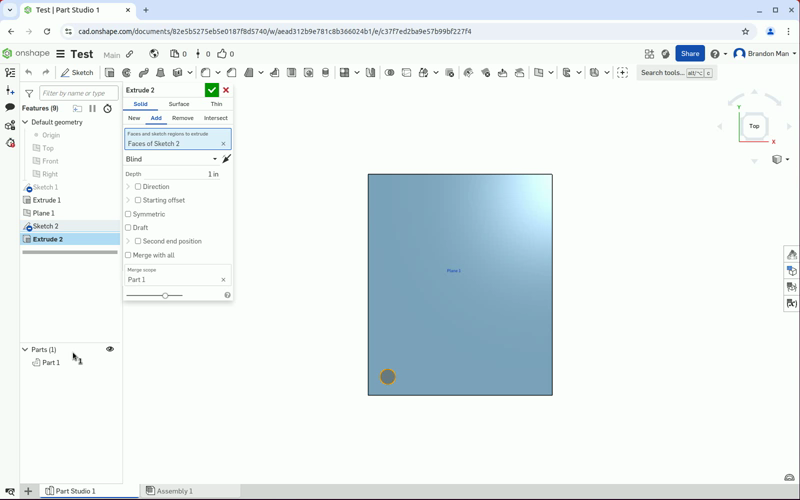
mouse_move(143, 106)
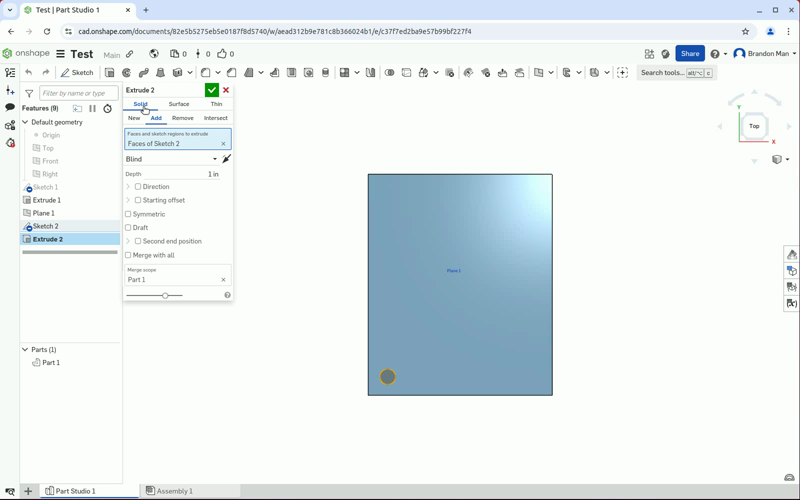
click(143, 106)
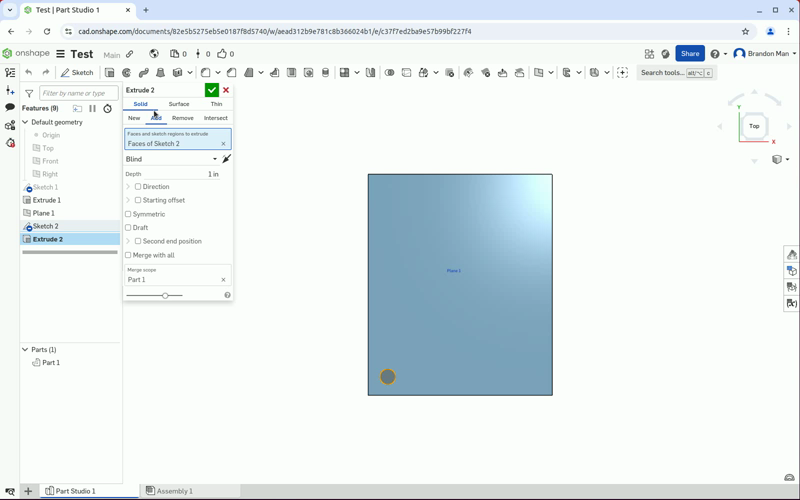
mouse_move(186, 120)
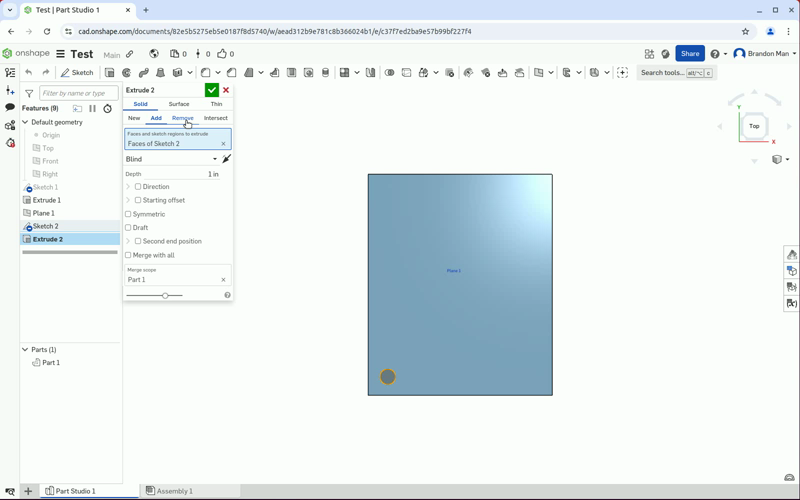
click(186, 120)
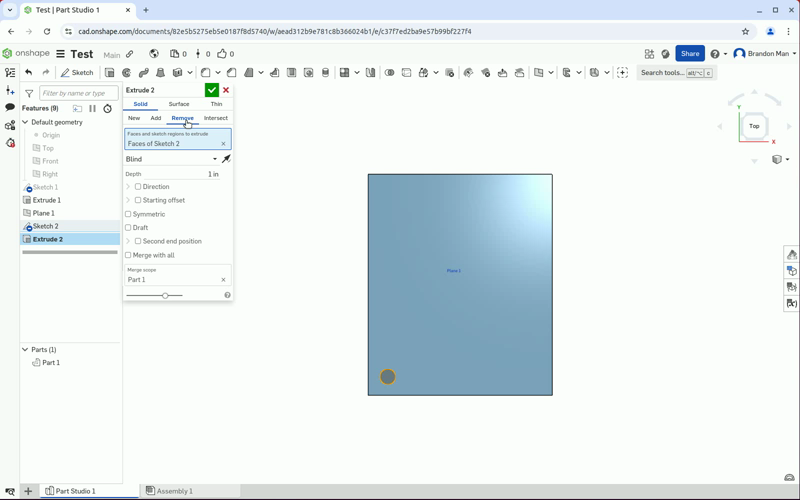
key(tab, 4)
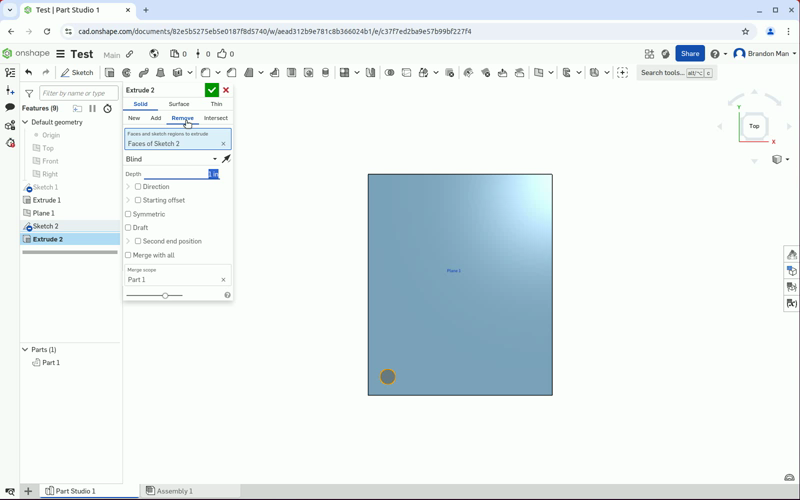
text(7.703)
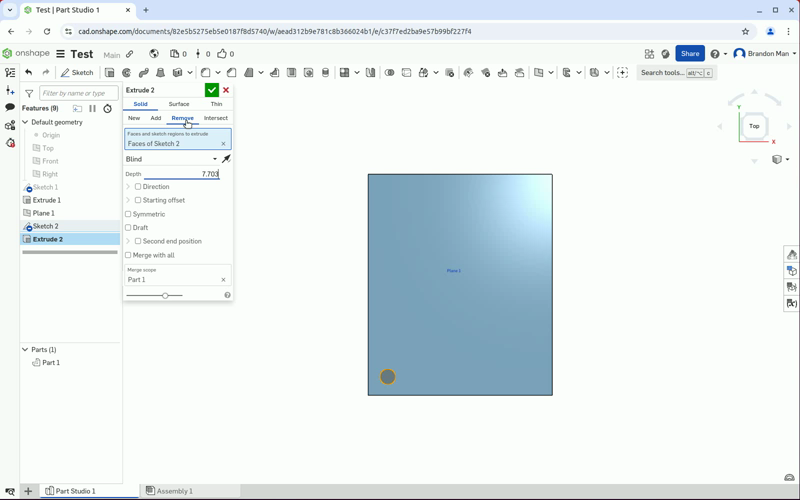
key(tab, 6)
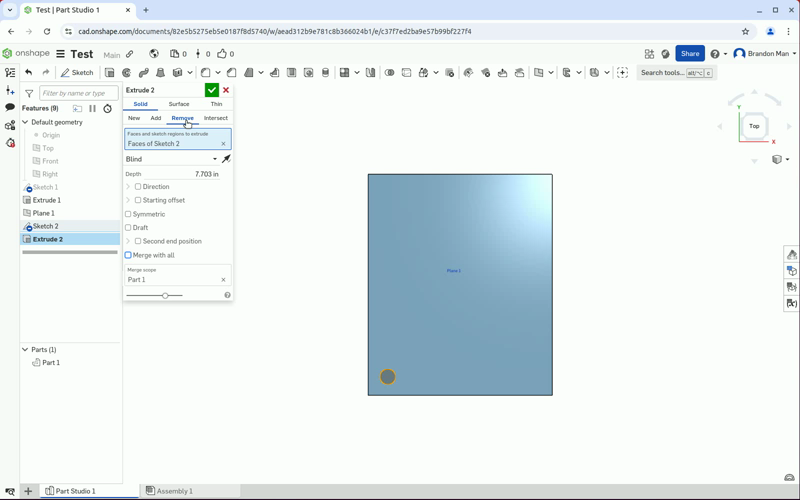
key(space)
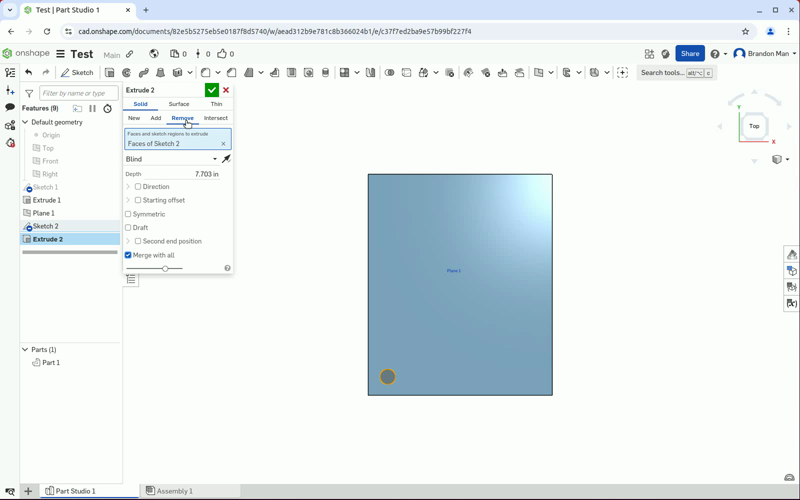
key(enter)
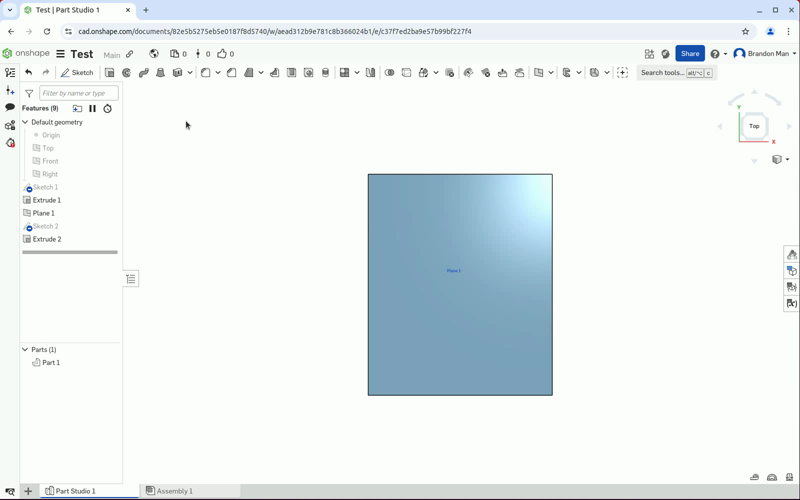
key(shift+h)
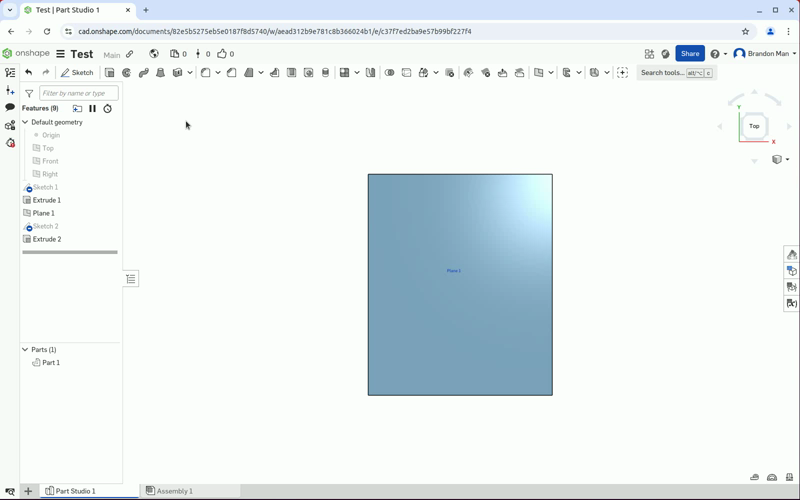
key(shift+h)
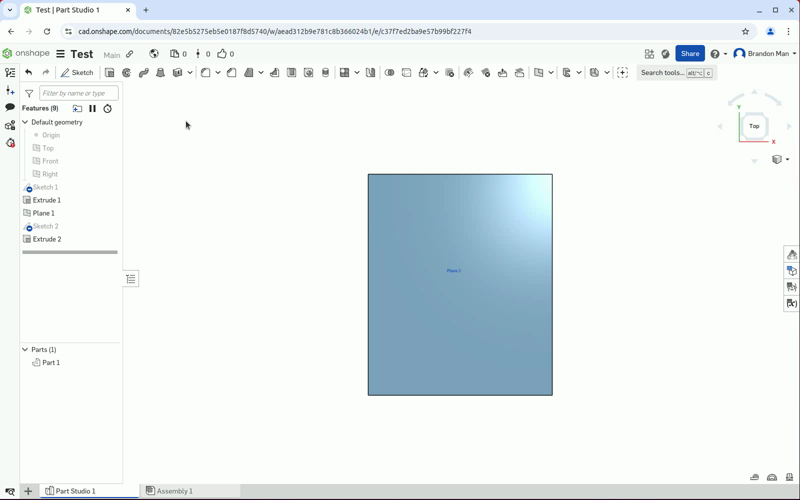
mouse_move(73, 189)
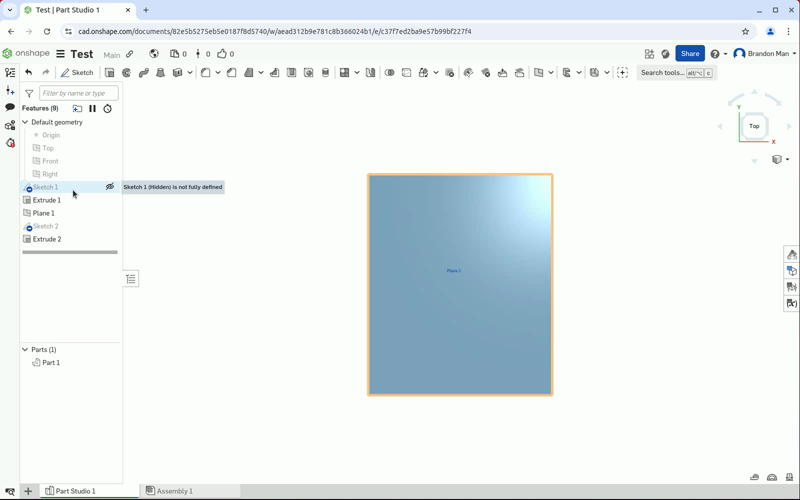
click(73, 189)
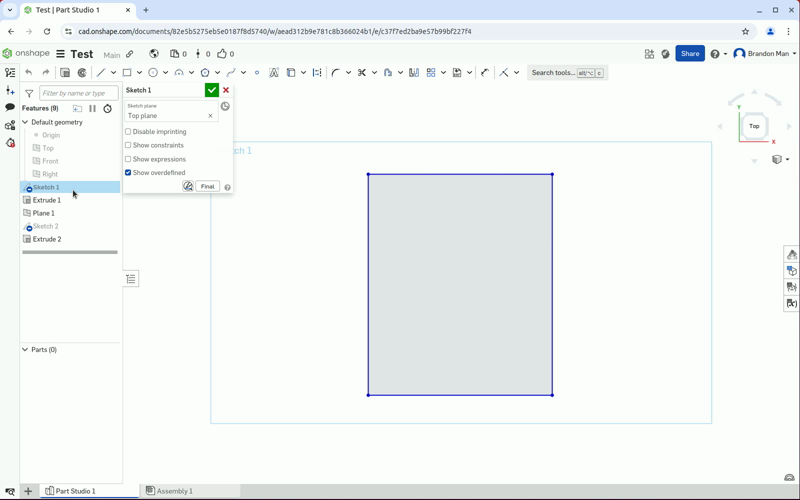
mouse_move(229, 92)
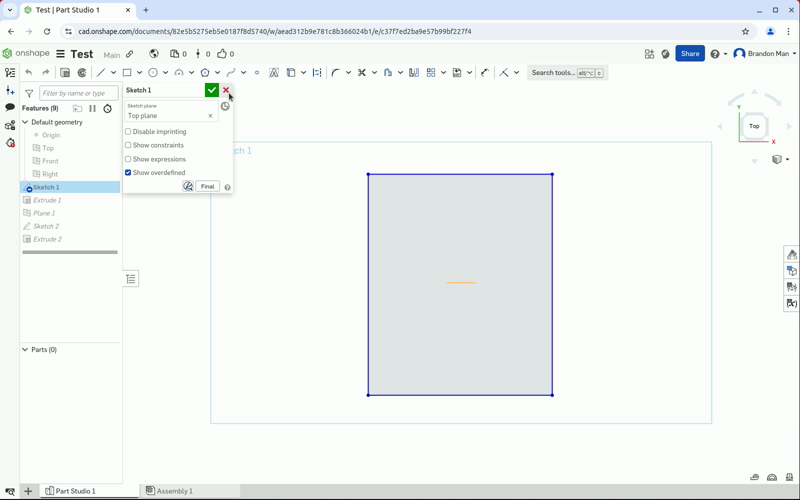
click(229, 92)
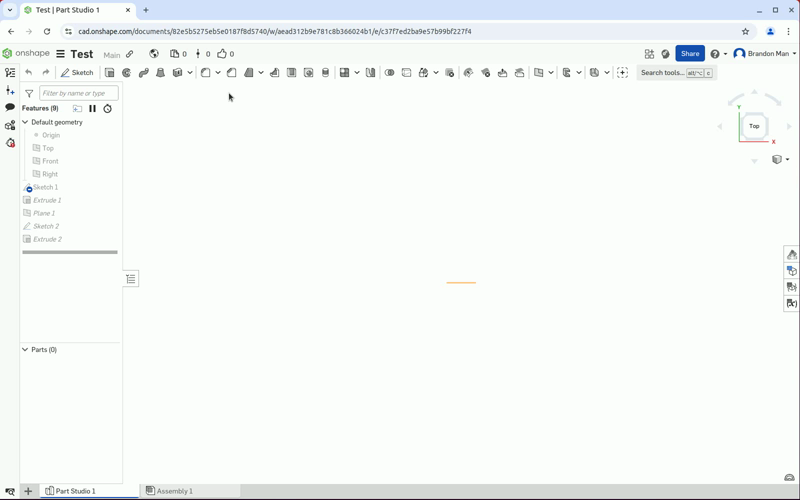
key(shift+s)
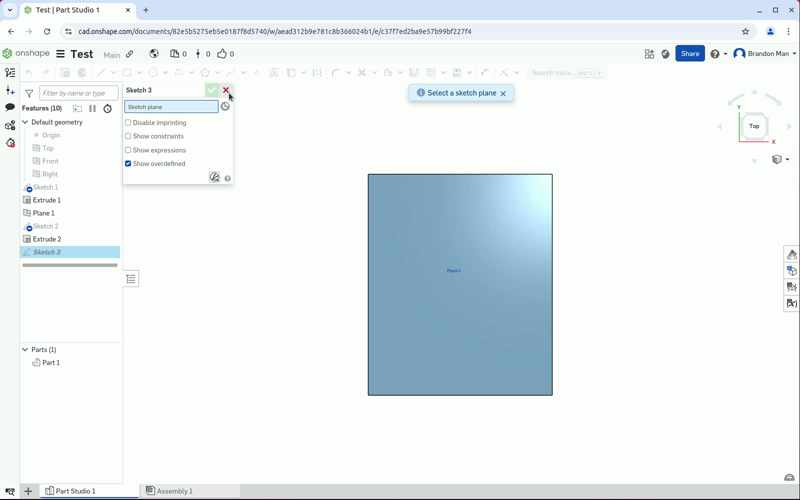
mouse_move(73, 215)
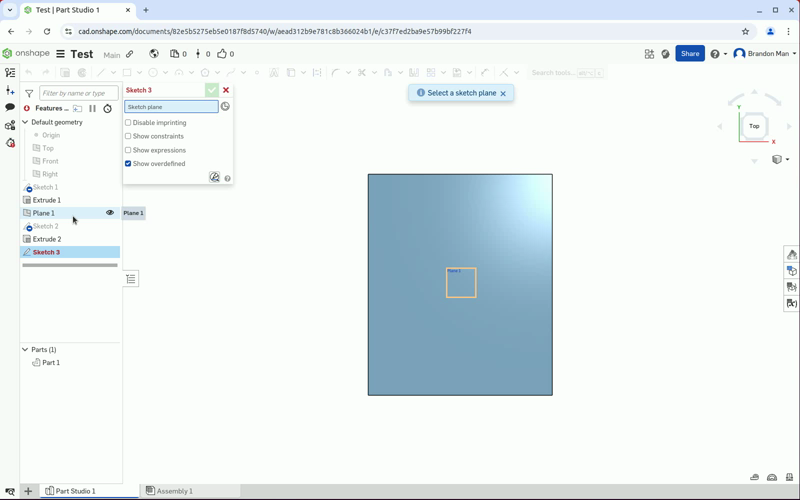
click(73, 215)
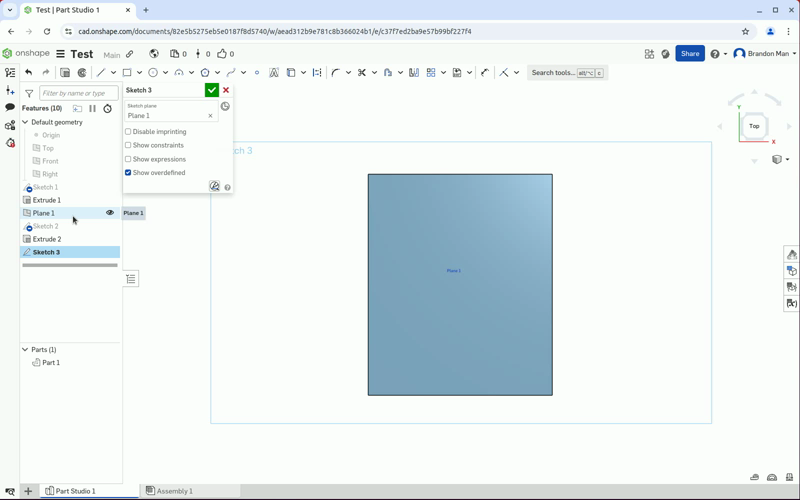
mouse_move(73, 352)
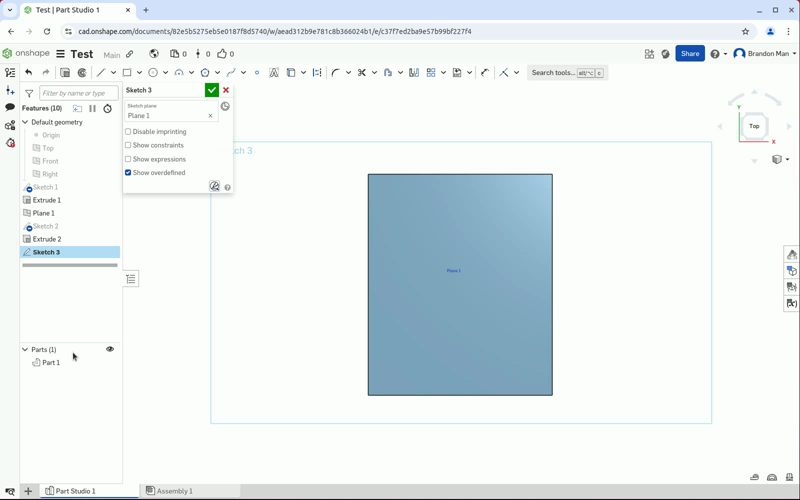
key(y)
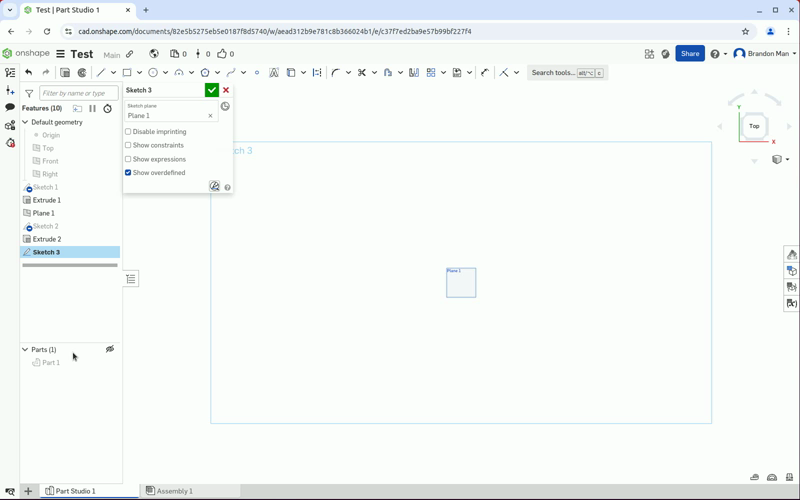
key(c)
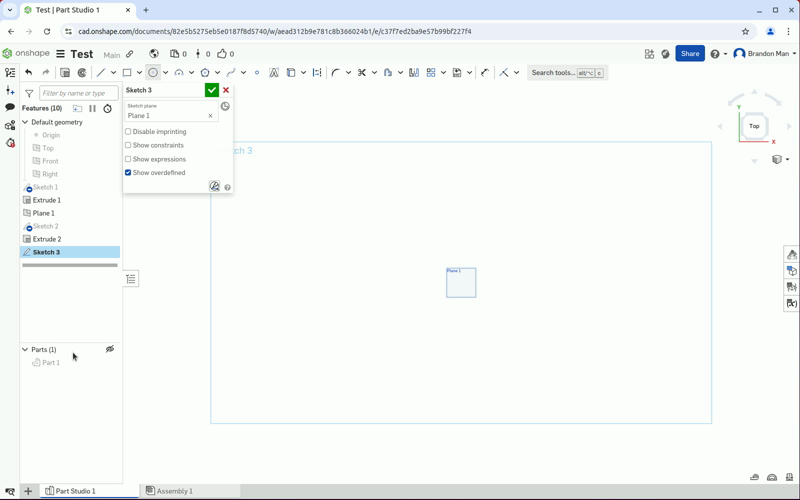
key_down(shift)
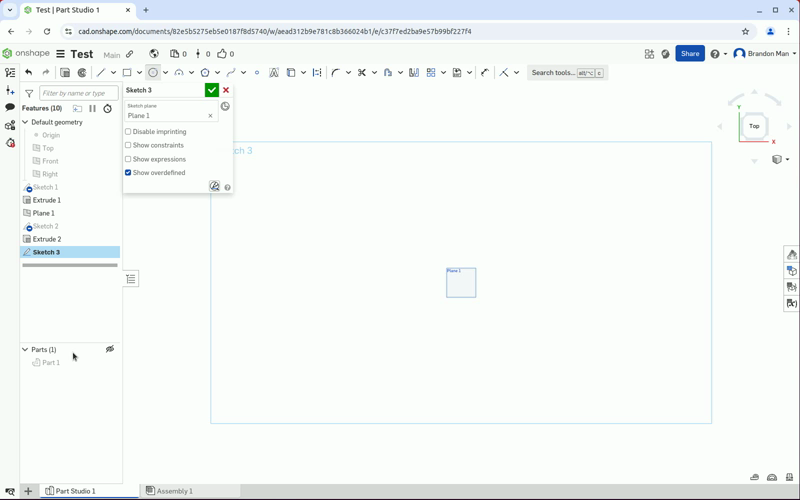
mouse_move(535, 376)
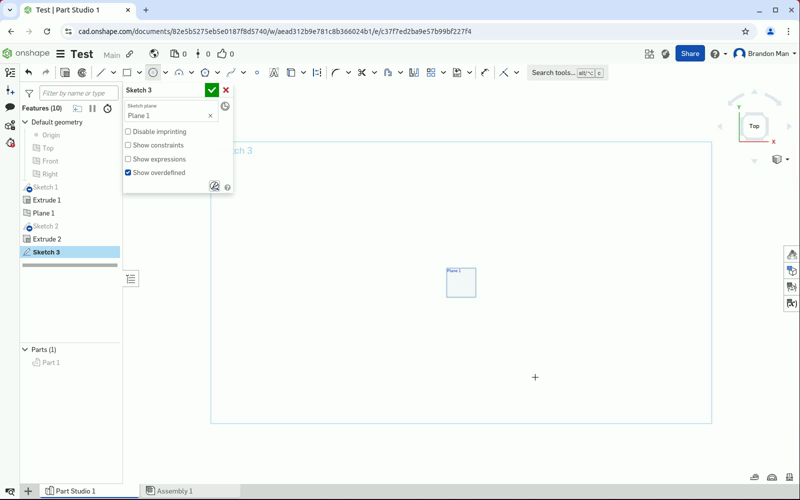
click(535, 376)
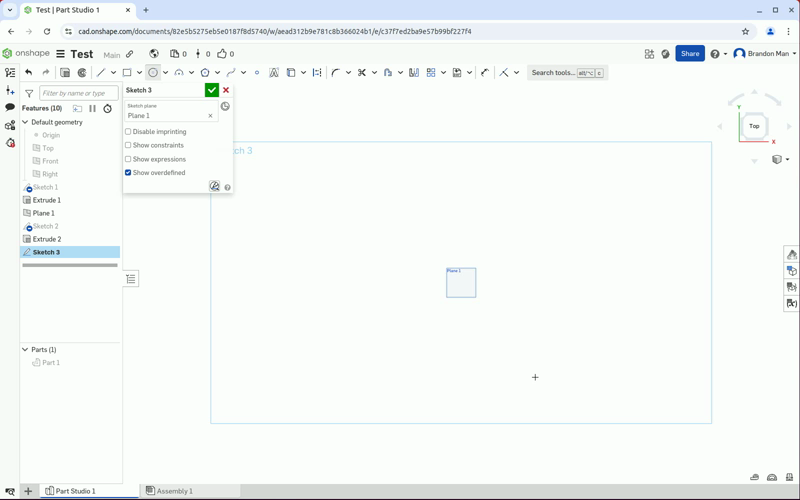
key_up(shift)
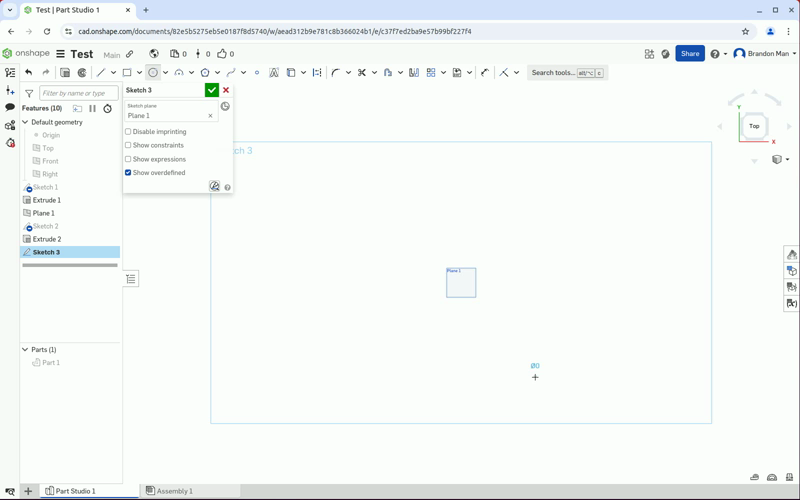
mouse_move(542, 376)
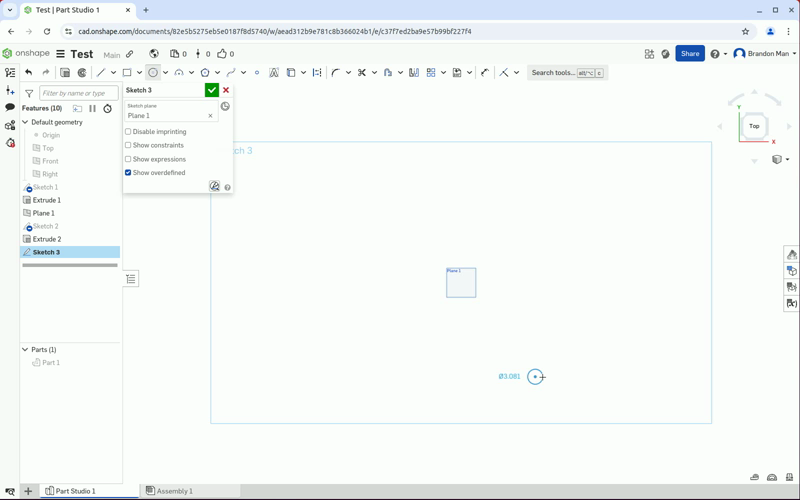
click(542, 376)
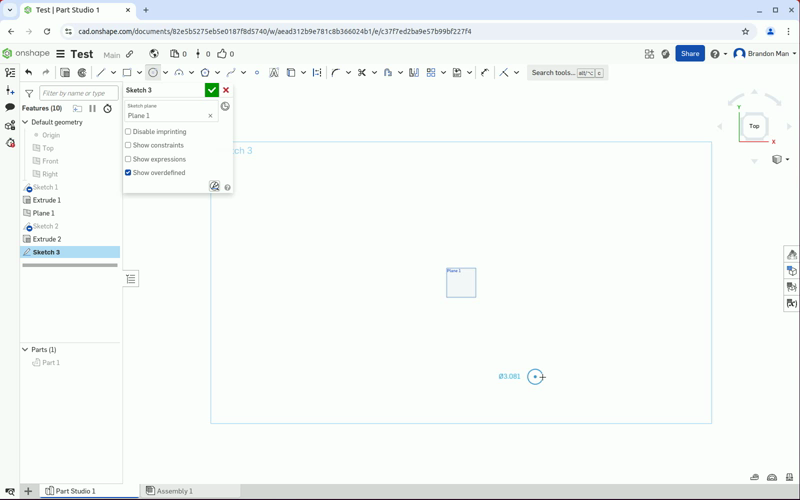
key(esc)
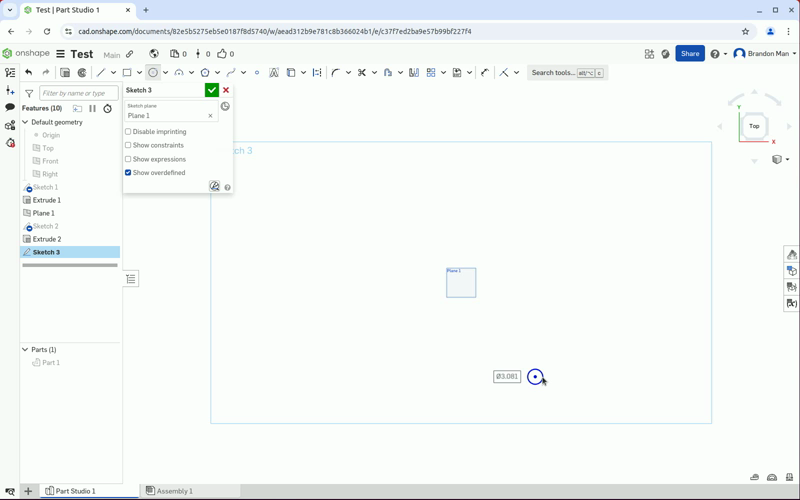
mouse_move(530, 372)
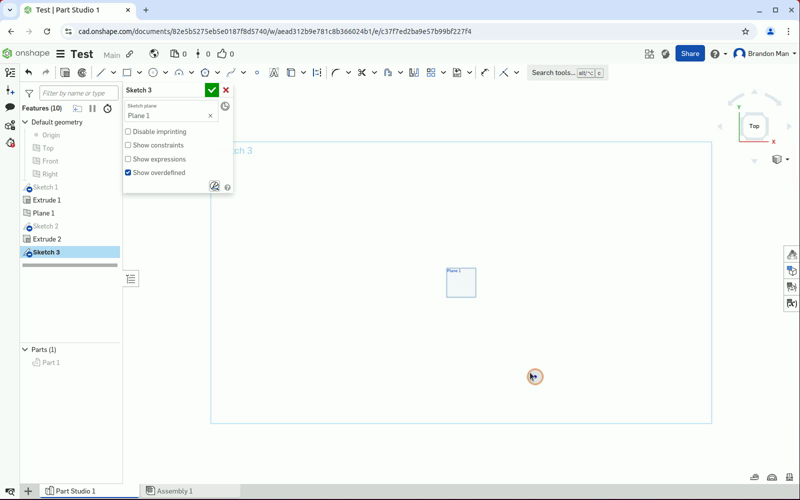
scroll(6)
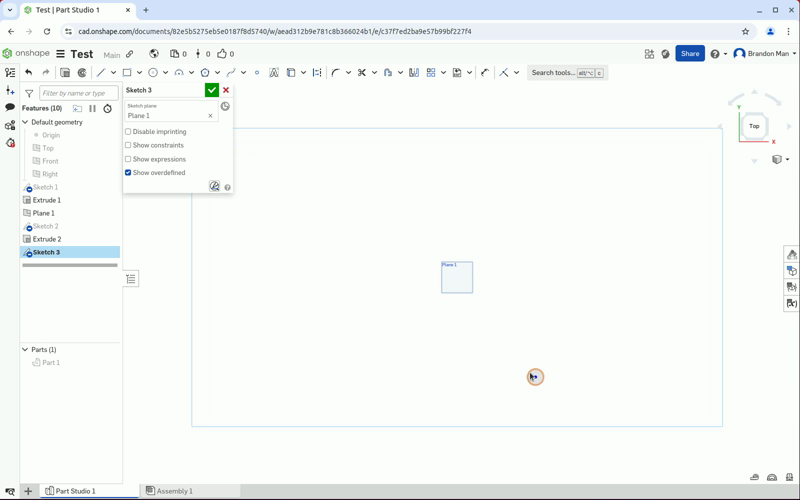
scroll(6)
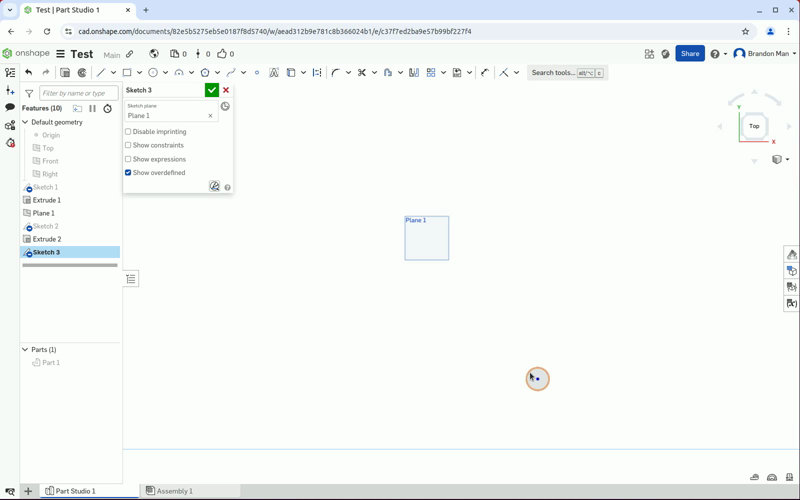
scroll(6)
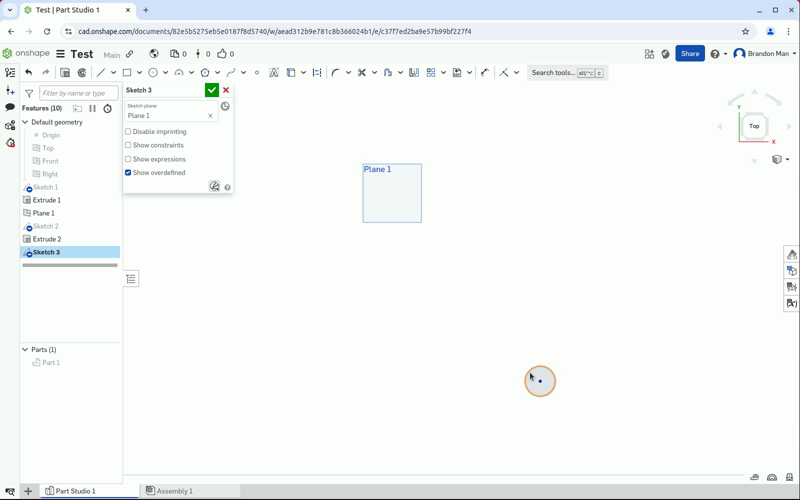
scroll(6)
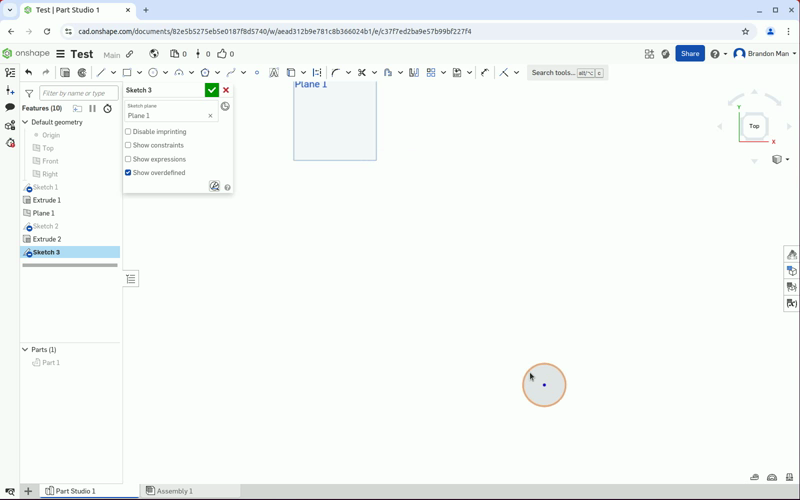
scroll(6)
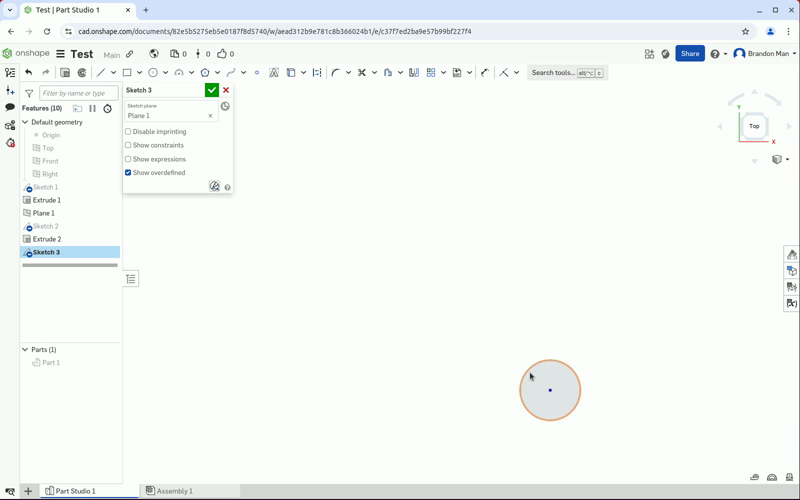
scroll(6)
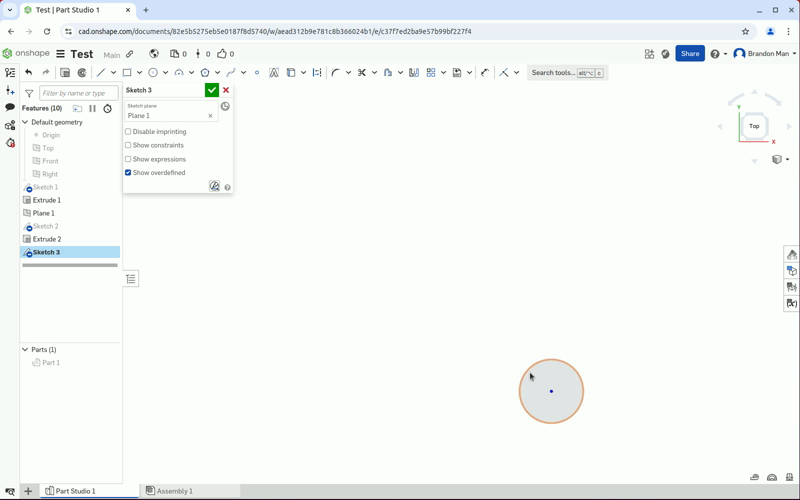
scroll(6)
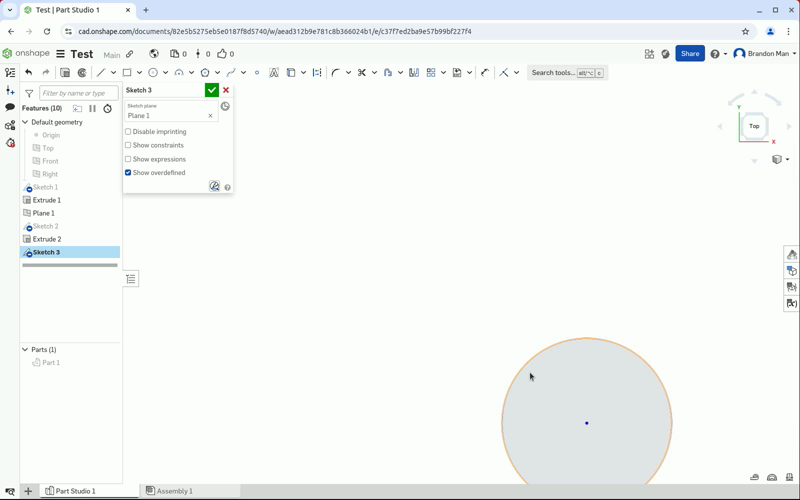
click(530, 372)
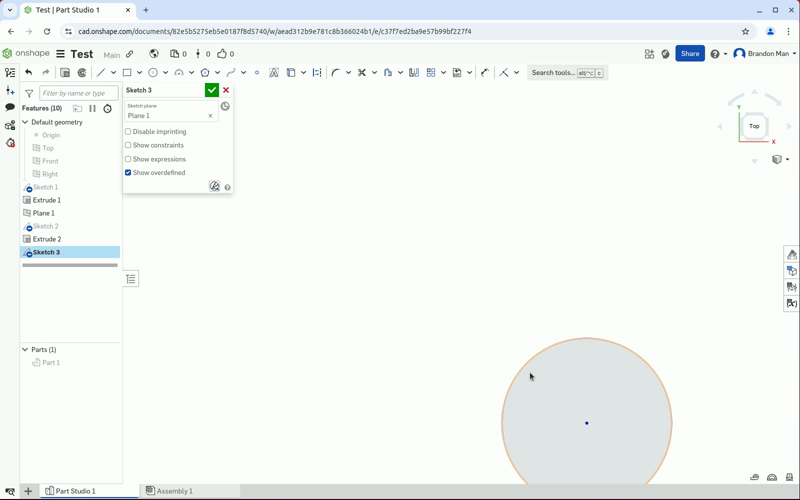
scroll(-6)
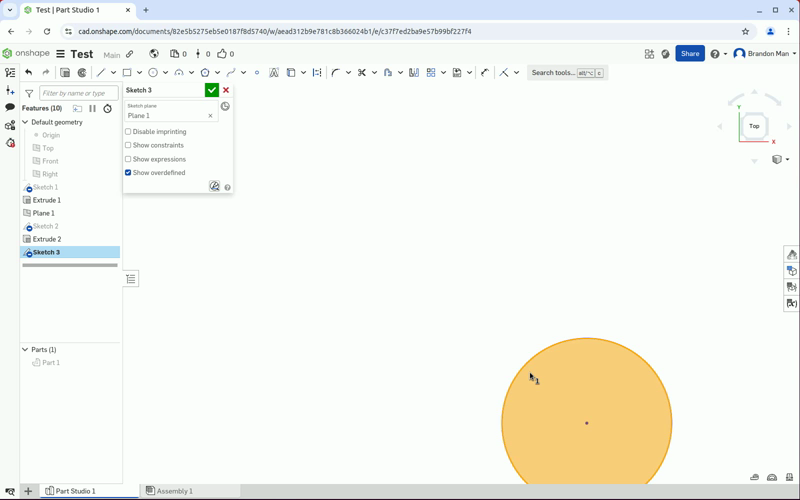
scroll(-6)
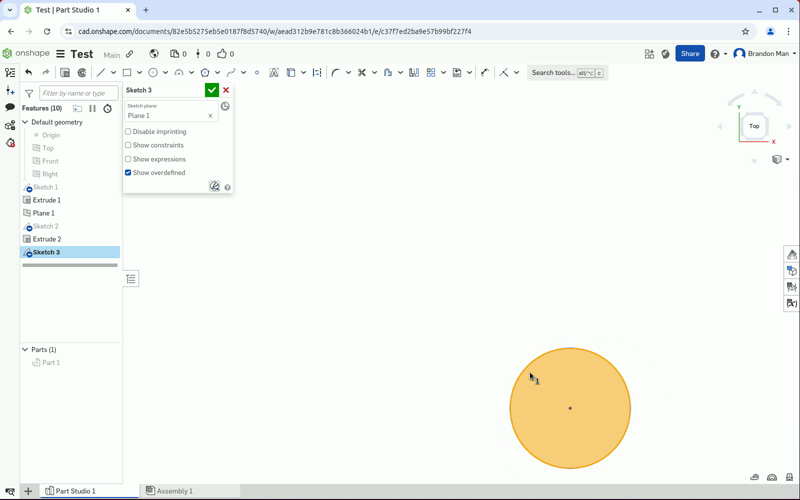
scroll(-6)
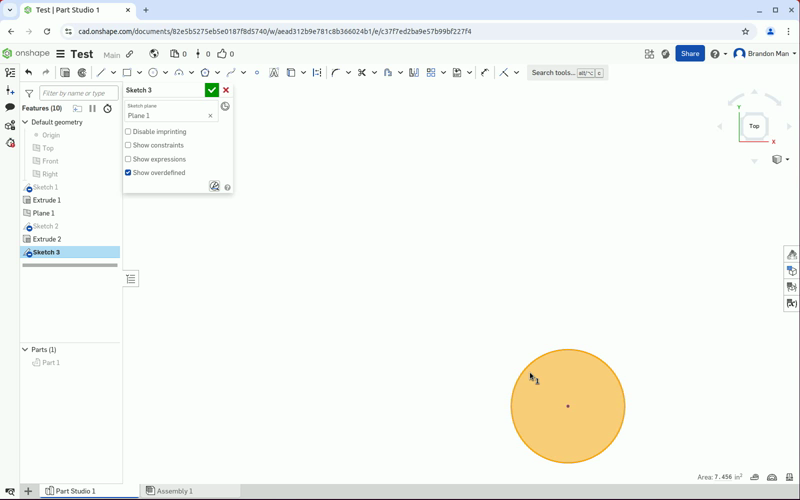
scroll(-6)
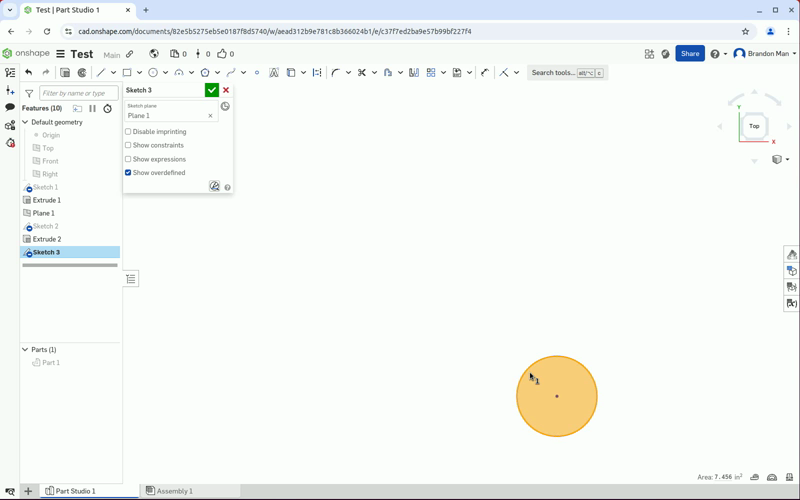
scroll(-6)
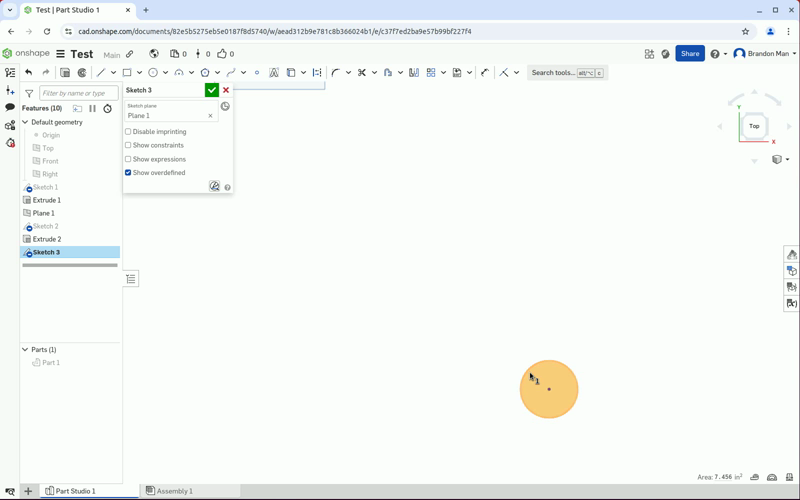
scroll(-6)
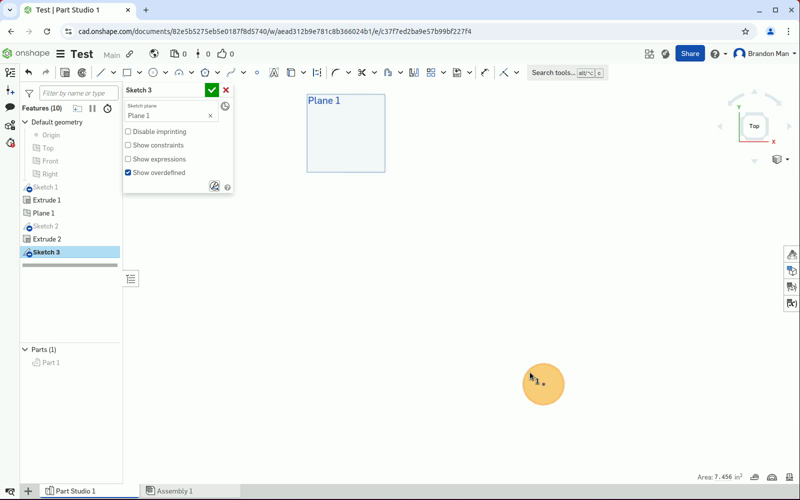
scroll(-6)
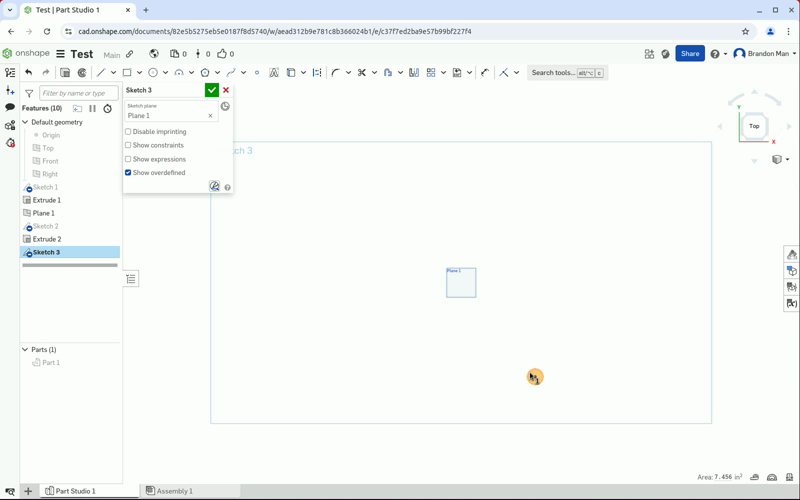
mouse_move(73, 352)
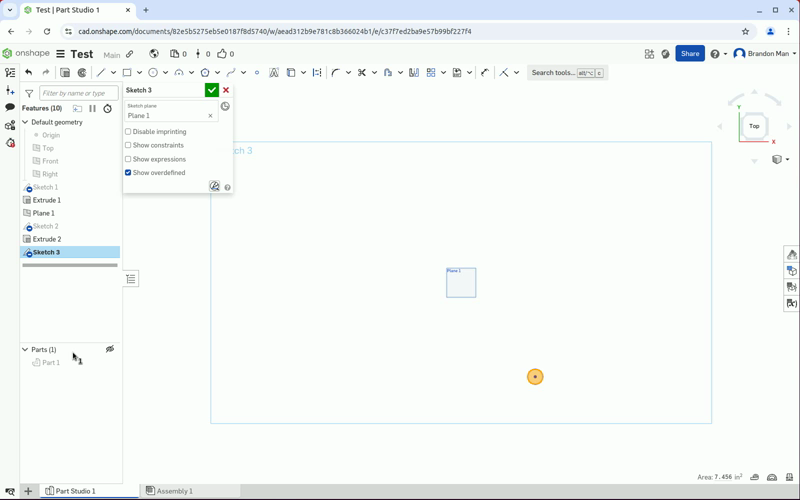
key(shift+y)
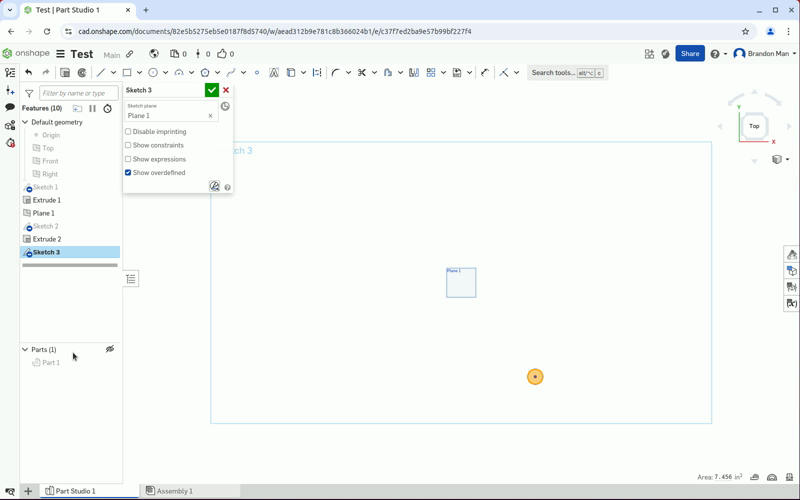
key(shift+e)
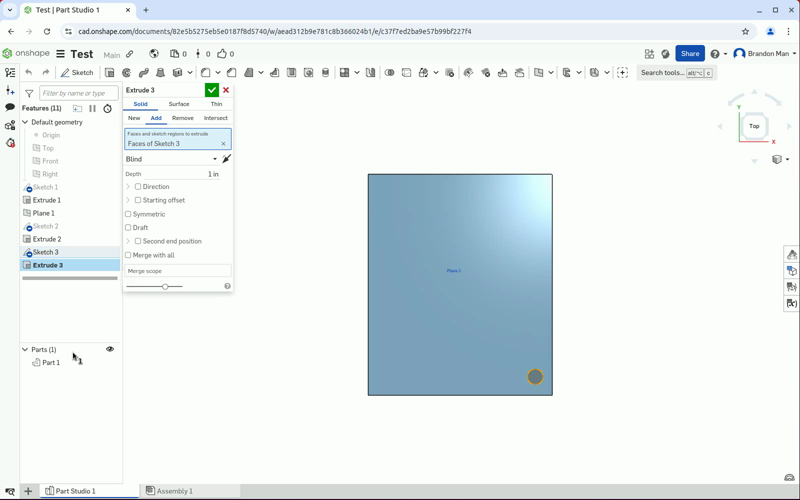
mouse_move(143, 106)
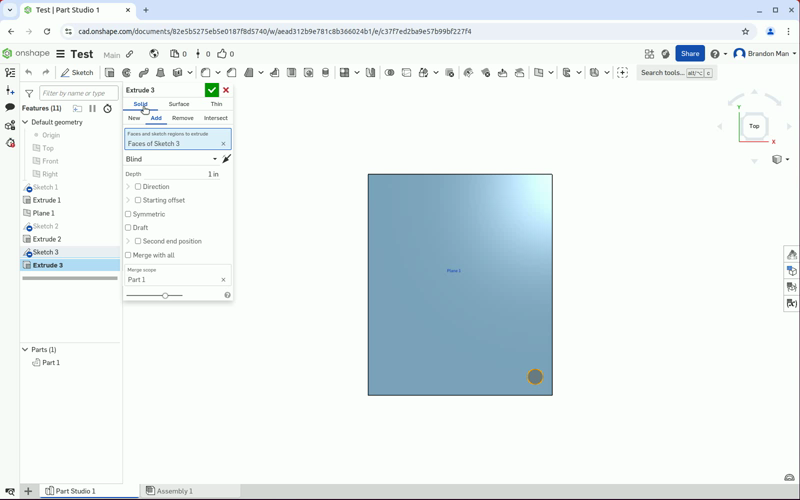
click(143, 106)
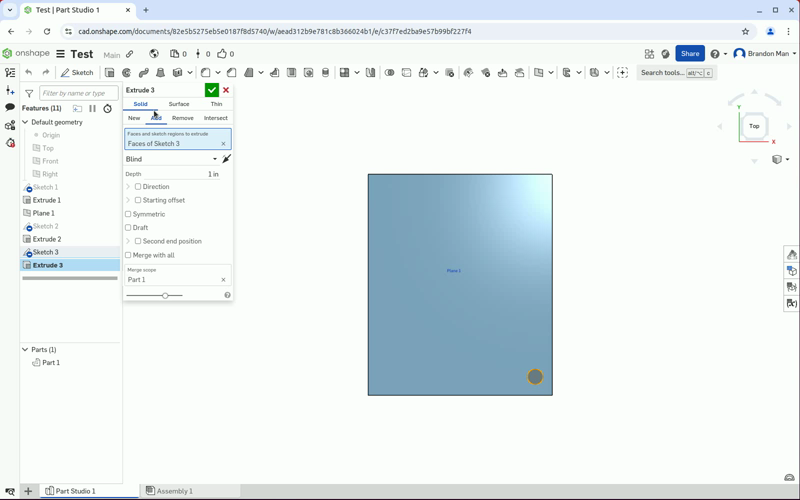
mouse_move(186, 120)
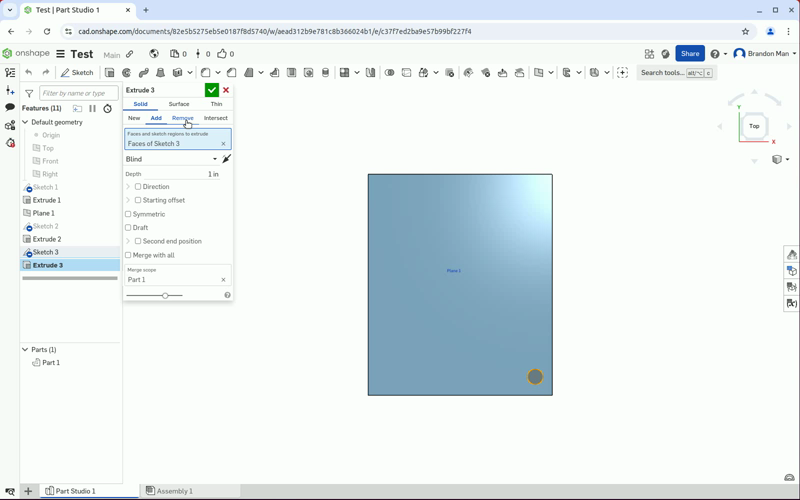
click(186, 120)
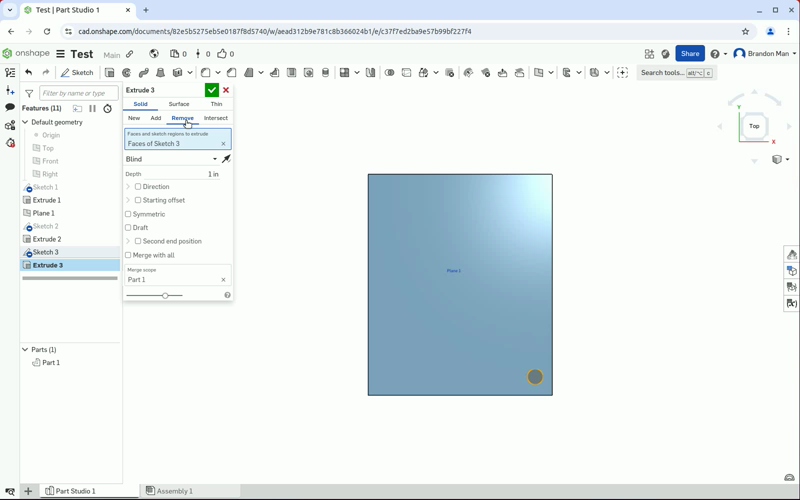
key(tab, 4)
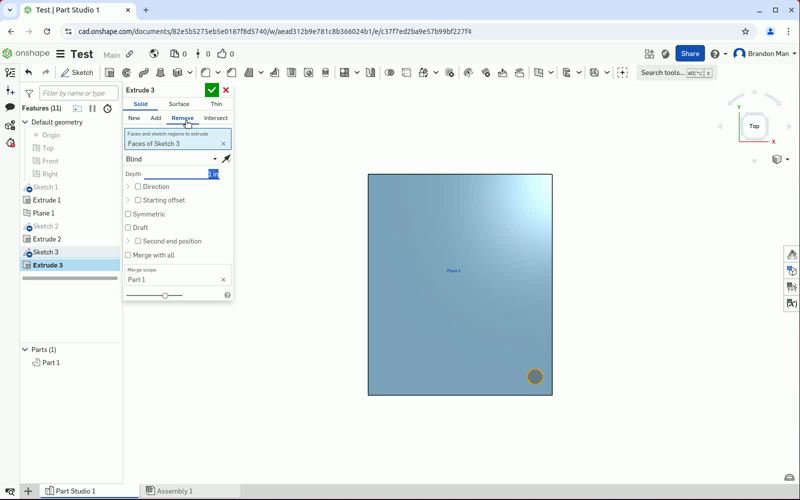
text(7.703)
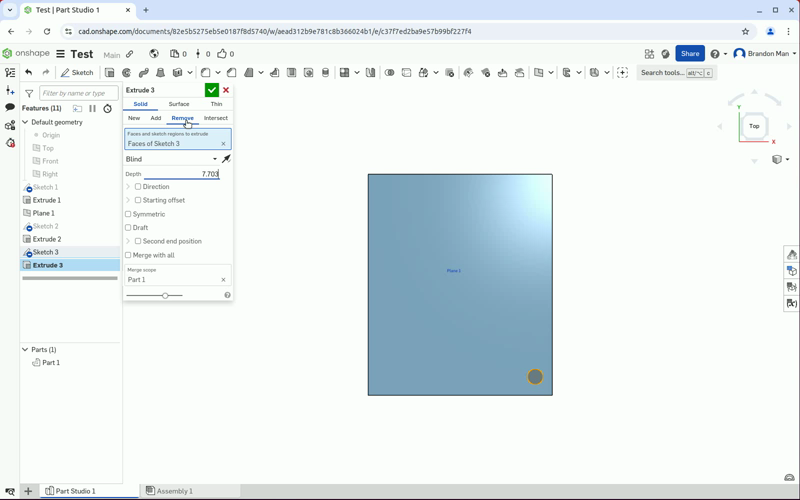
key(tab, 6)
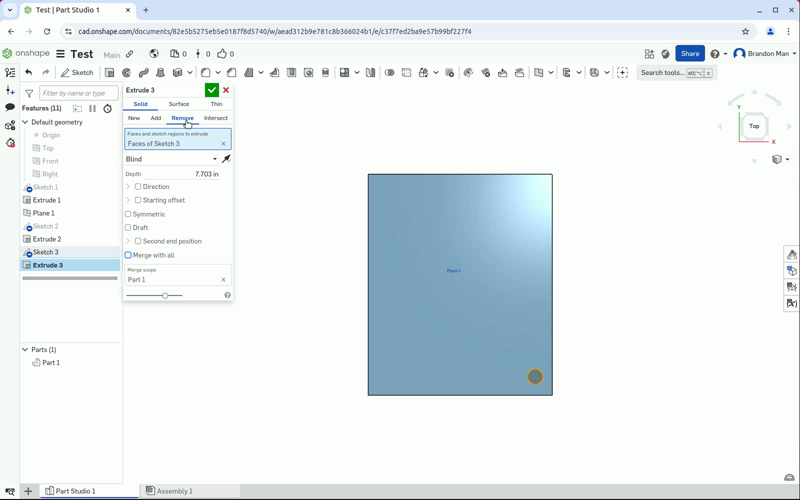
key(space)
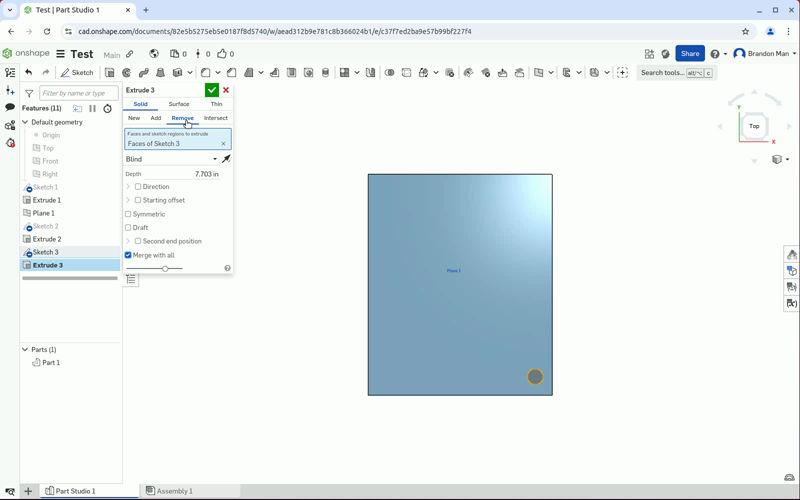
key(enter)
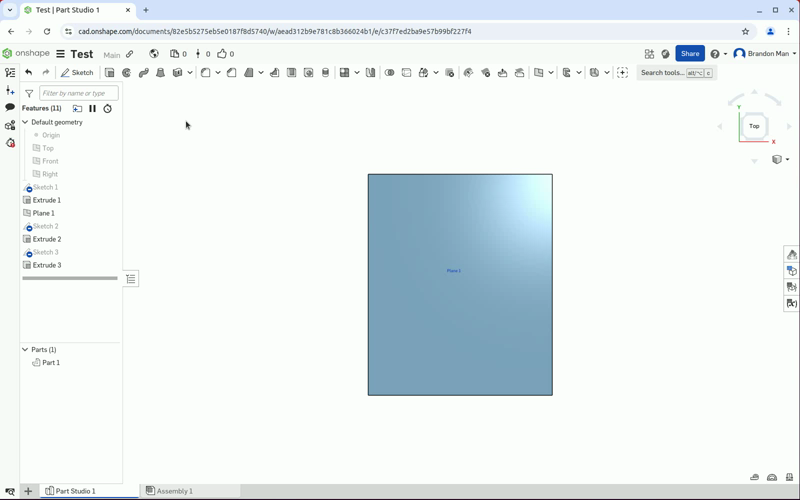
key(shift+h)
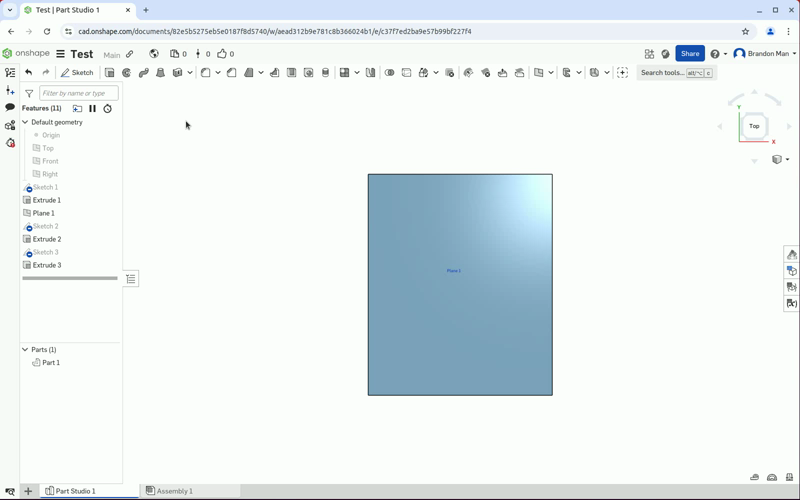
key(shift+h)
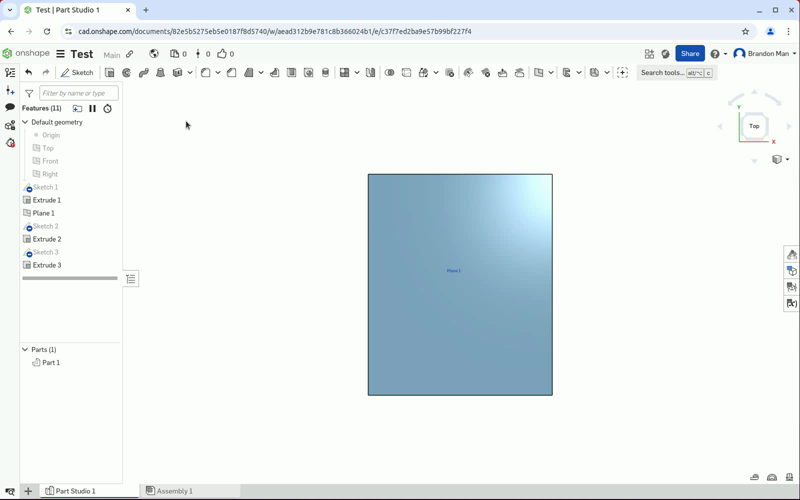
mouse_move(73, 189)
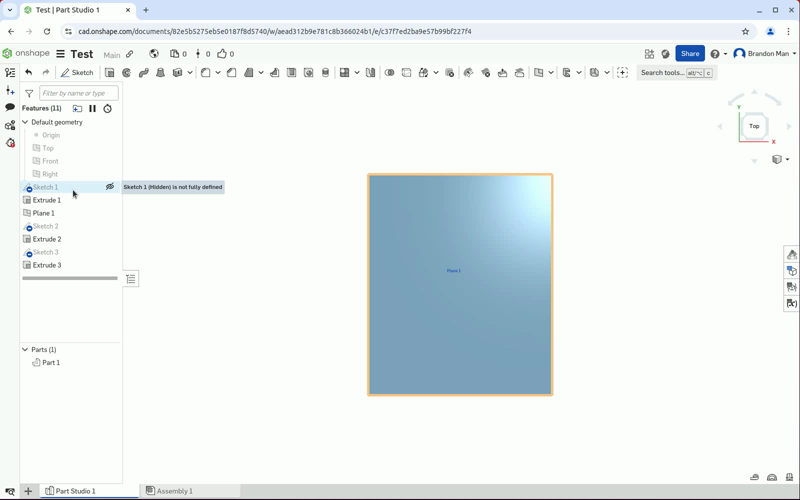
click(73, 189)
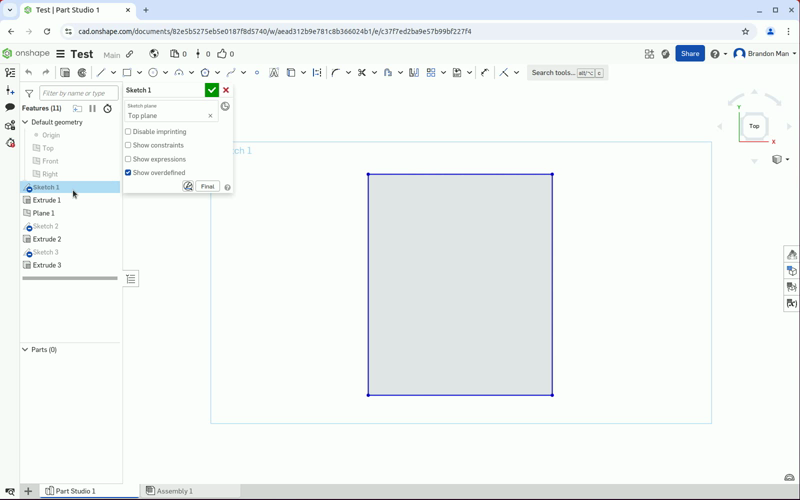
mouse_move(229, 92)
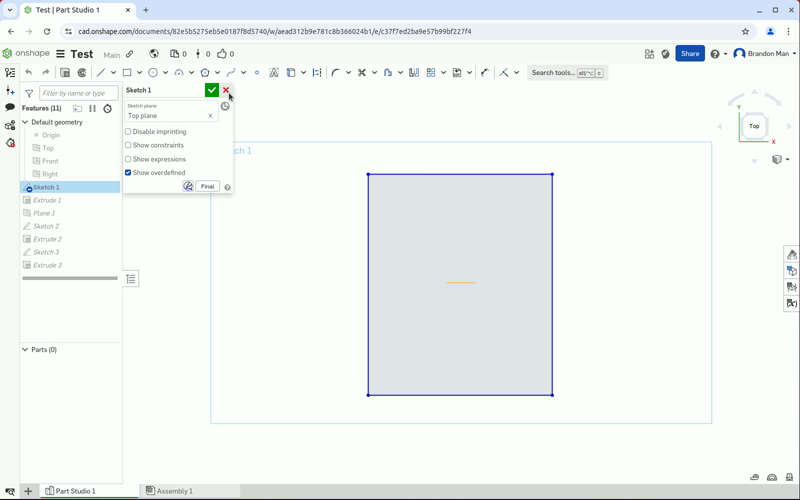
click(229, 92)
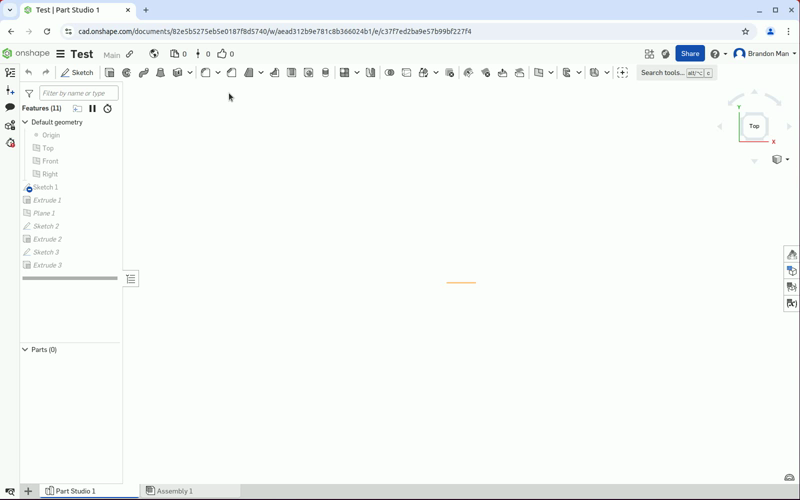
key(shift+s)
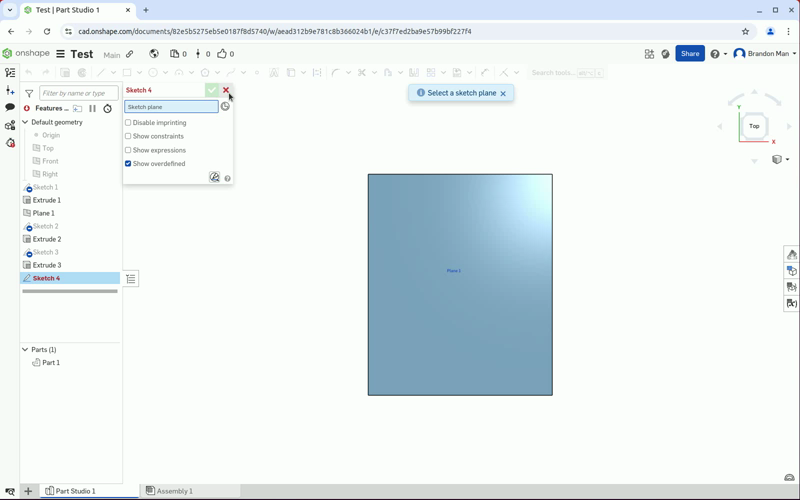
mouse_move(73, 215)
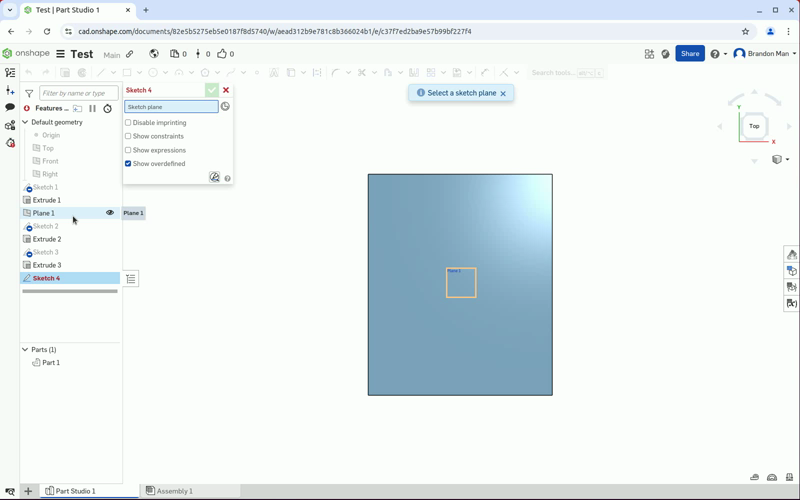
click(73, 215)
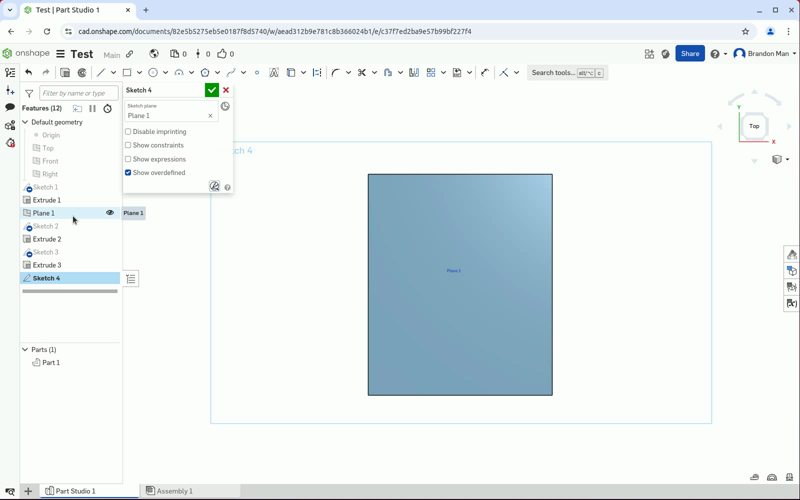
mouse_move(73, 352)
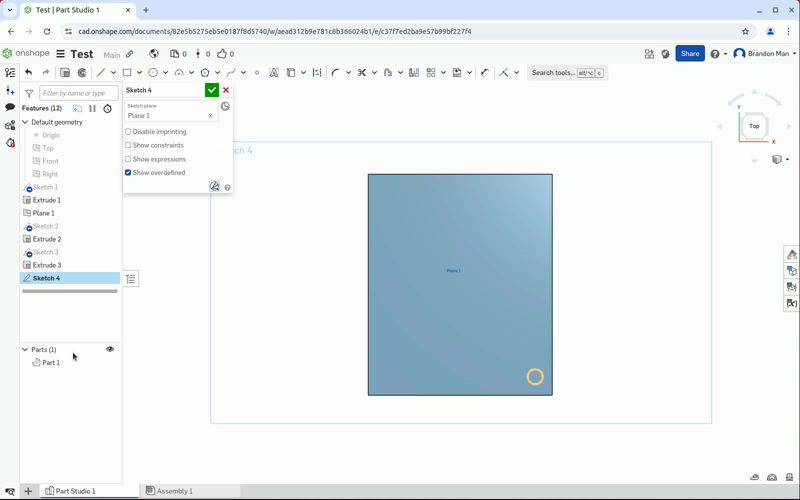
key(y)
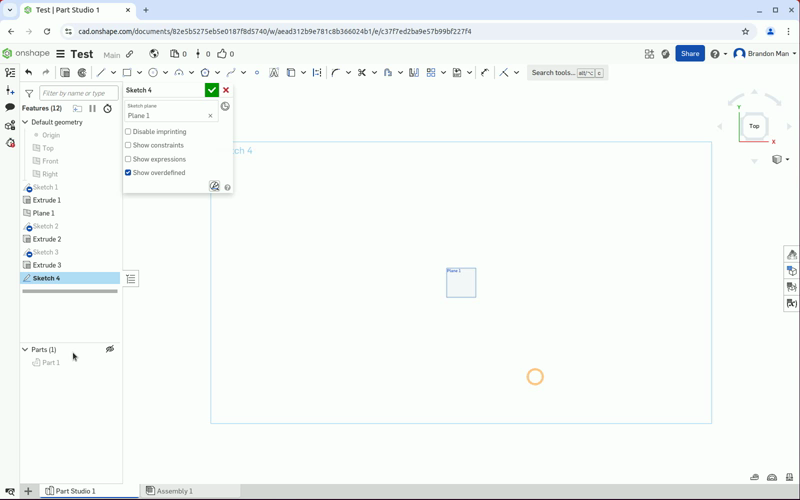
key(c)
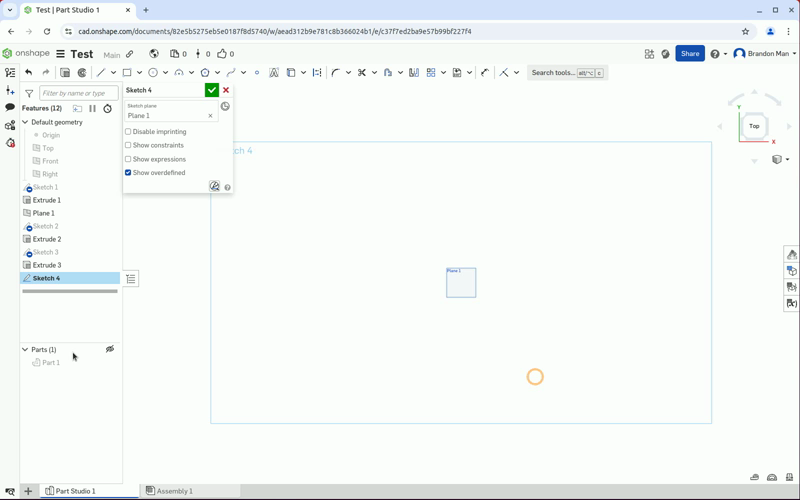
key_down(shift)
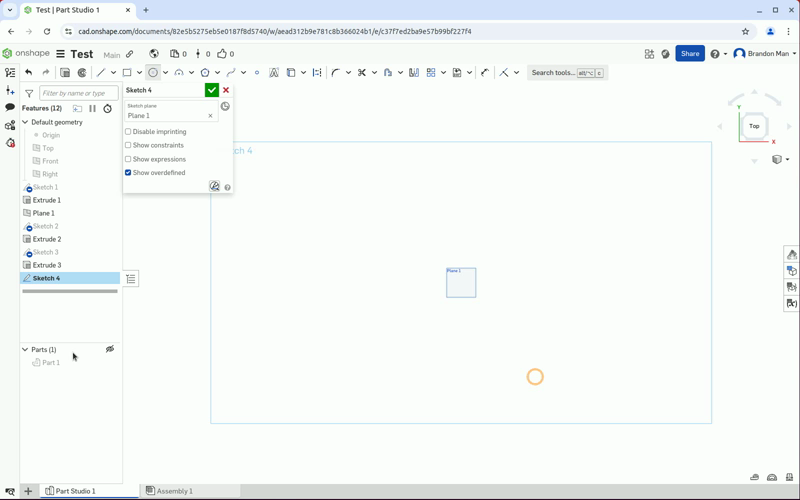
mouse_move(387, 191)
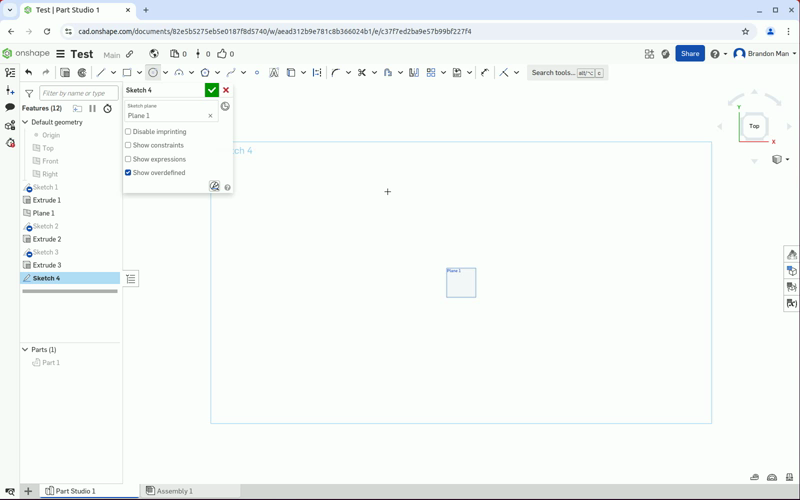
click(387, 191)
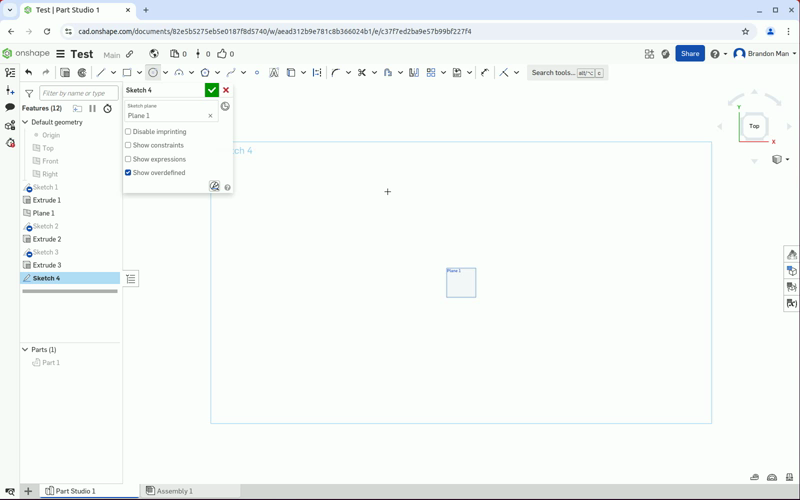
key_up(shift)
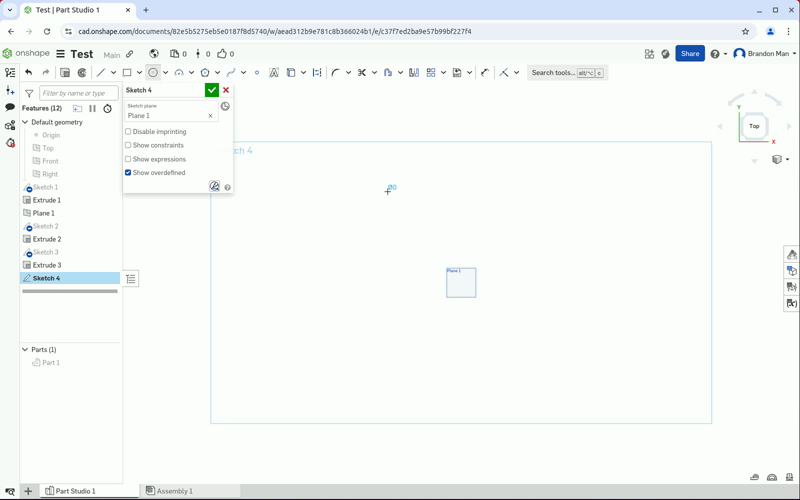
mouse_move(395, 191)
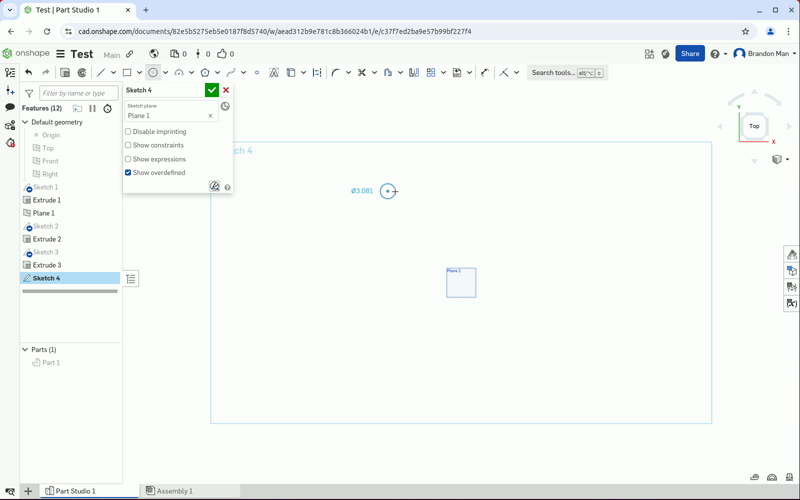
click(395, 191)
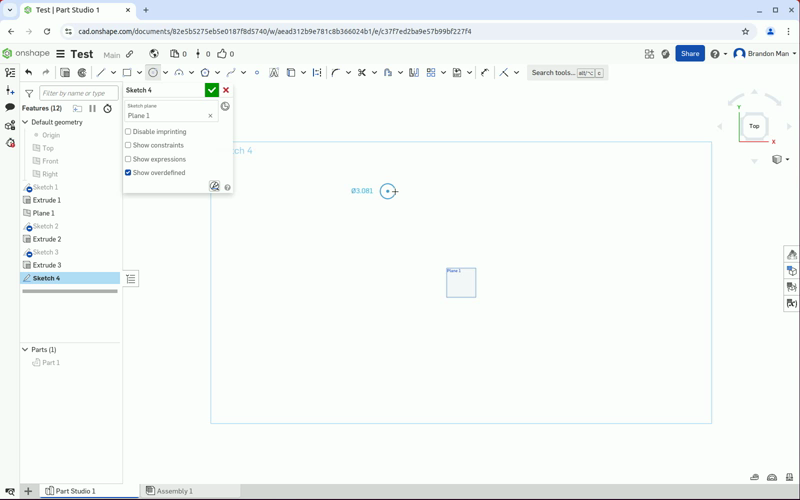
key(esc)
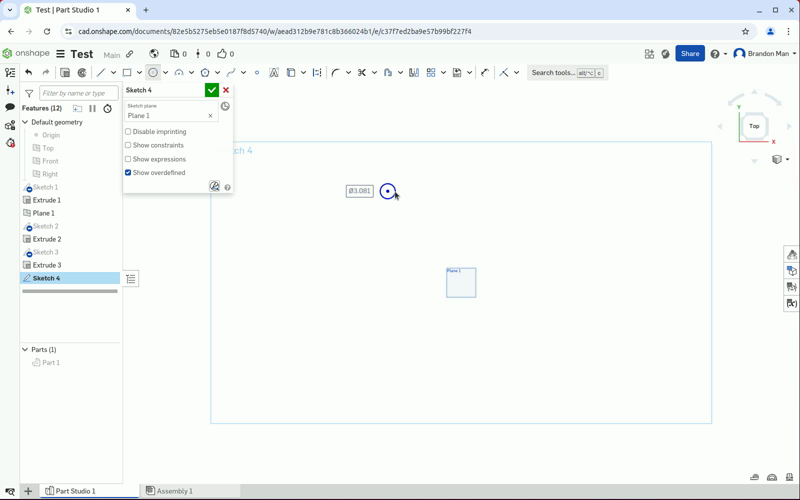
mouse_move(388, 198)
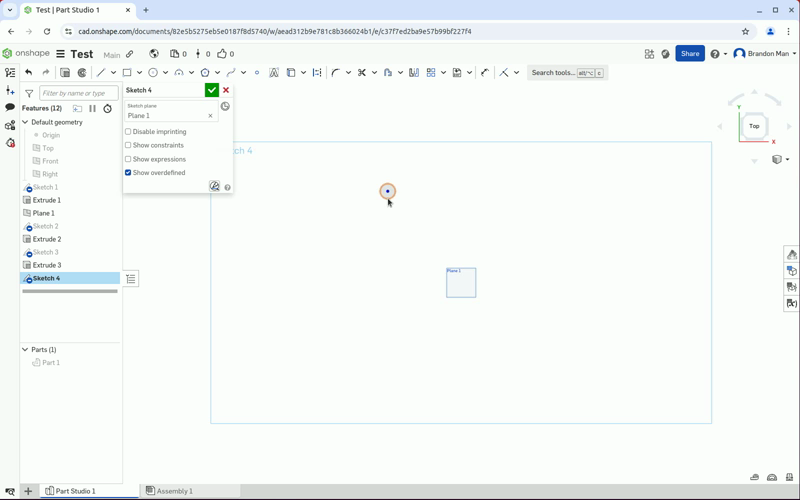
scroll(6)
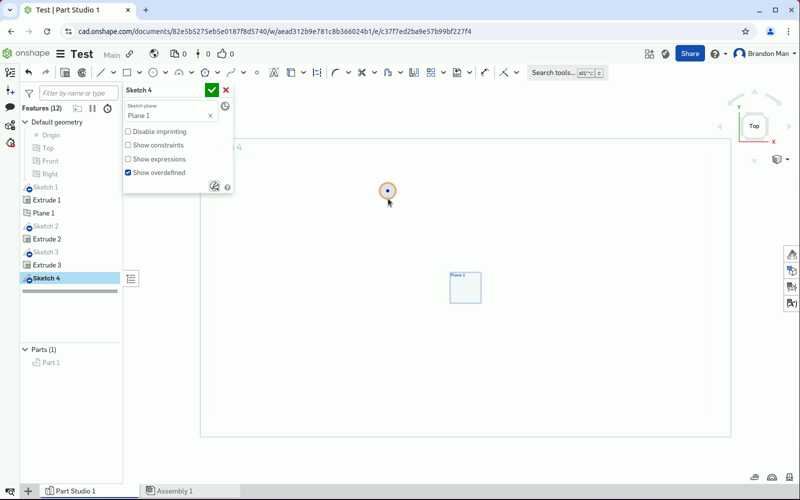
scroll(6)
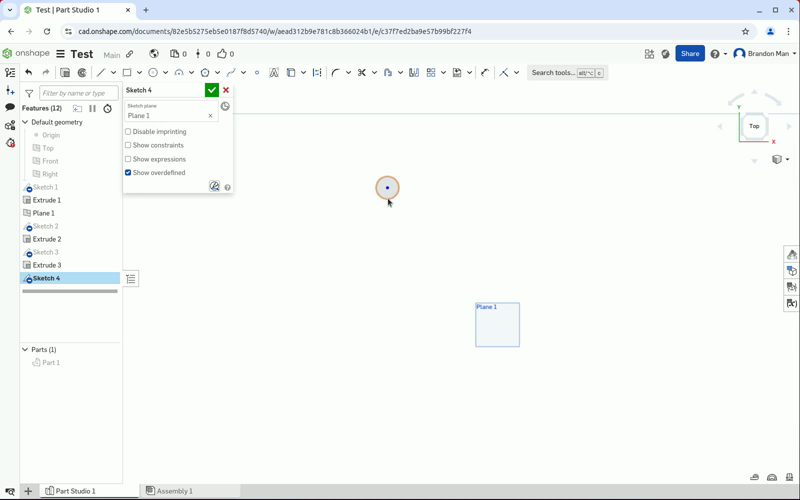
scroll(6)
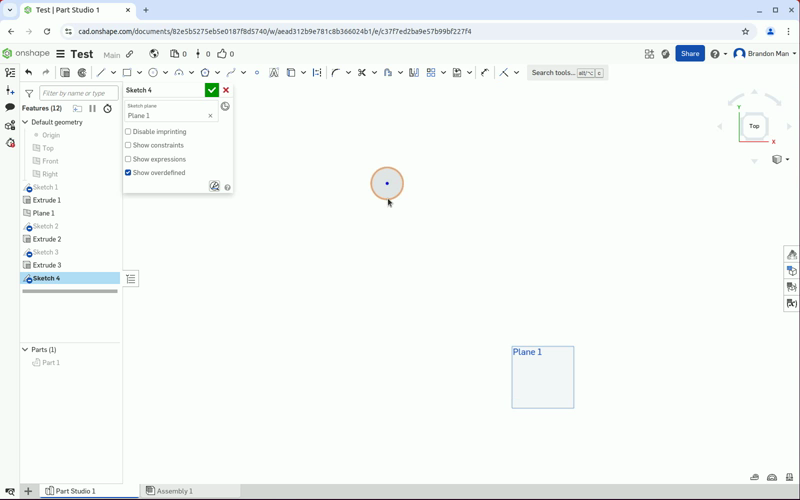
scroll(6)
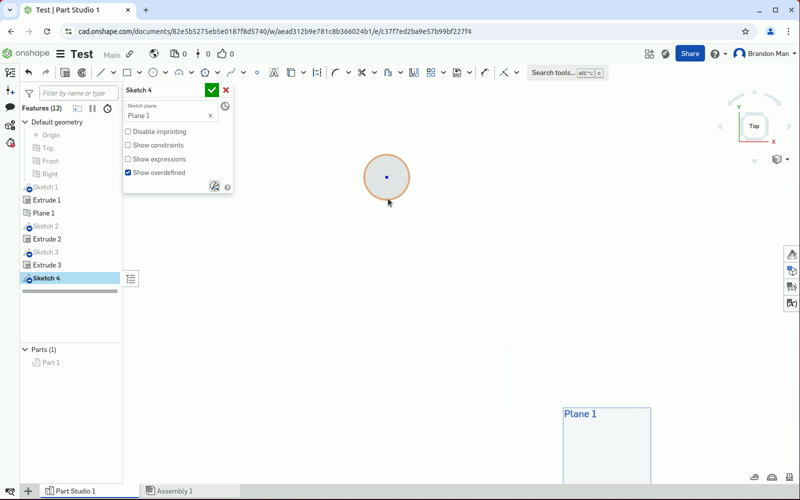
scroll(6)
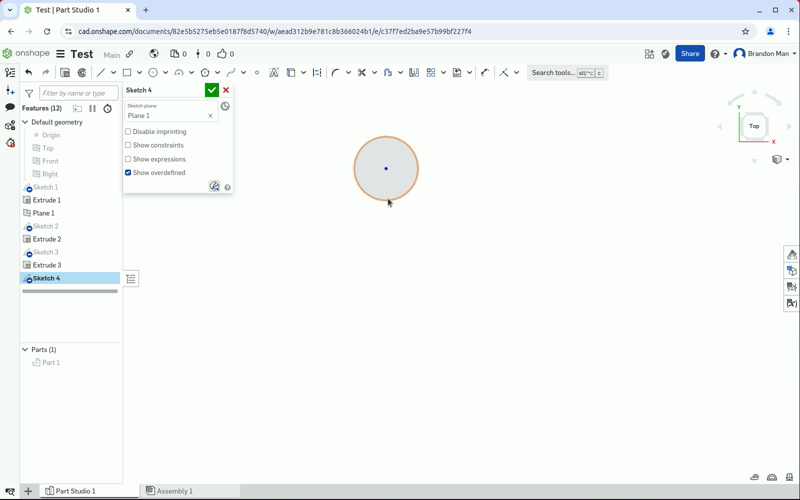
scroll(6)
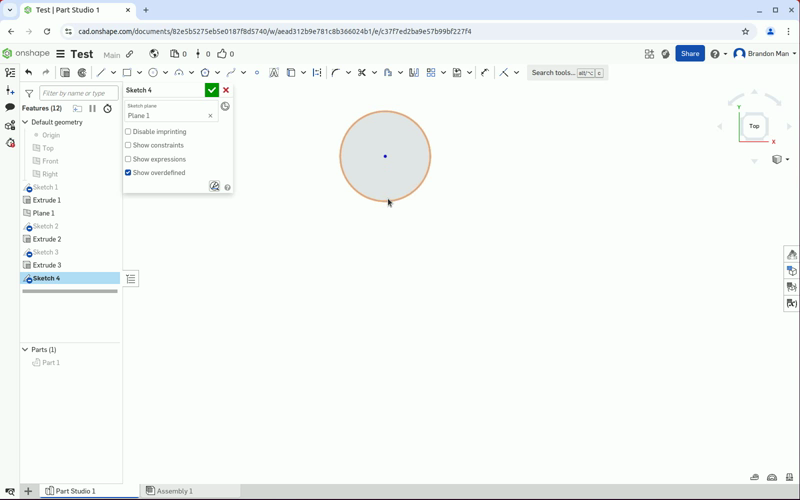
scroll(6)
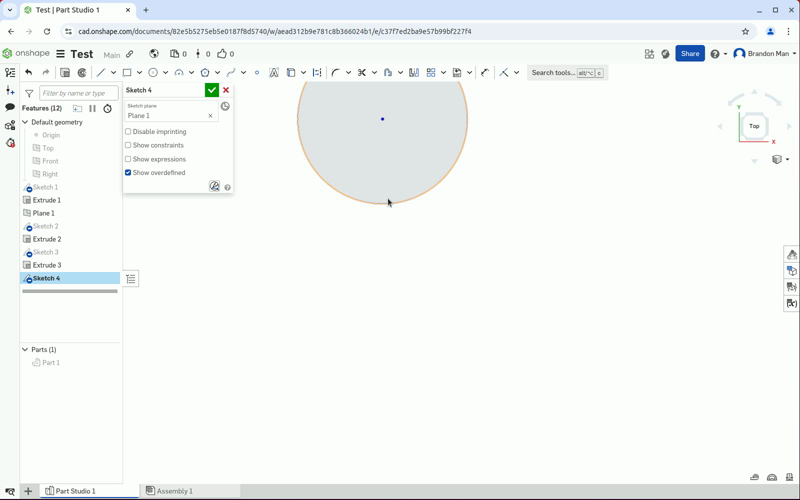
click(388, 198)
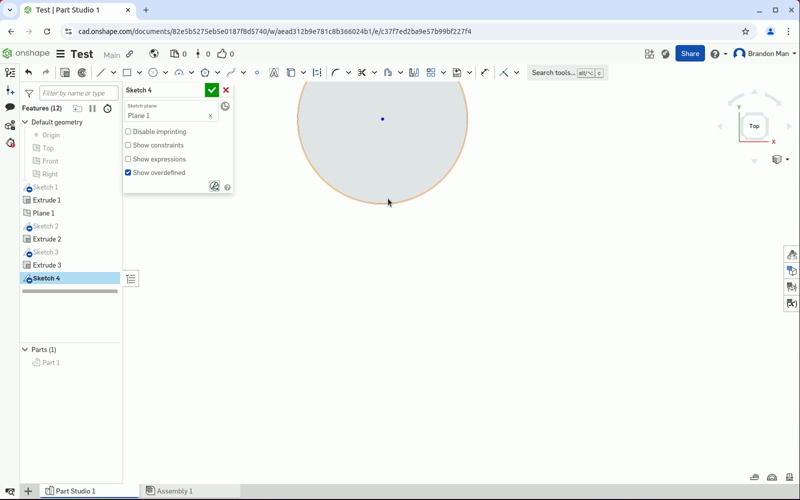
scroll(-6)
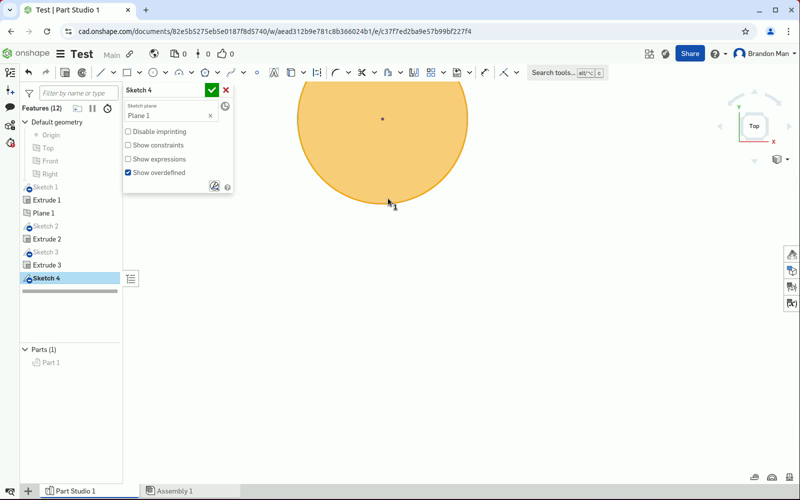
scroll(-6)
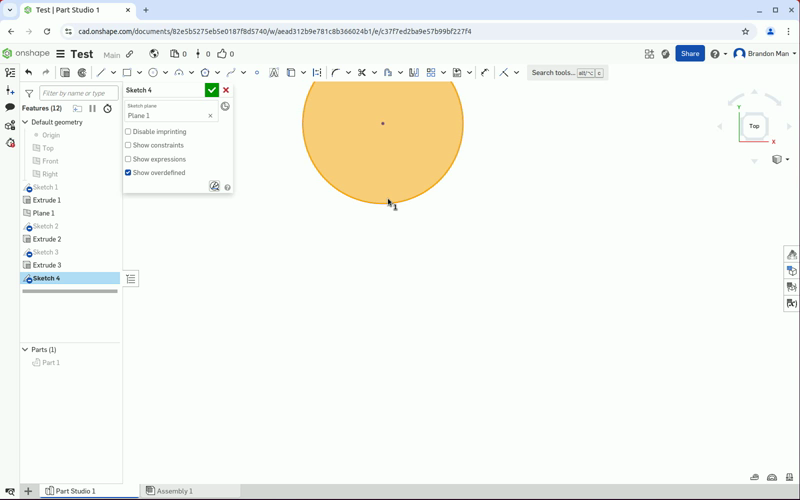
scroll(-6)
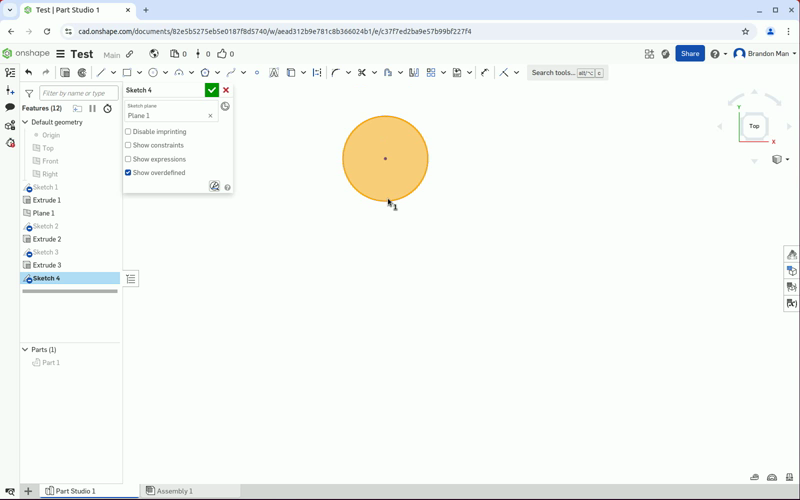
scroll(-6)
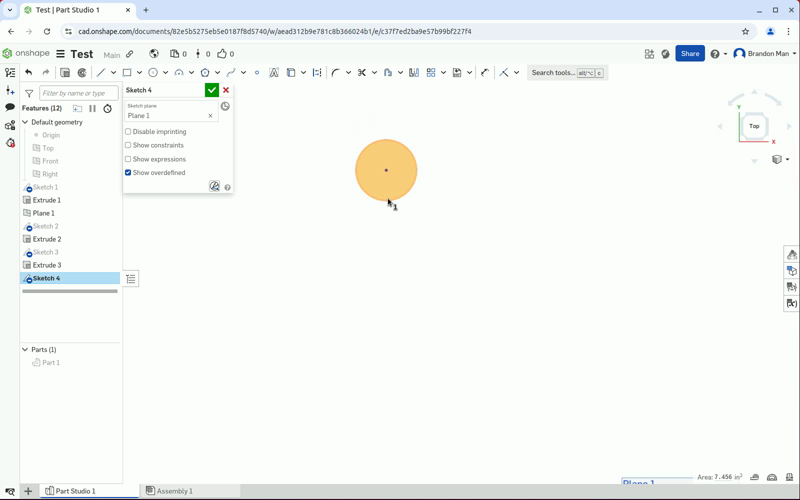
scroll(-6)
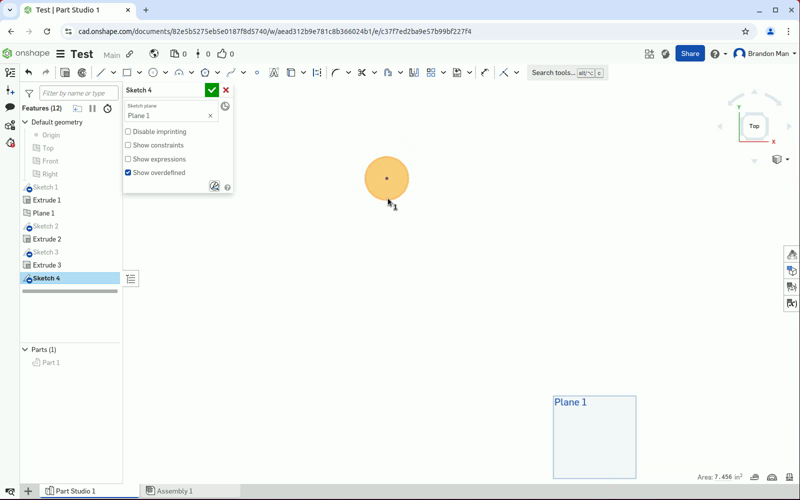
scroll(-6)
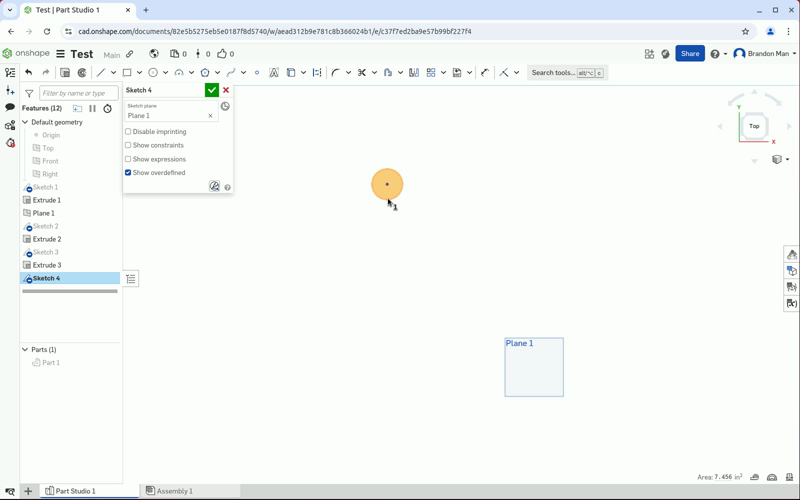
scroll(-6)
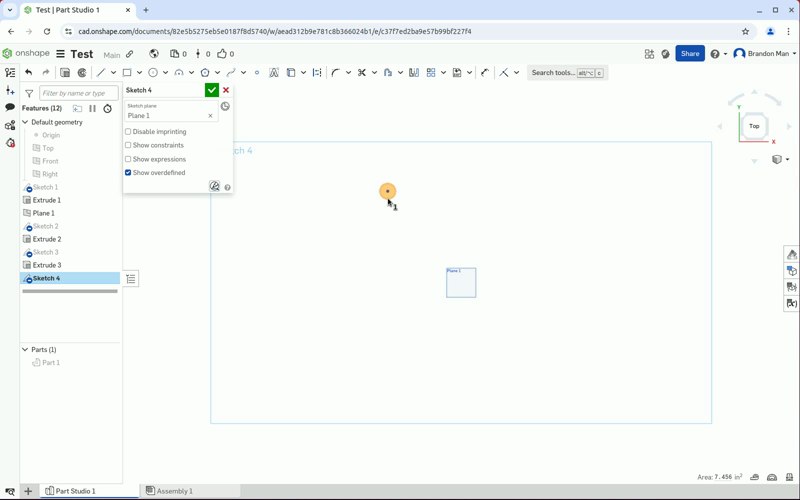
mouse_move(73, 352)
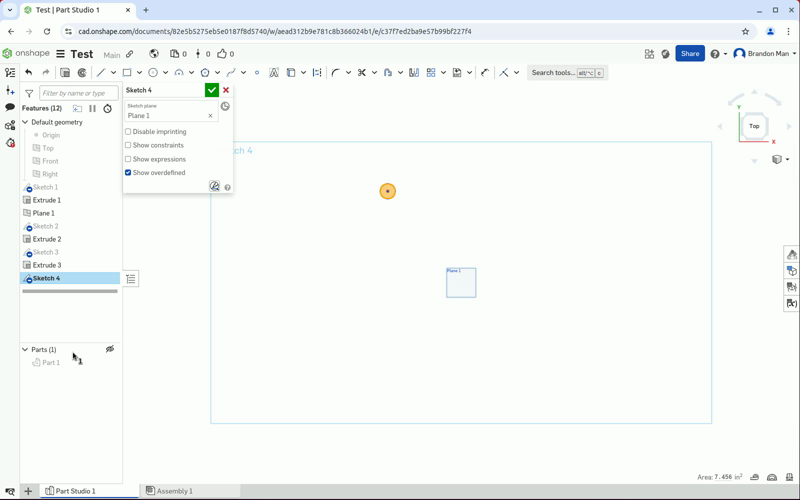
key(shift+y)
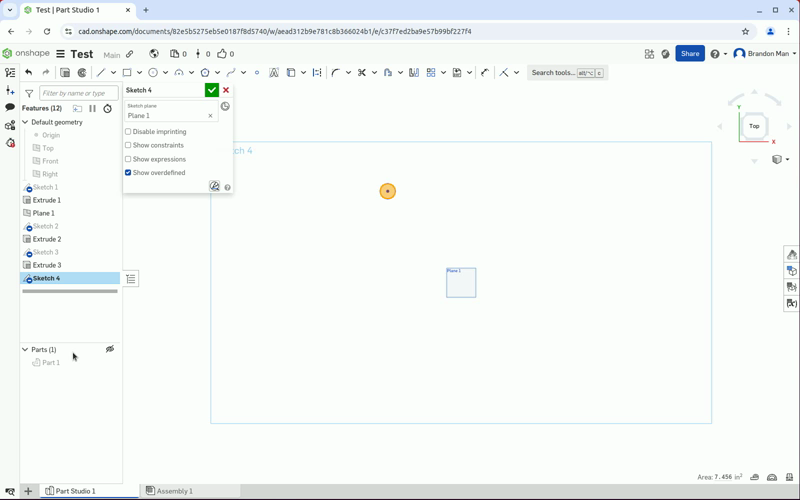
key(shift+e)
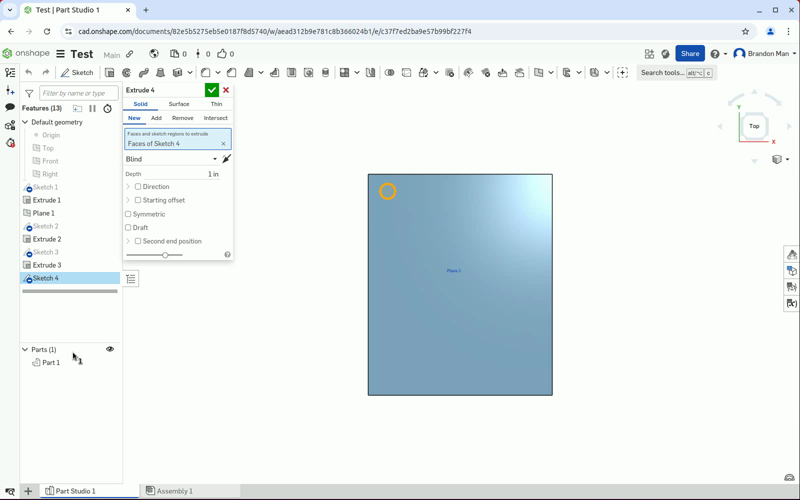
mouse_move(143, 106)
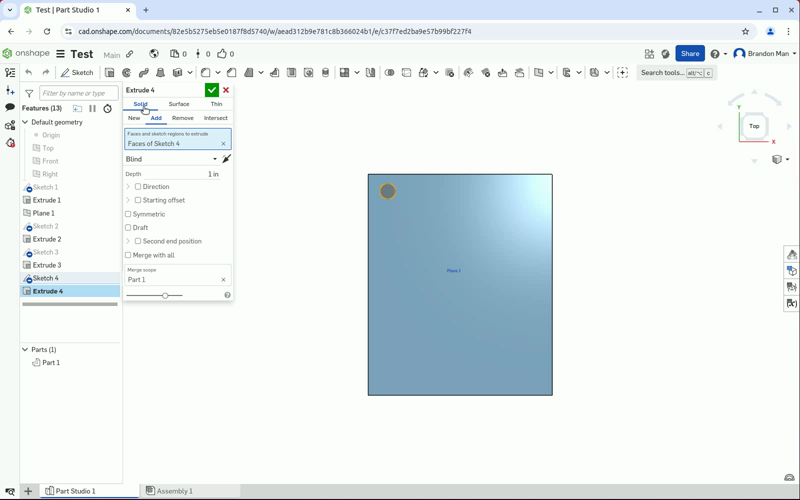
click(143, 106)
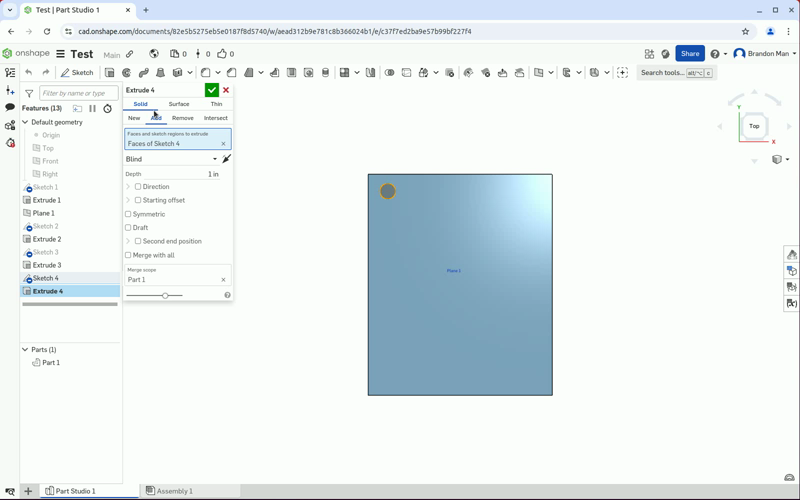
mouse_move(186, 120)
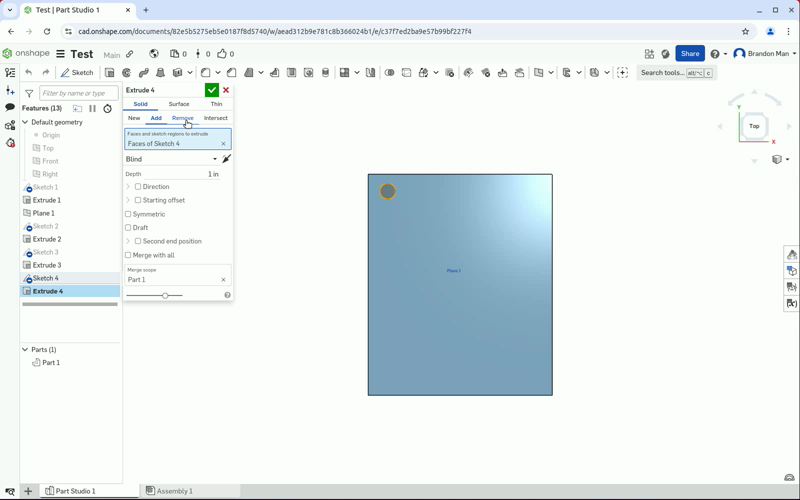
click(186, 120)
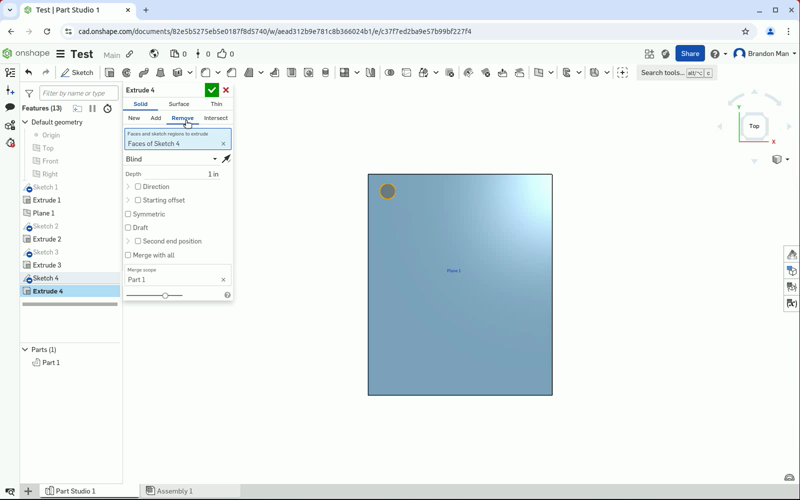
key(tab, 4)
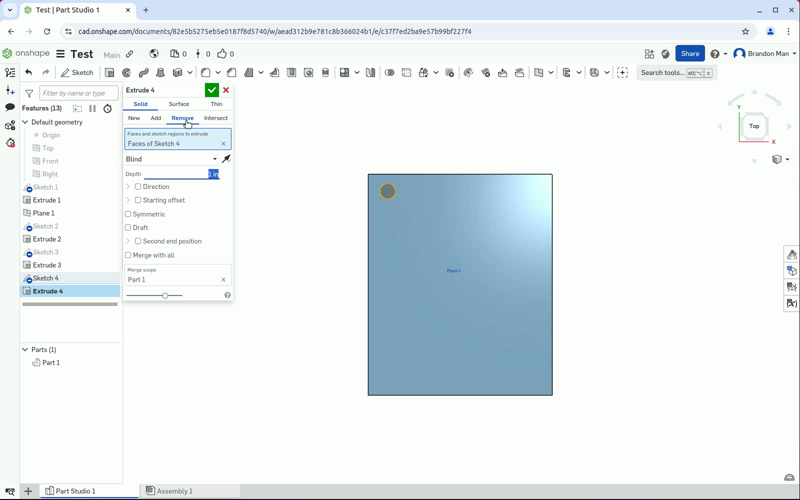
text(7.703)
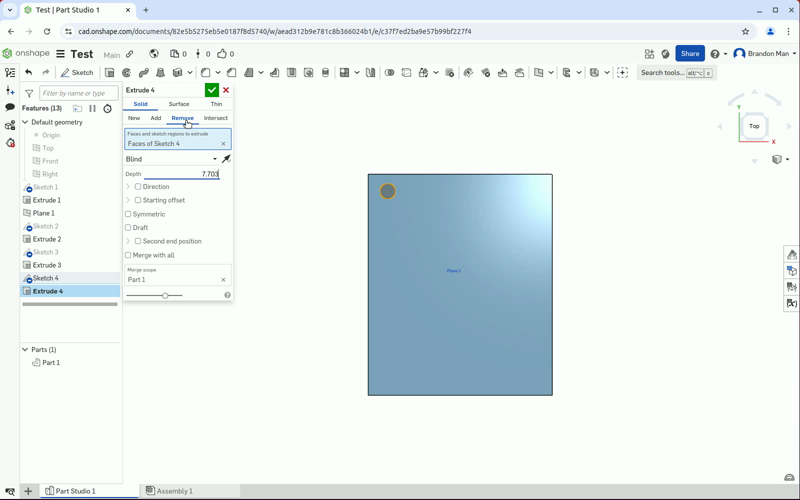
key(tab, 6)
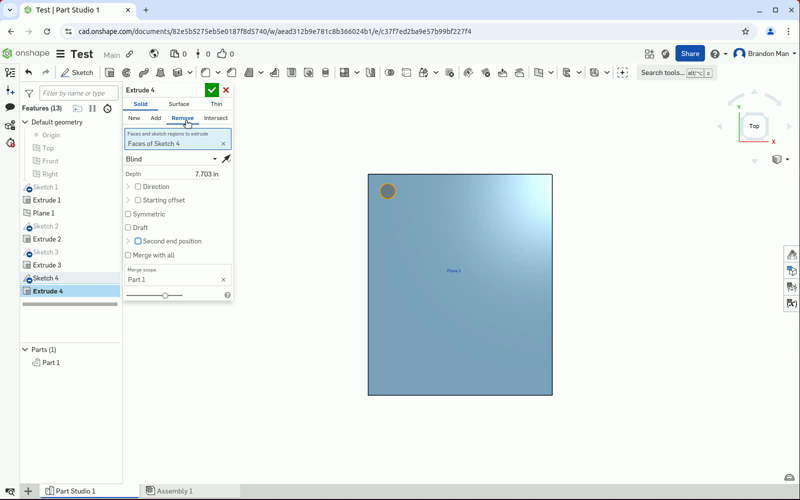
key(space)
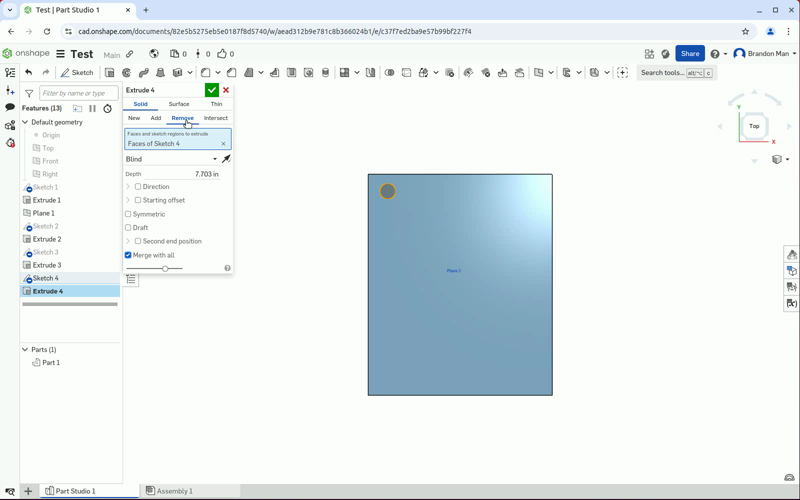
key(enter)
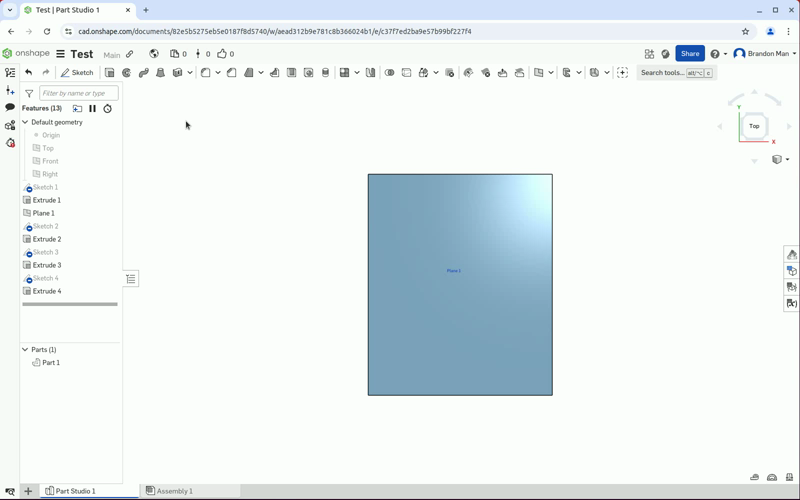
key(shift+h)
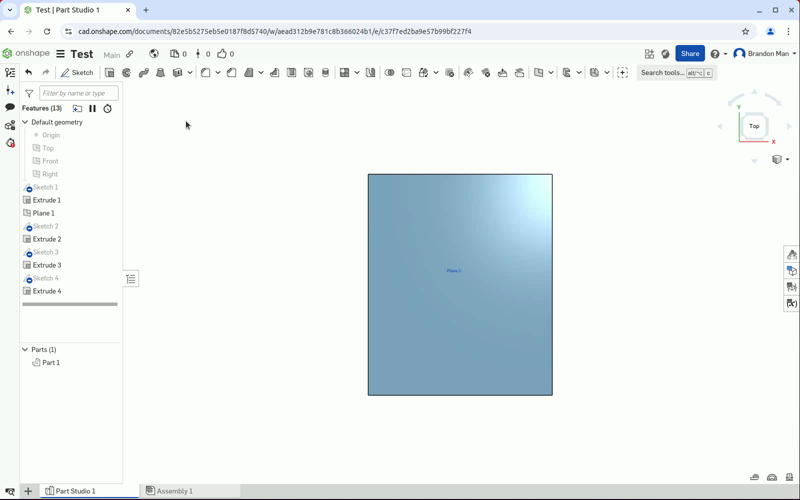
key(shift+h)
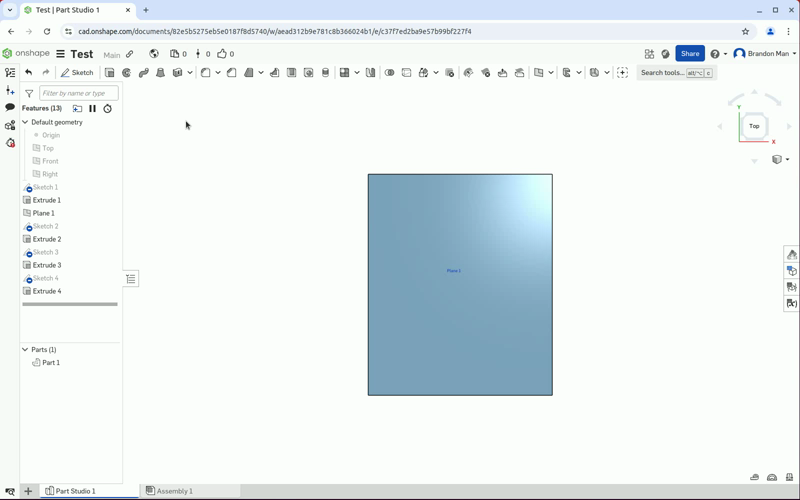
mouse_move(73, 189)
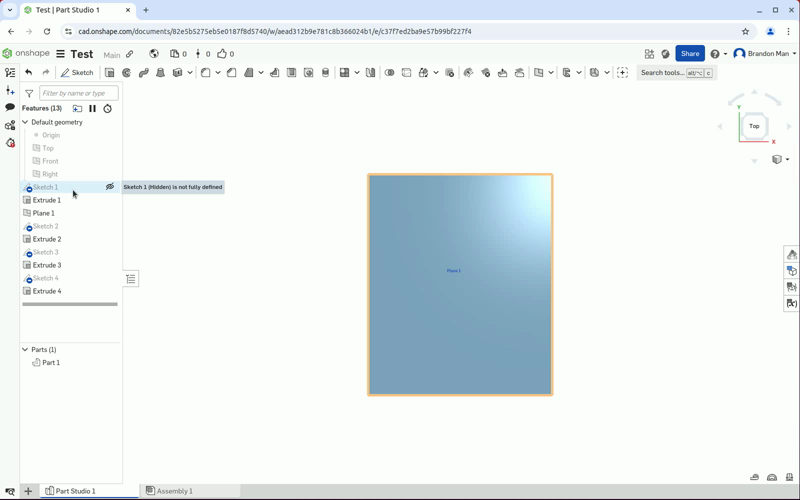
click(73, 189)
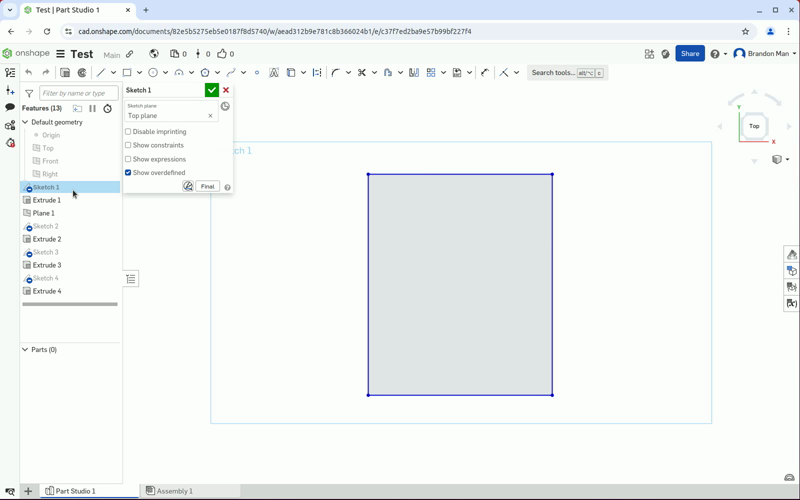
mouse_move(229, 92)
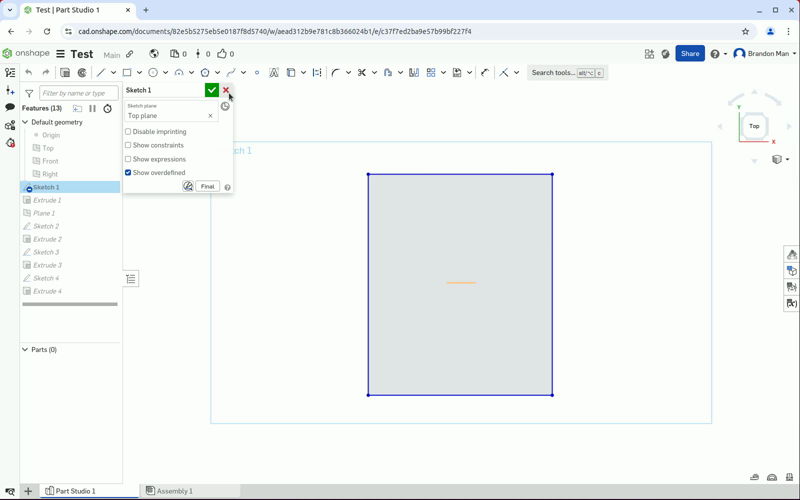
click(229, 92)
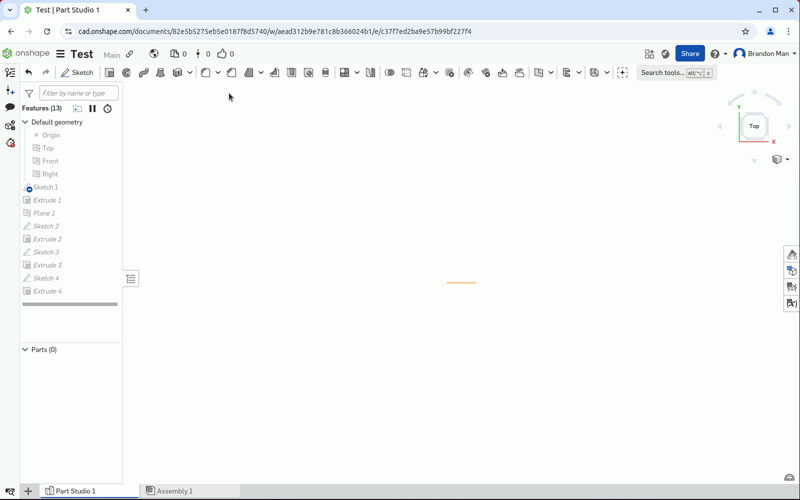
key(shift+s)
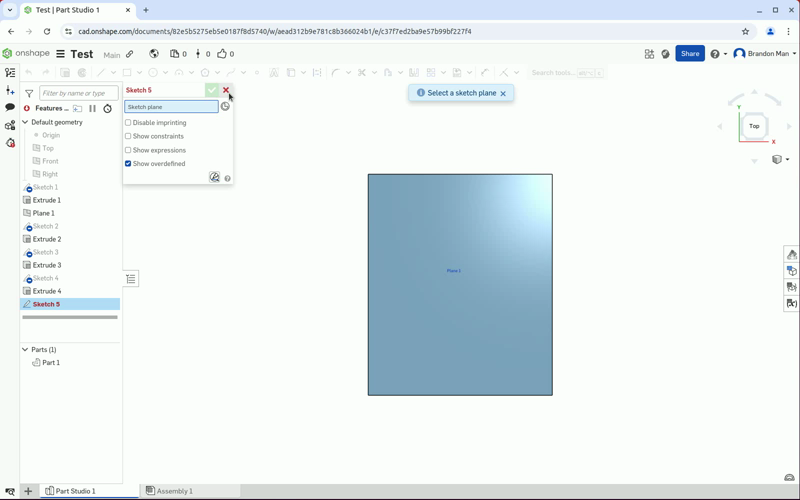
mouse_move(73, 215)
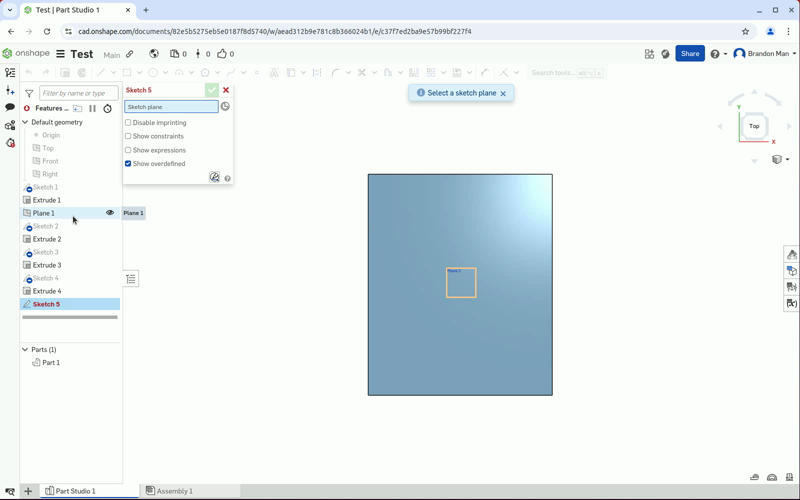
click(73, 215)
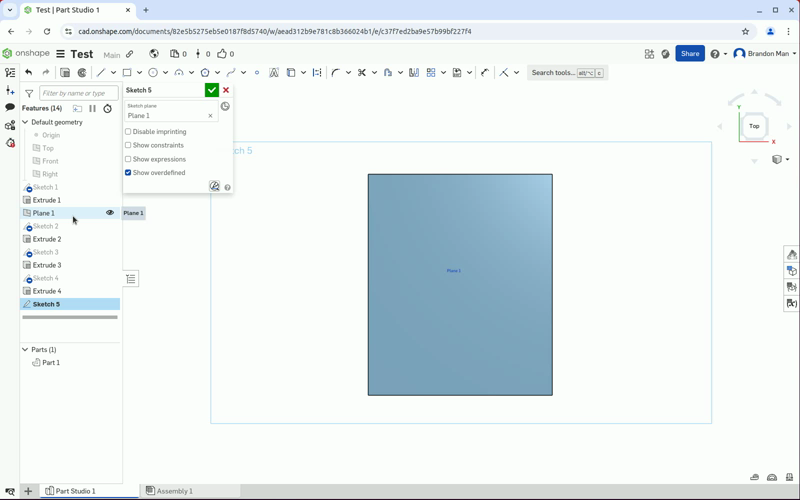
mouse_move(73, 352)
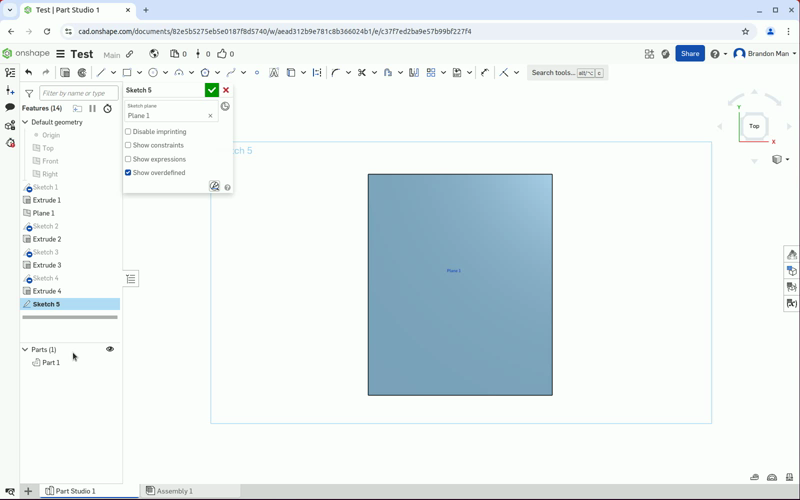
key(y)
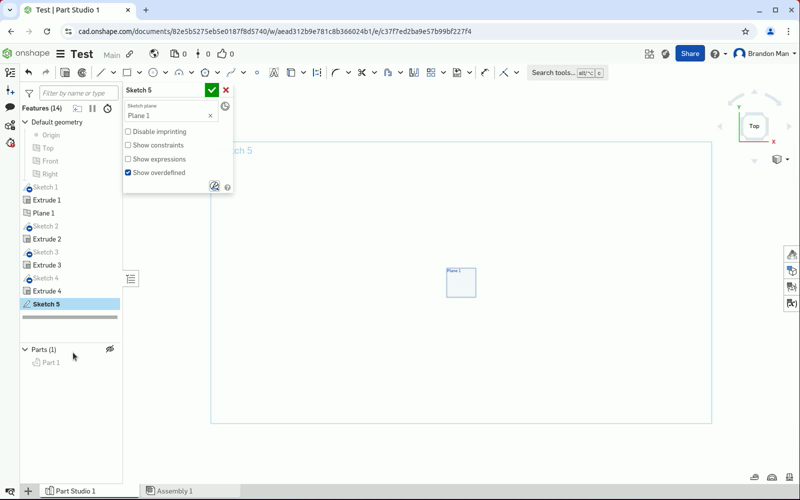
key(c)
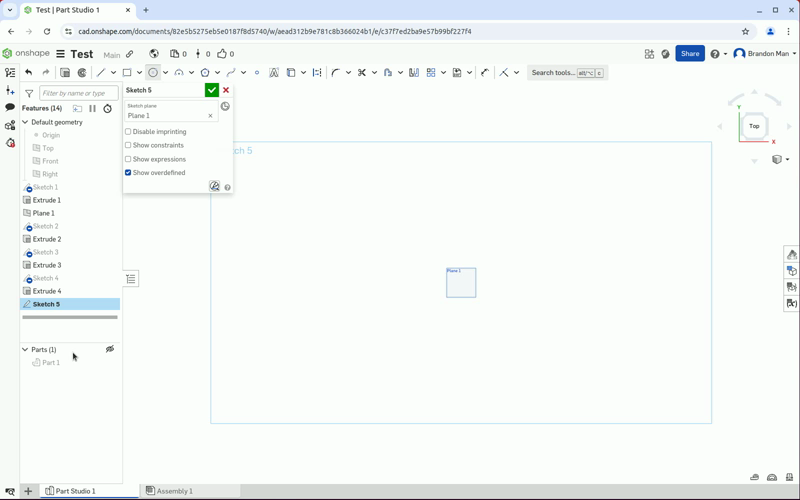
key_down(shift)
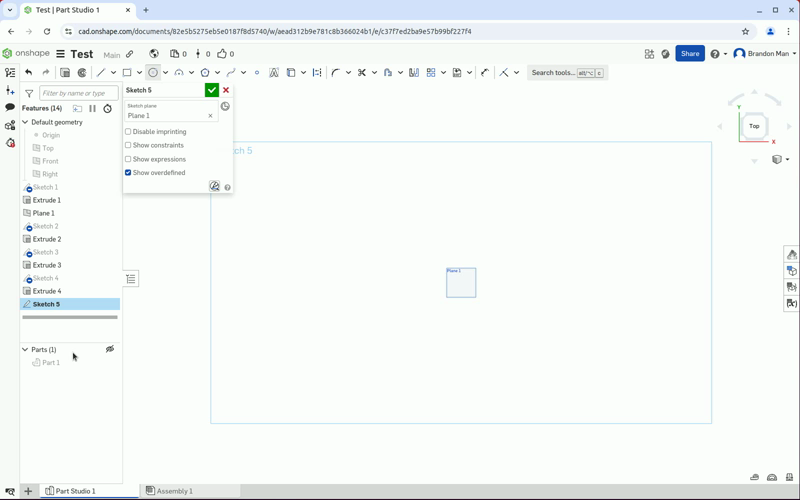
mouse_move(535, 191)
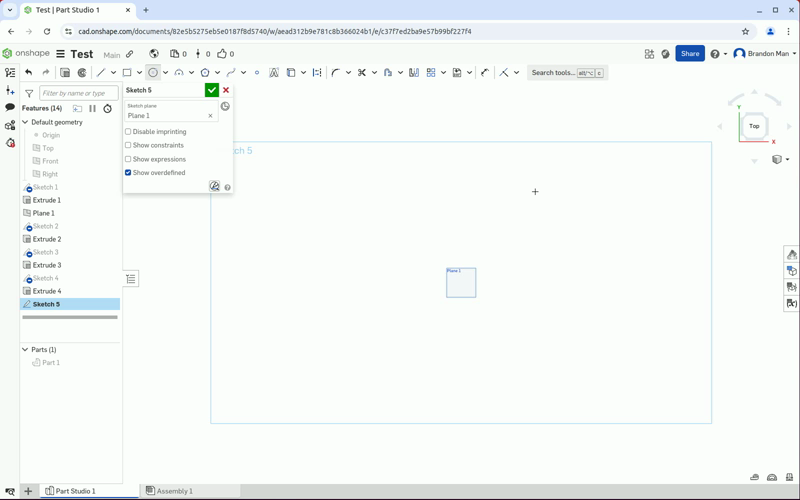
click(535, 191)
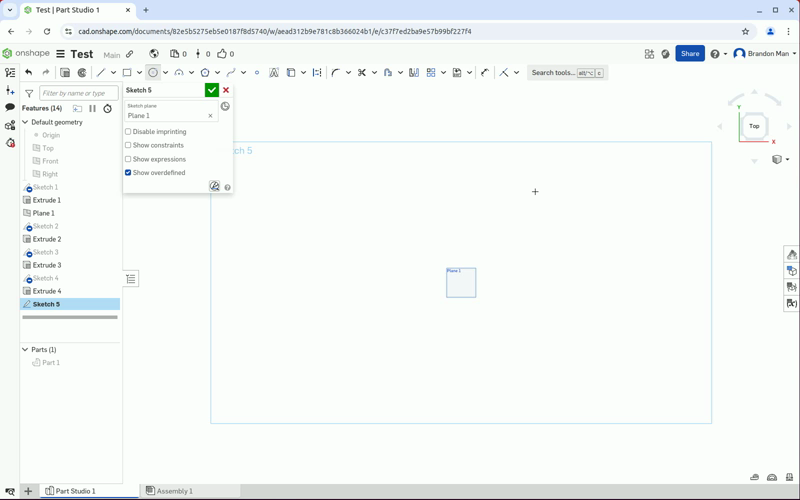
key_up(shift)
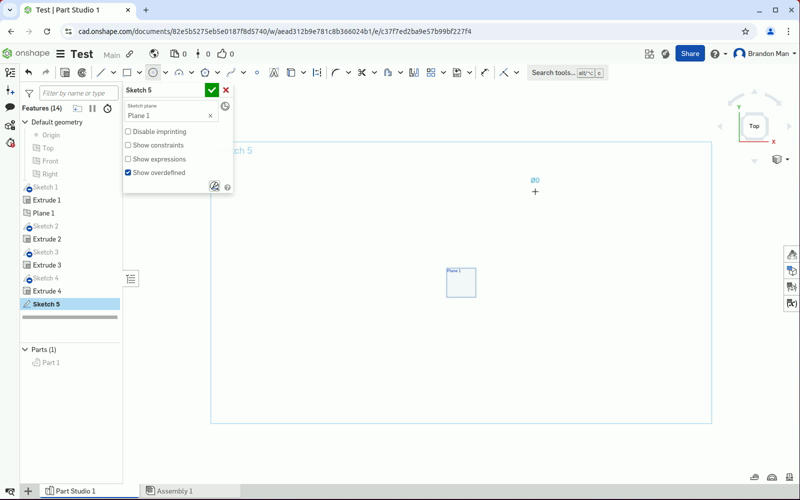
mouse_move(542, 191)
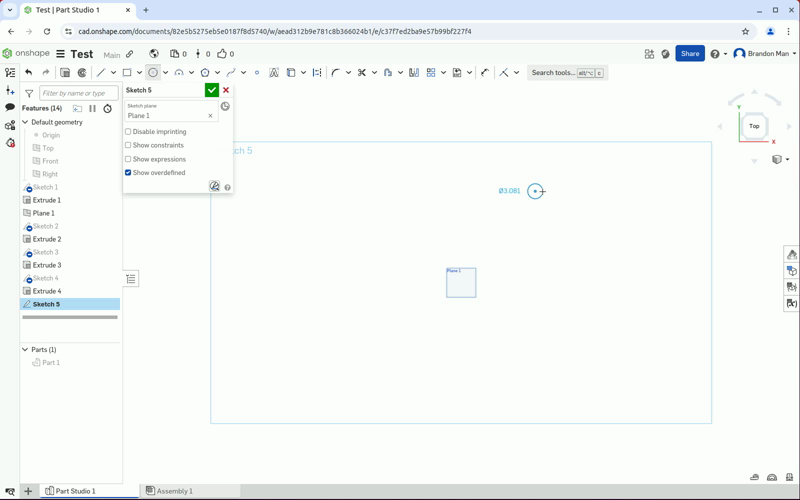
click(542, 191)
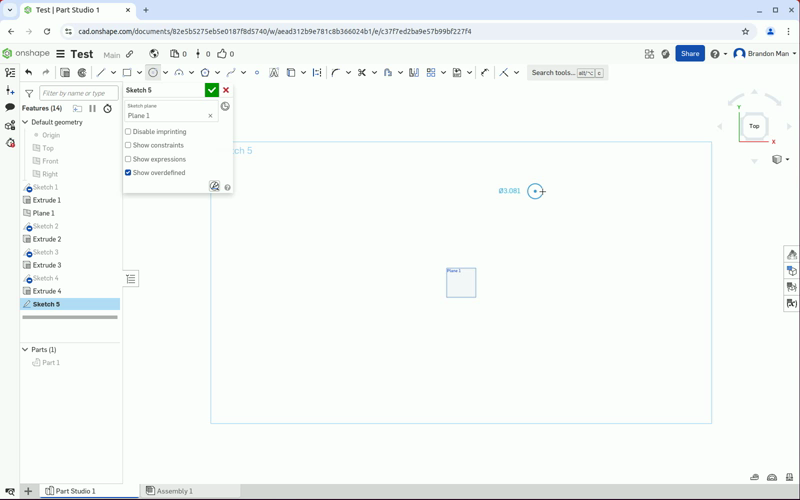
key(esc)
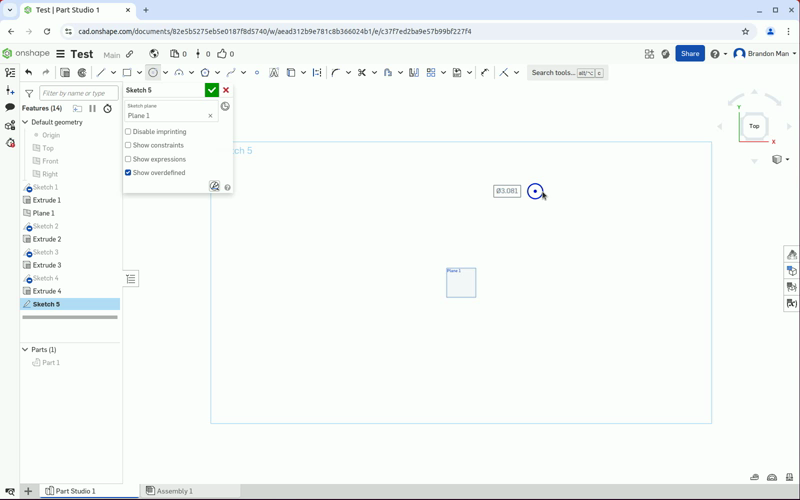
mouse_move(532, 187)
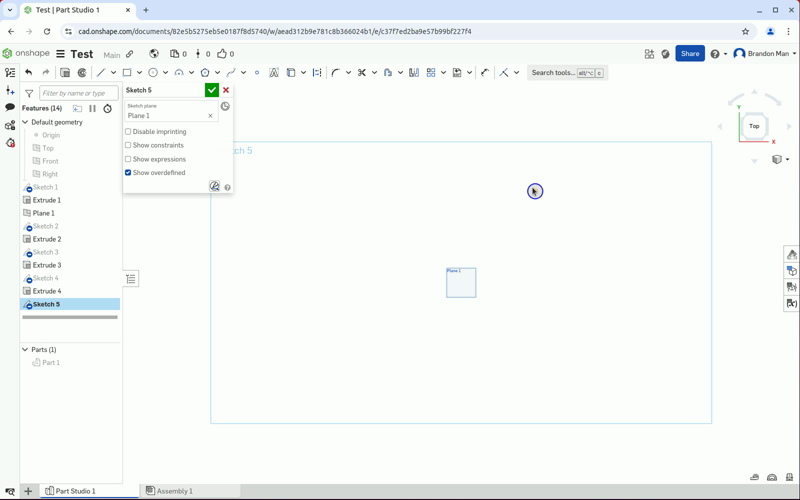
scroll(6)
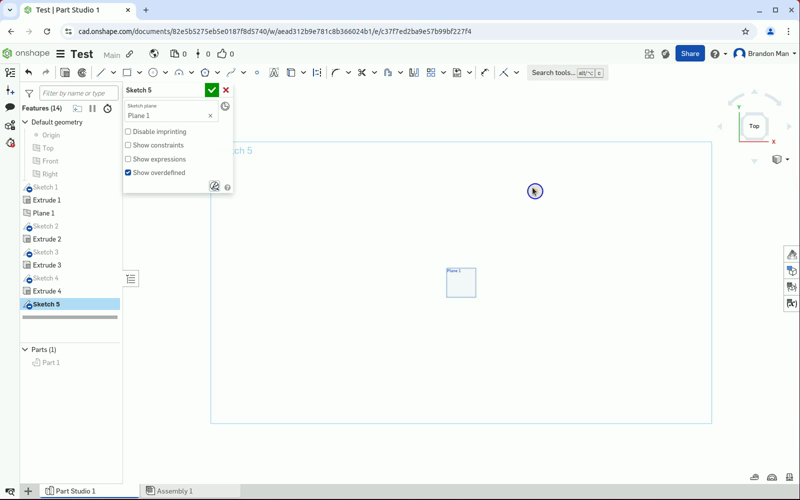
scroll(6)
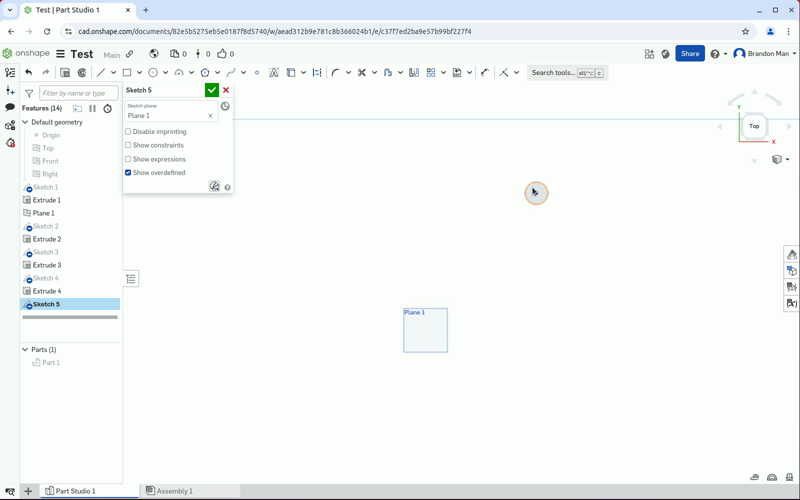
scroll(6)
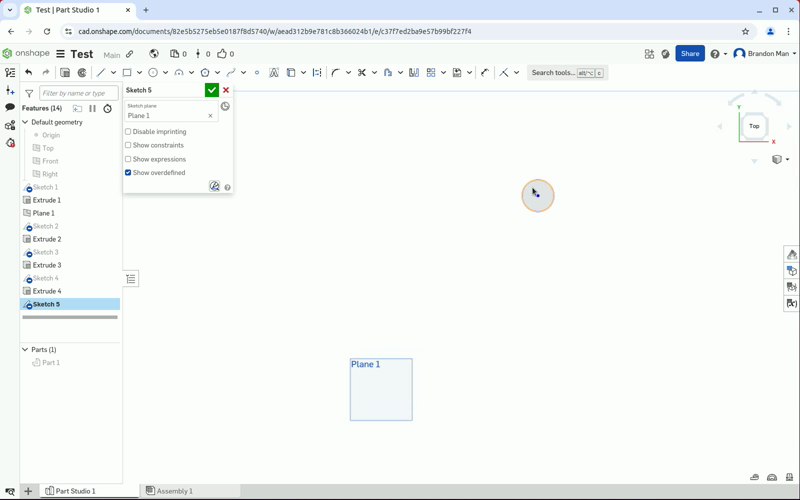
scroll(6)
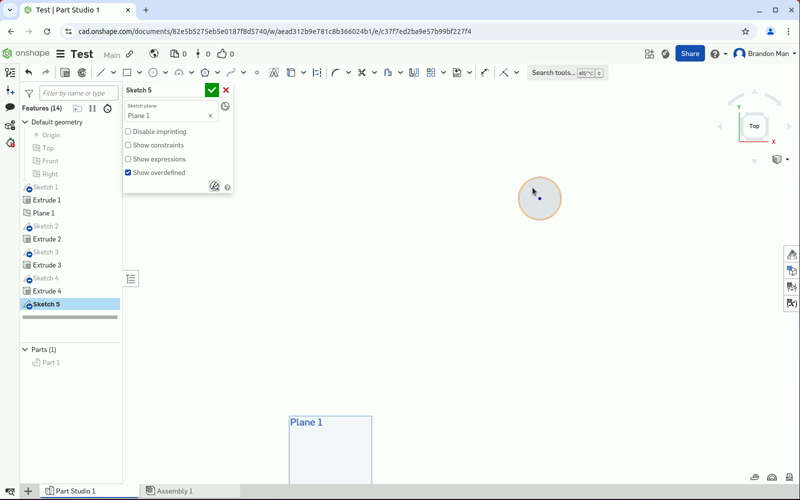
scroll(6)
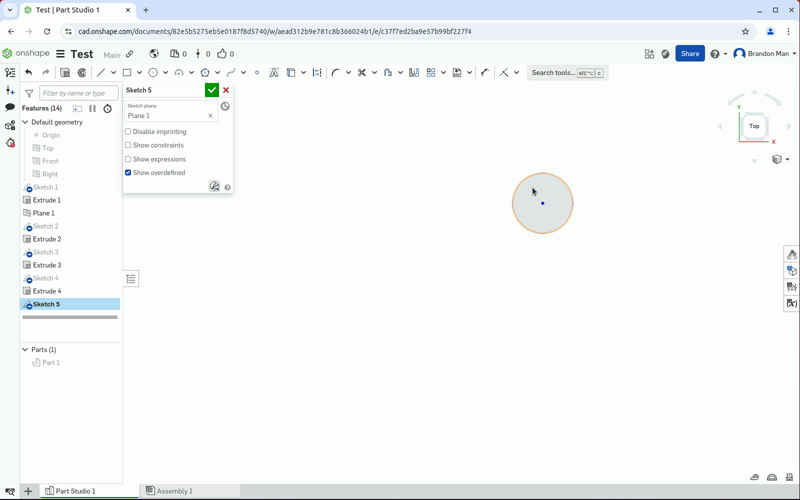
scroll(6)
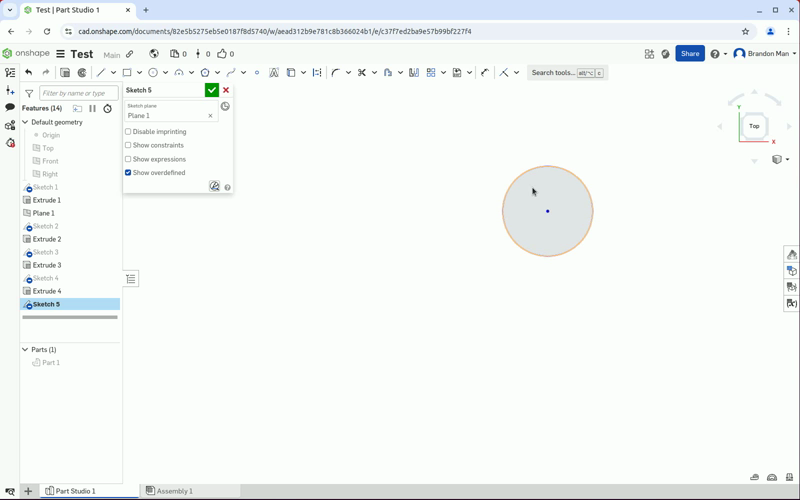
scroll(6)
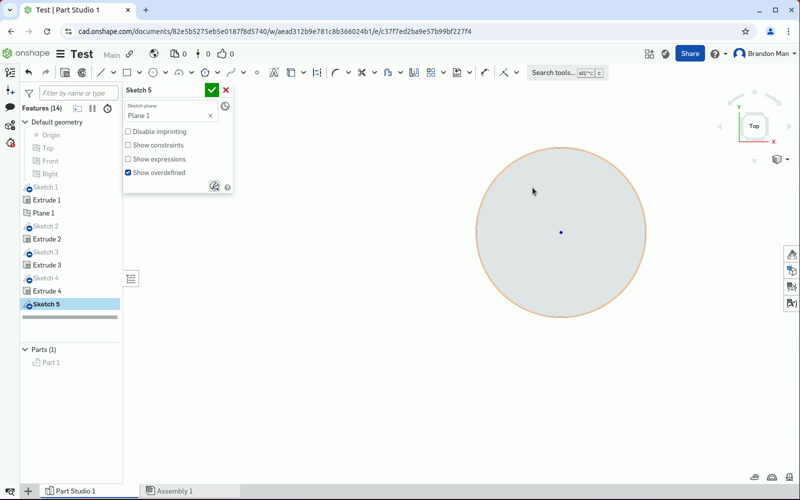
click(532, 187)
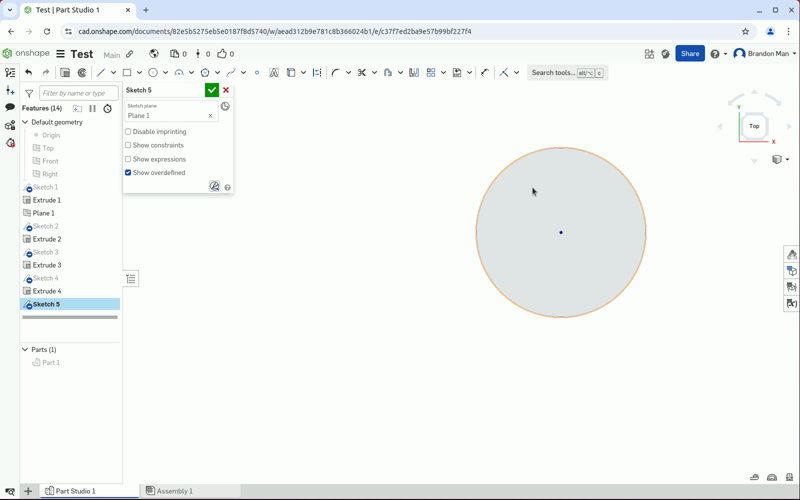
scroll(-6)
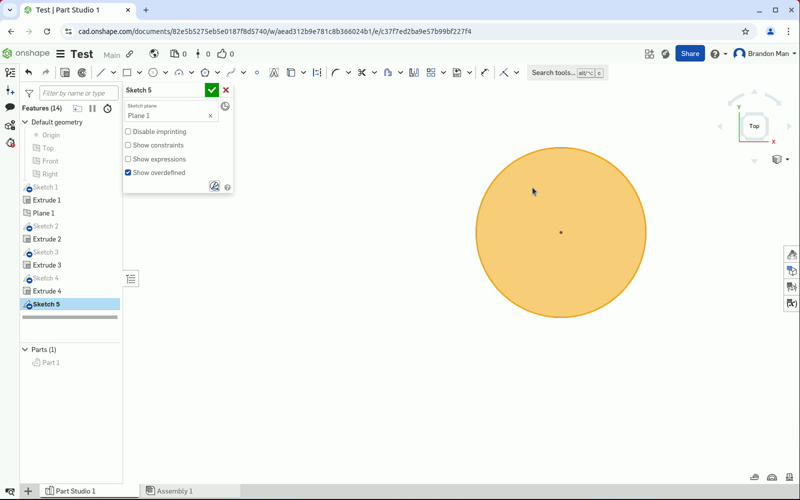
scroll(-6)
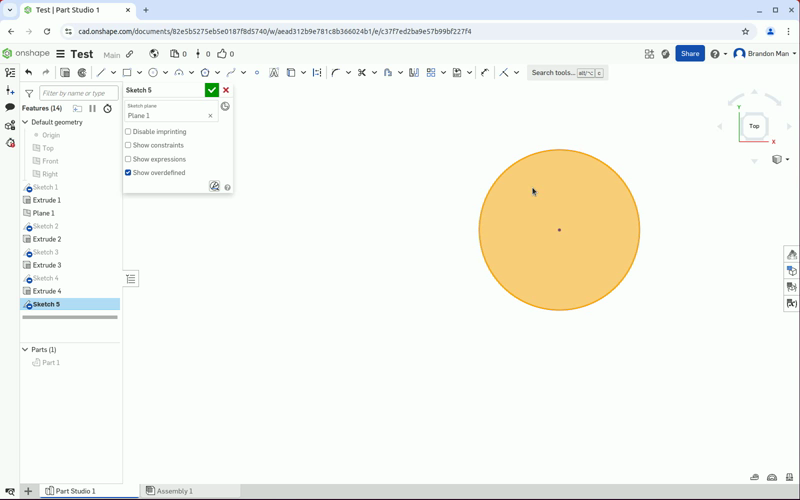
scroll(-6)
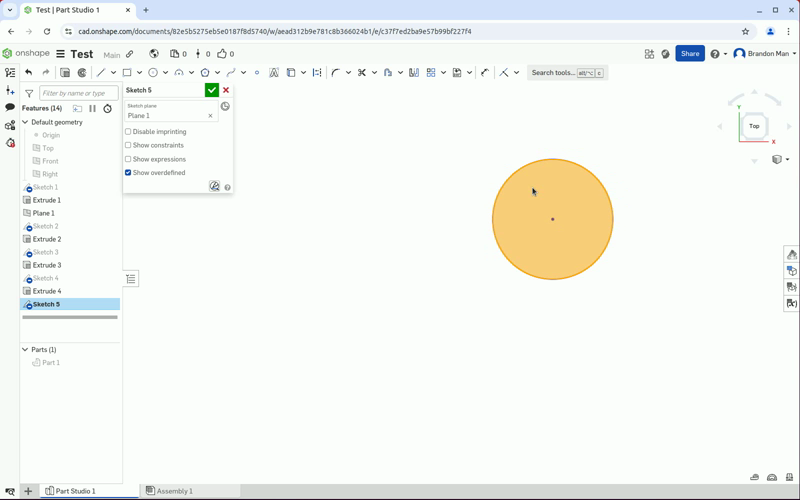
scroll(-6)
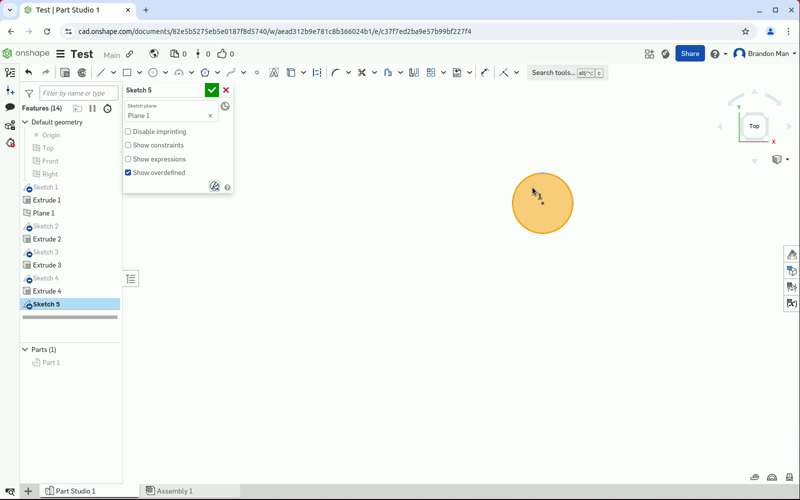
scroll(-6)
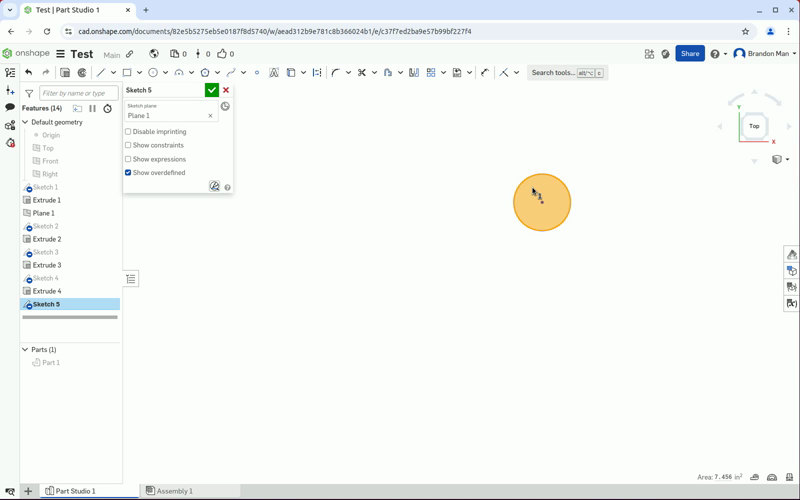
scroll(-6)
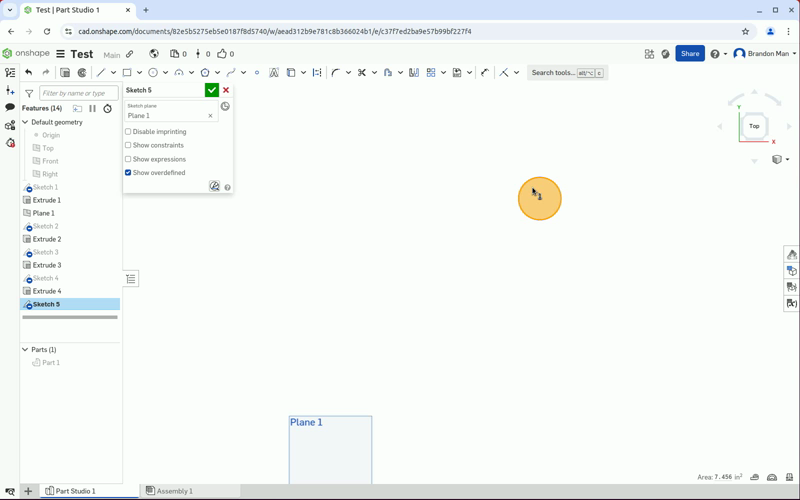
scroll(-6)
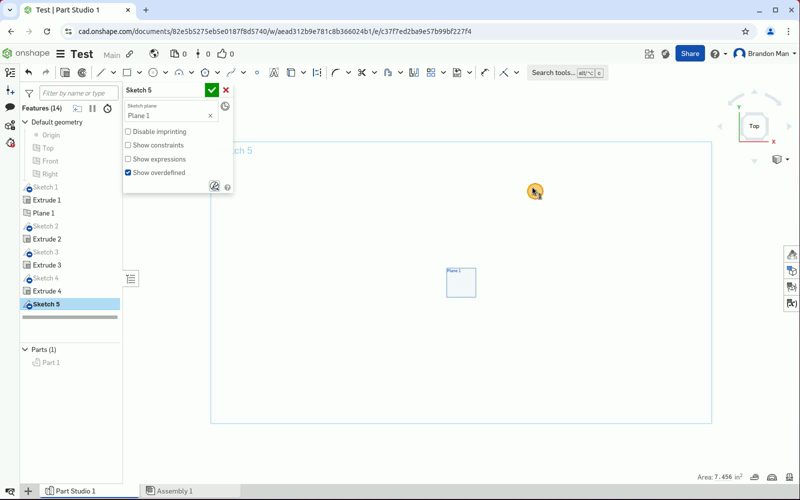
mouse_move(73, 352)
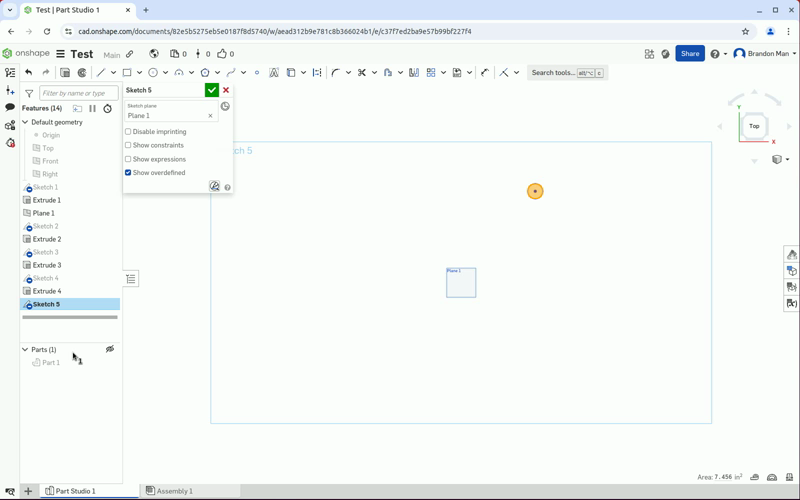
key(shift+y)
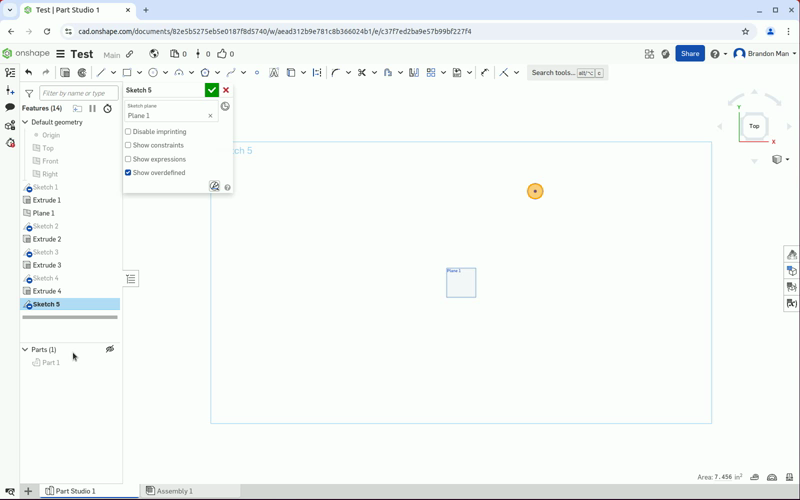
key(shift+e)
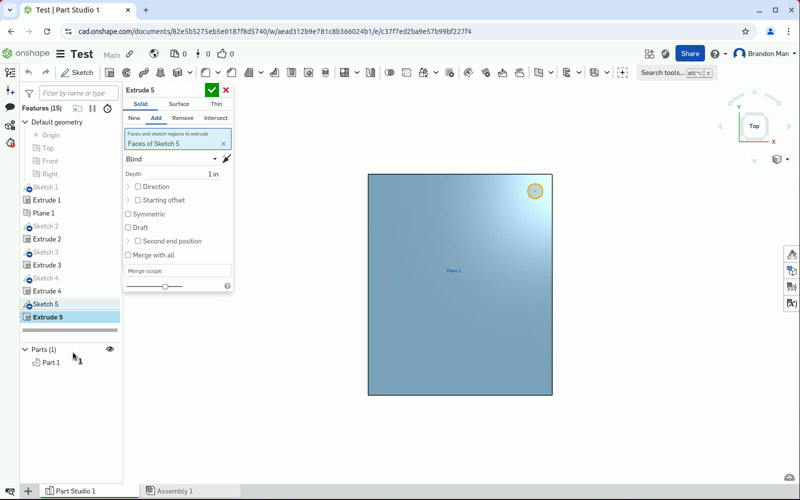
mouse_move(143, 106)
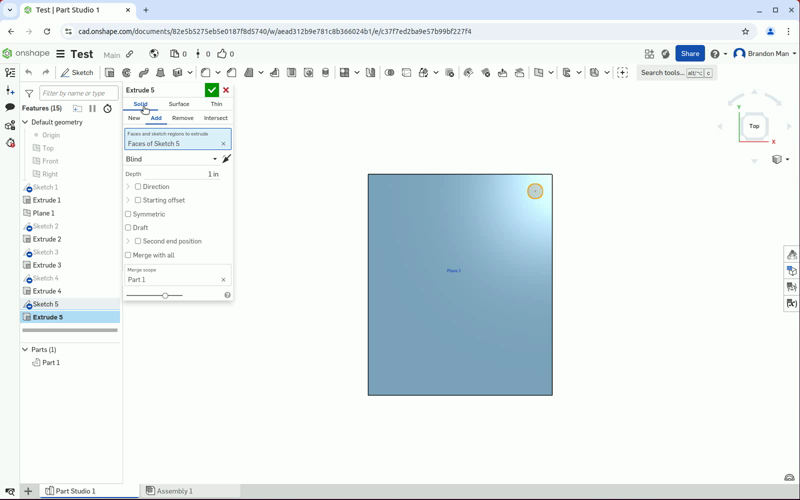
click(143, 106)
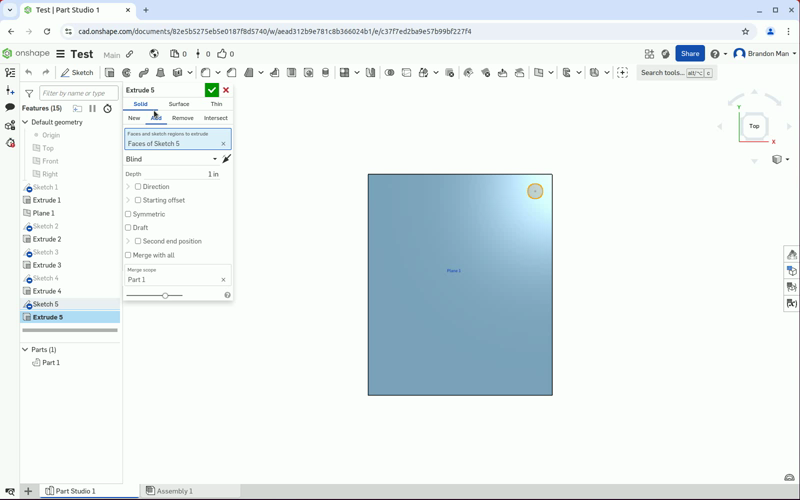
mouse_move(186, 120)
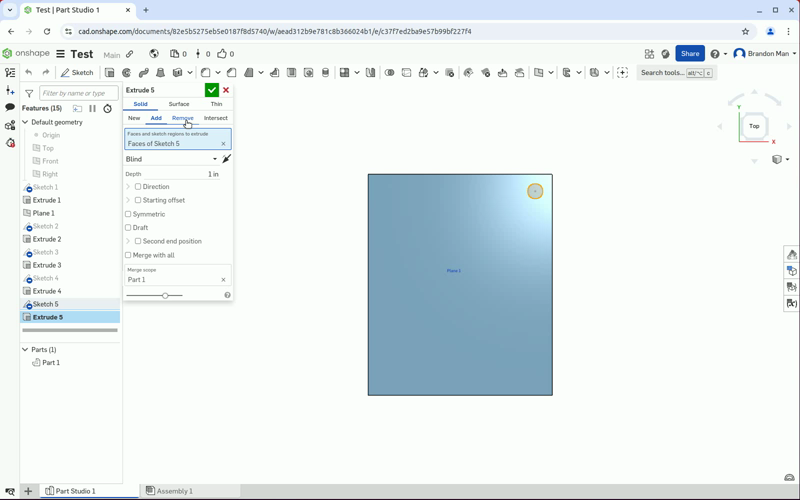
click(186, 120)
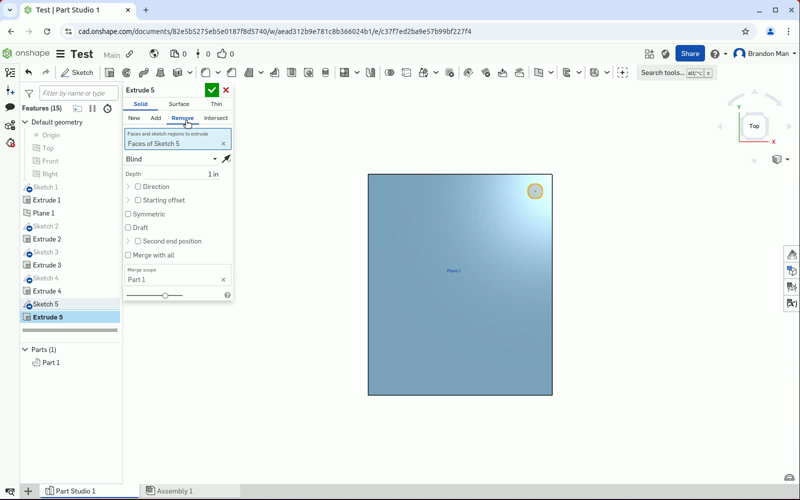
key(tab, 4)
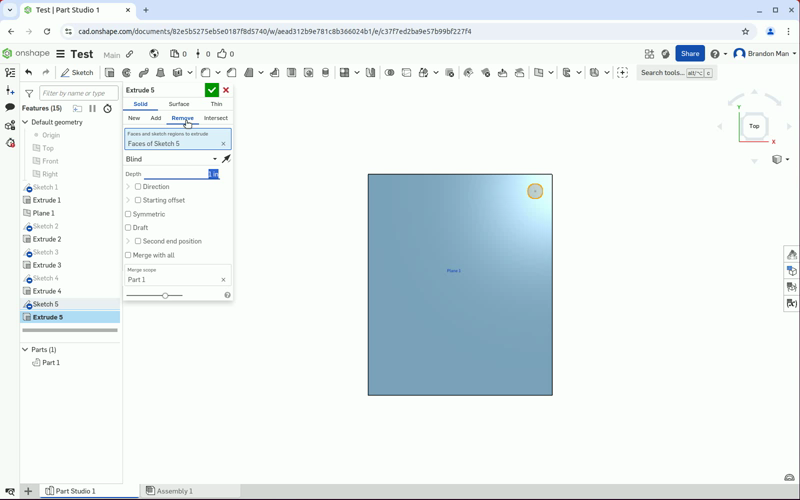
text(7.703)
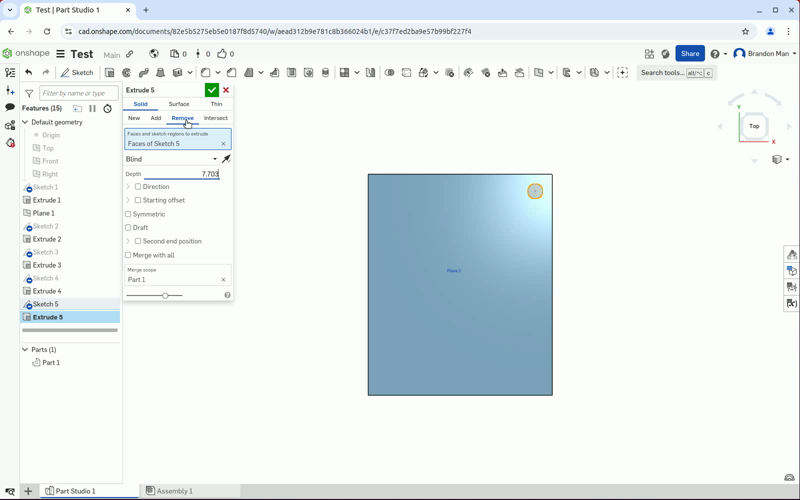
key(tab, 6)
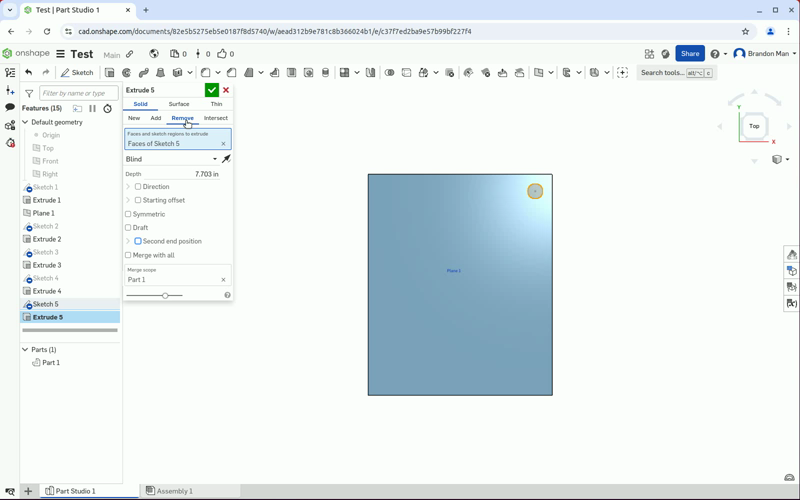
key(space)
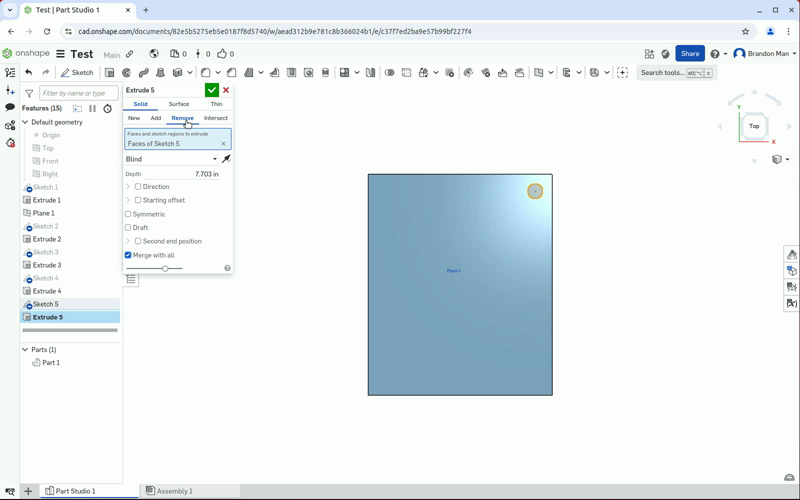
key(enter)
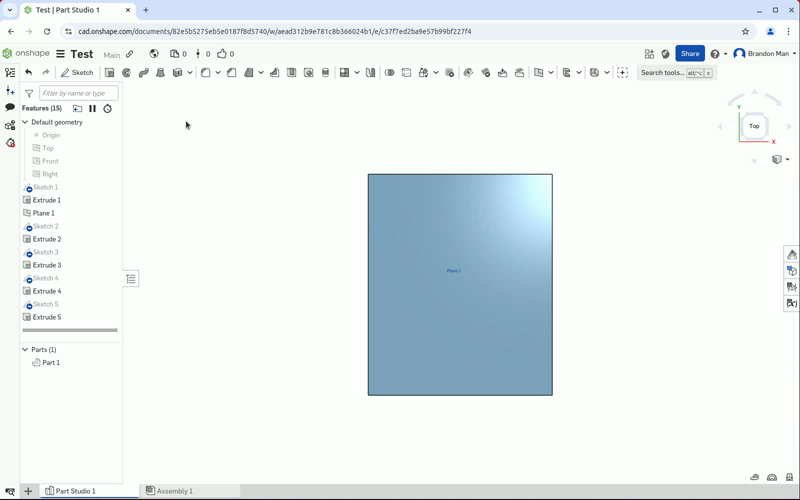
key(shift+h)
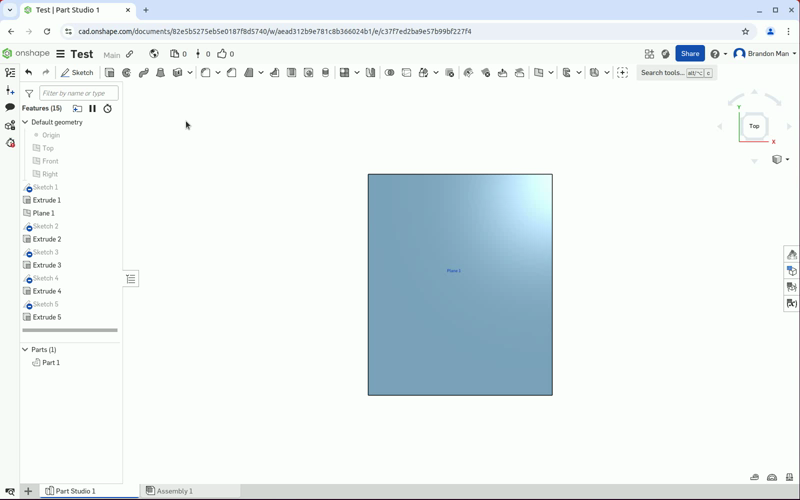
key(shift+h)
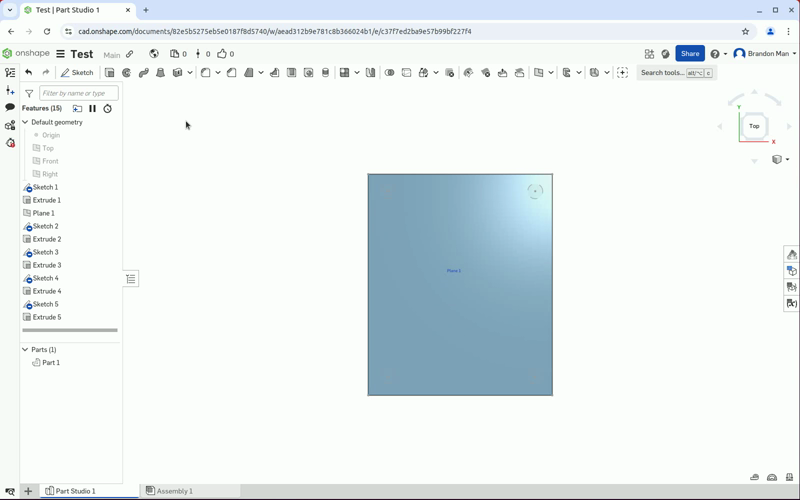
key(shift+7)
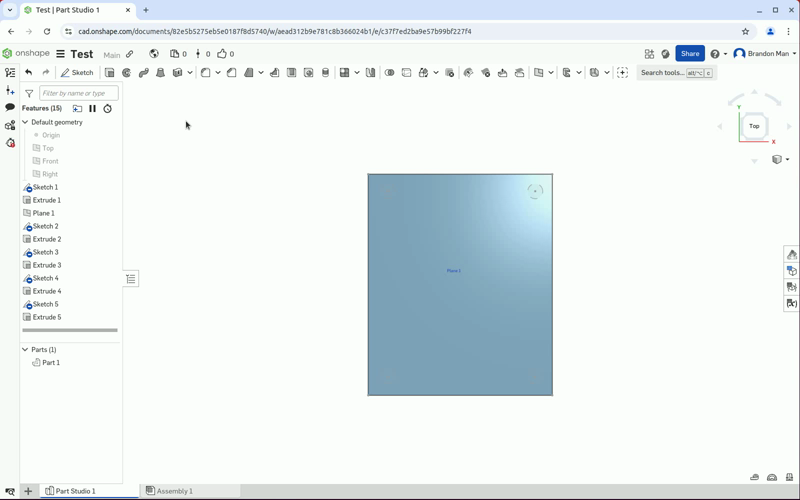
key(up, 3)
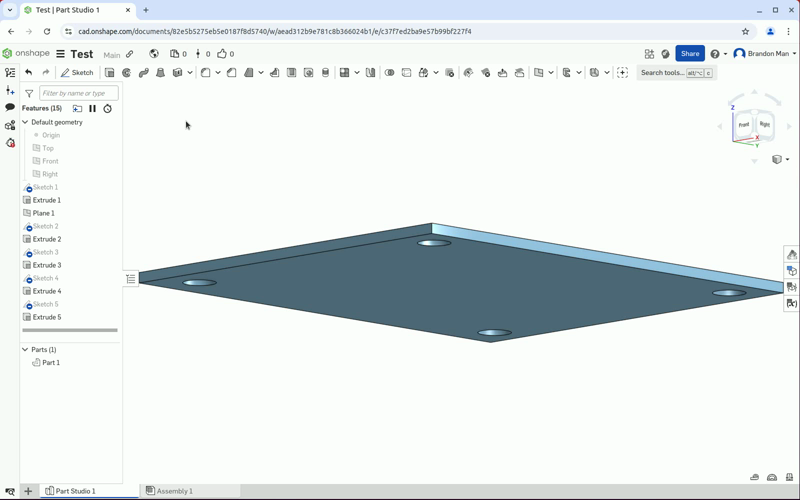
key(left, 3)
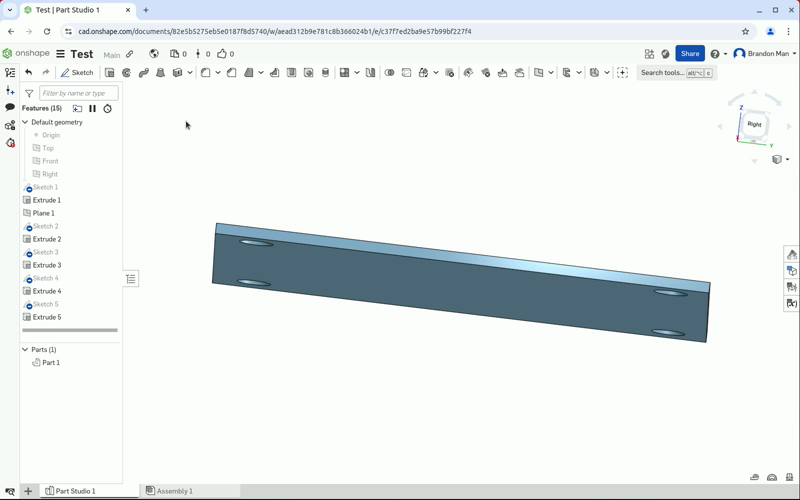
key(right, 3)
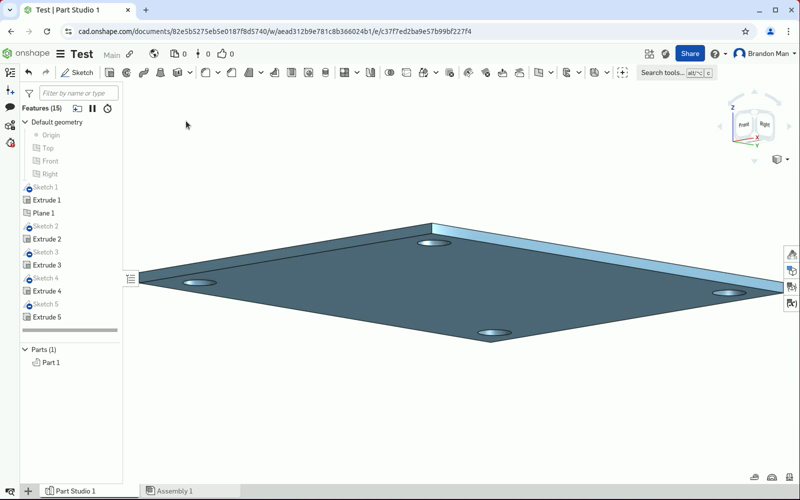
key(down, 3)
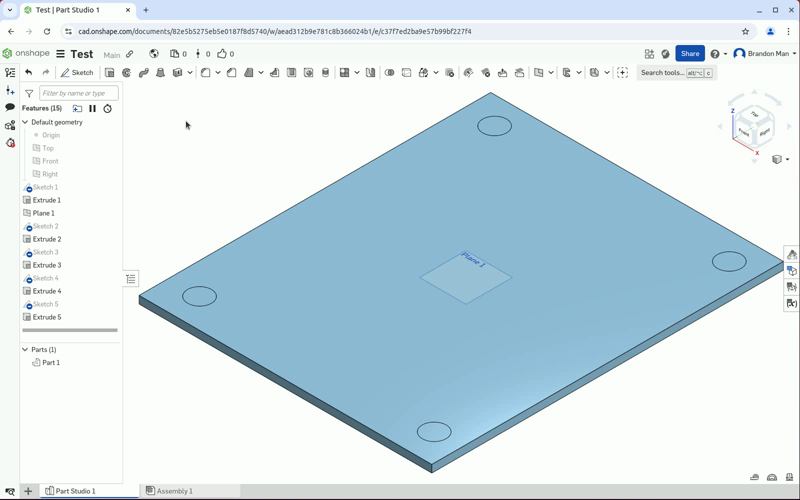
mouse_move(73, 189)
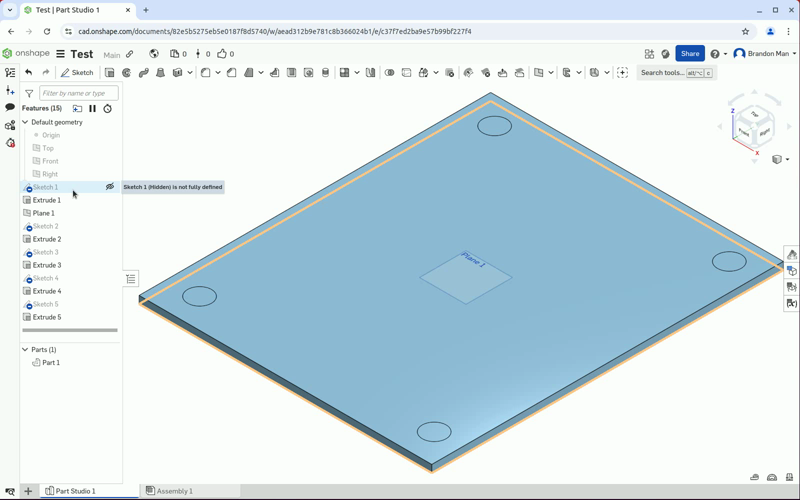
click(73, 189)